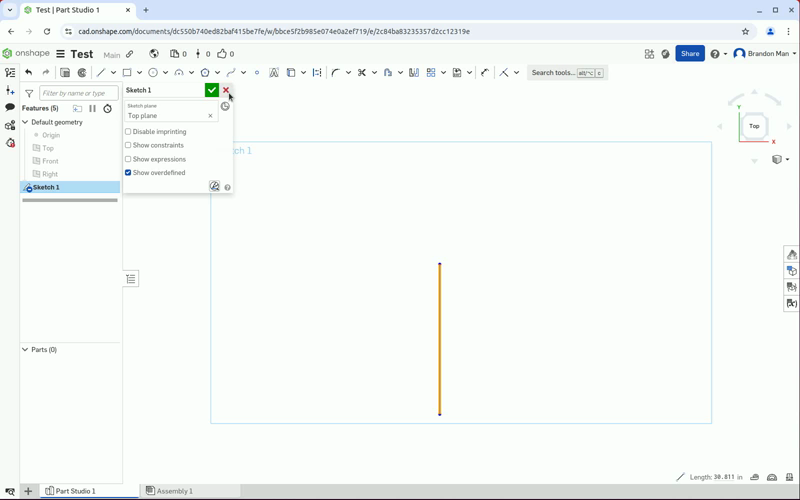
key(shift+h)
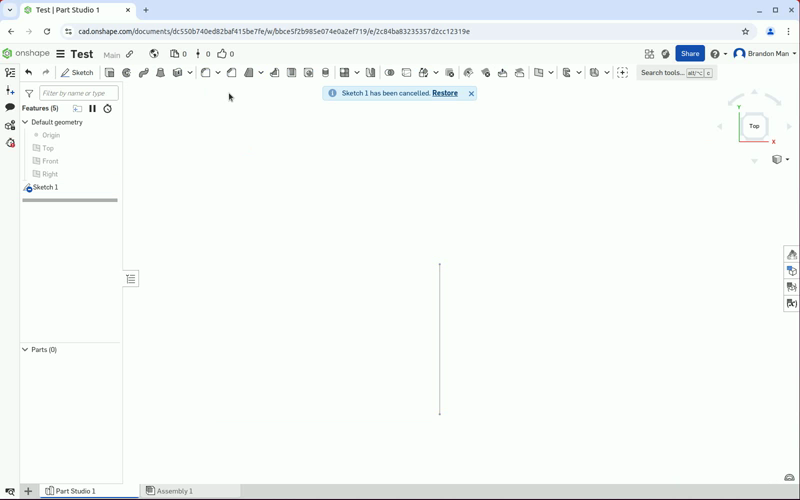
key(shift+s)
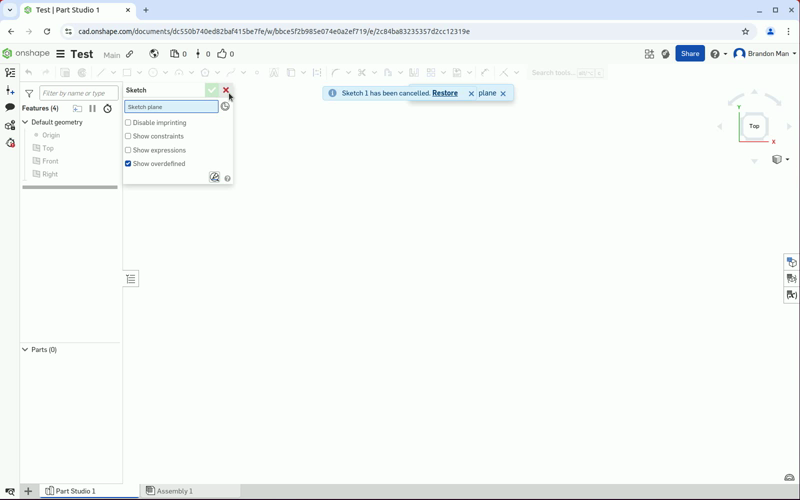
mouse_move(73, 150)
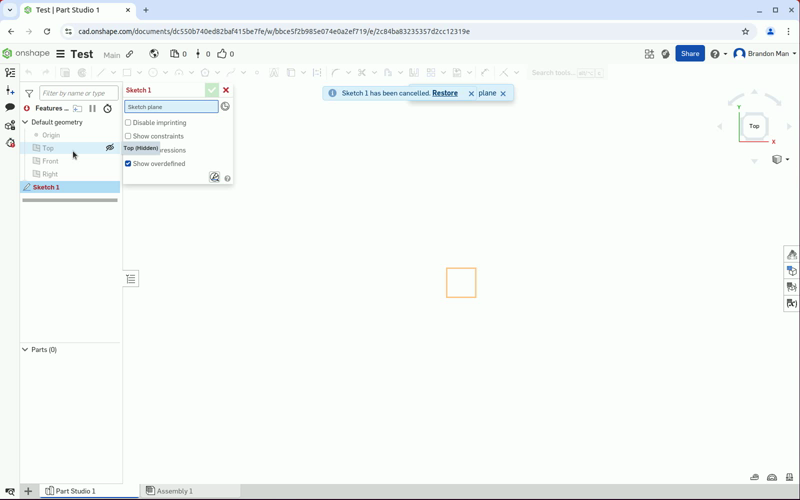
click(73, 150)
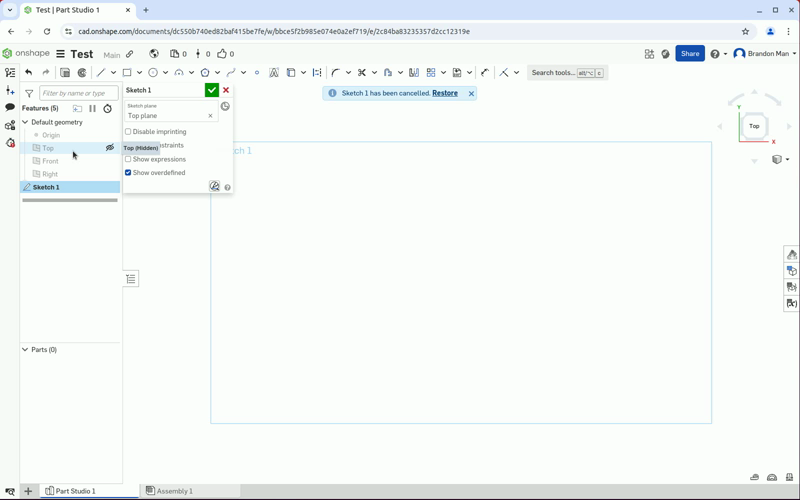
mouse_move(73, 352)
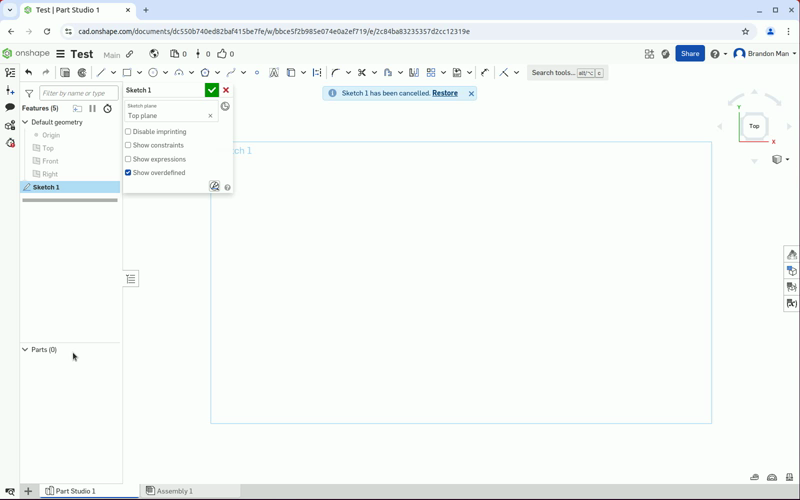
key(y)
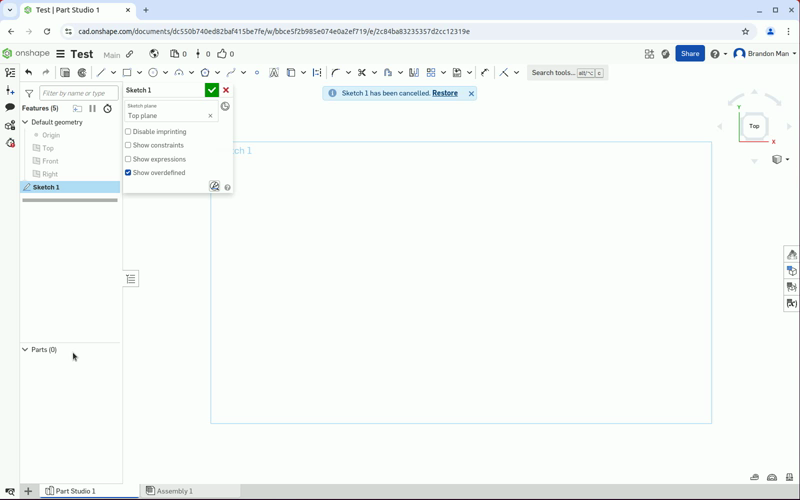
key(l)
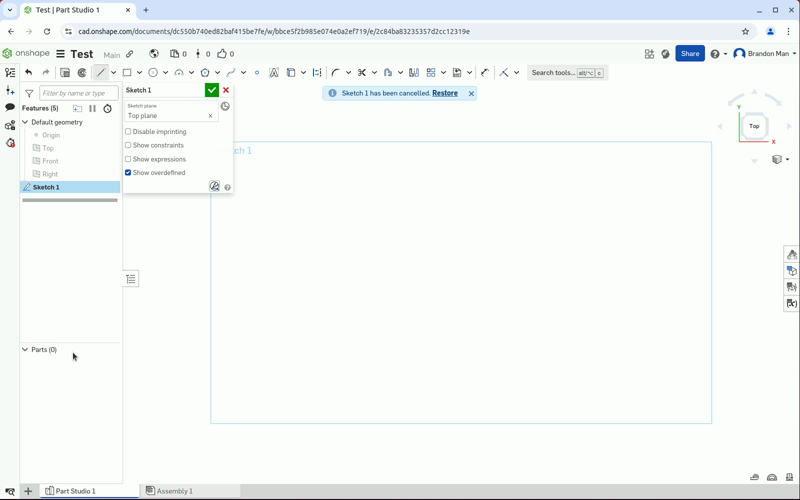
key_down(shift)
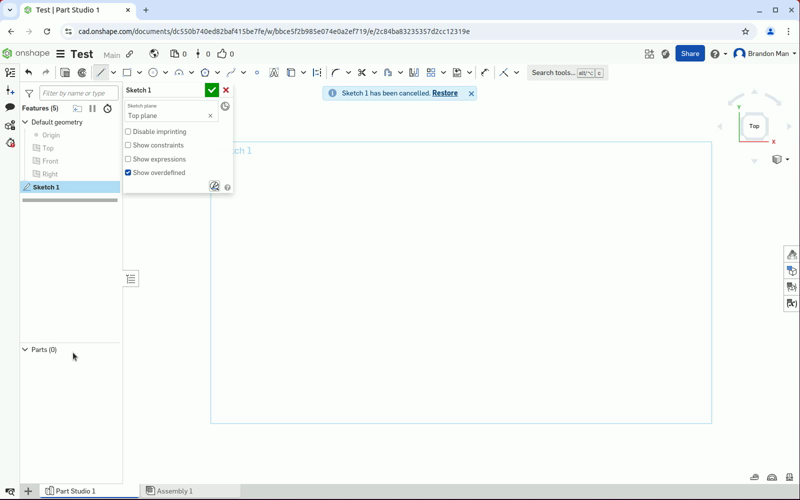
mouse_move(349, 363)
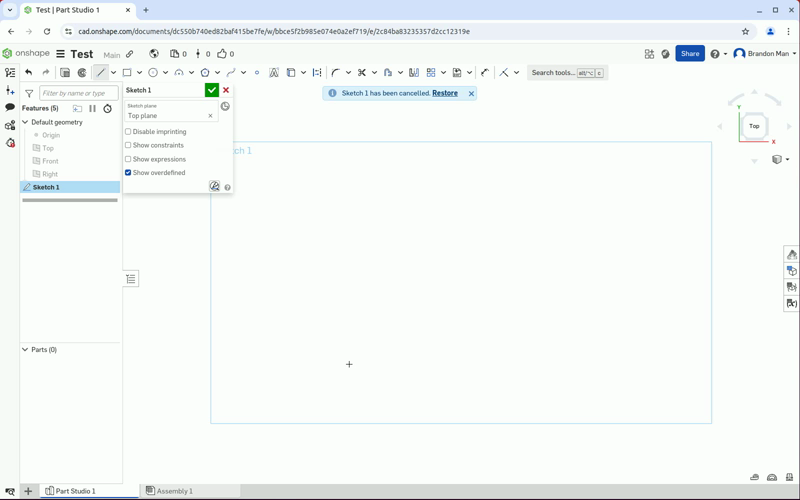
click(349, 363)
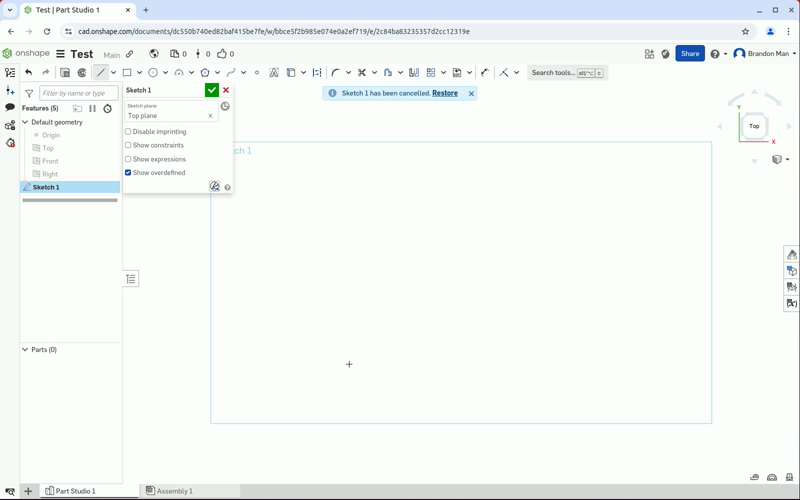
key_up(shift)
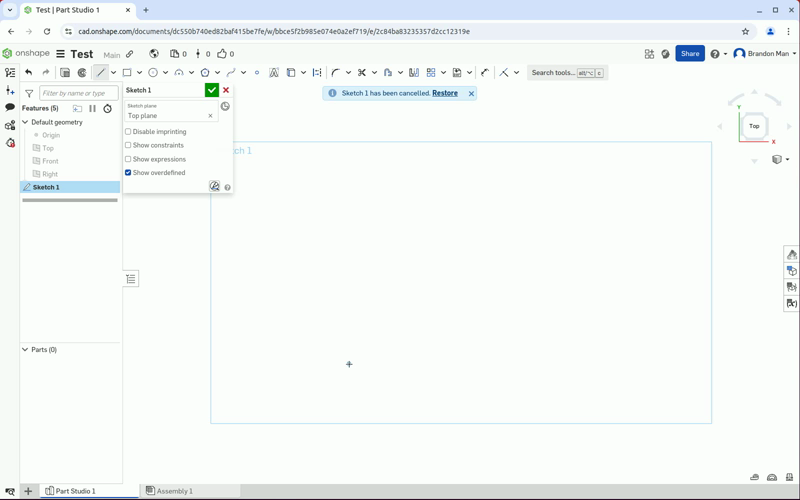
key_down(shift)
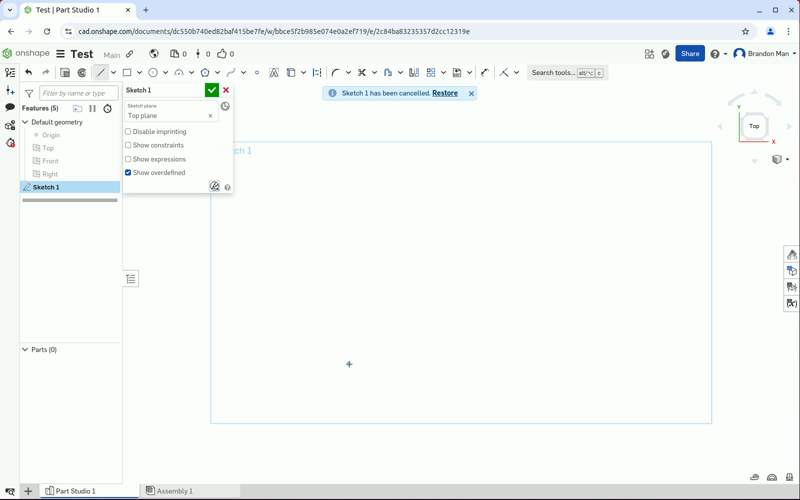
mouse_move(570, 363)
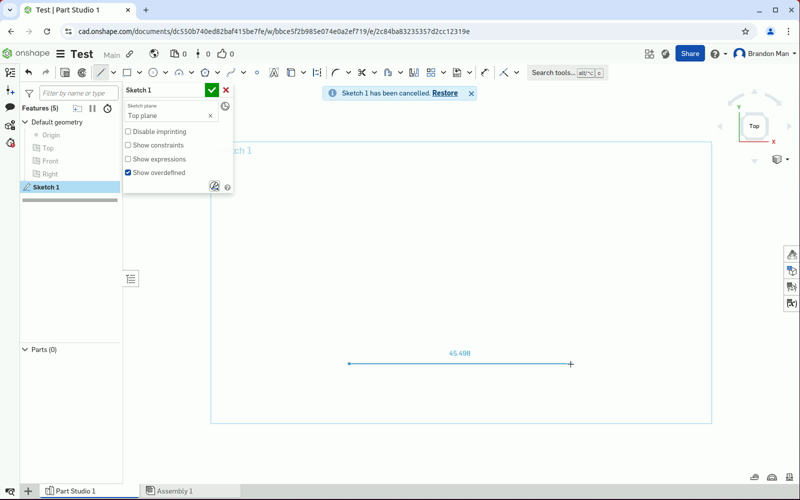
click(570, 363)
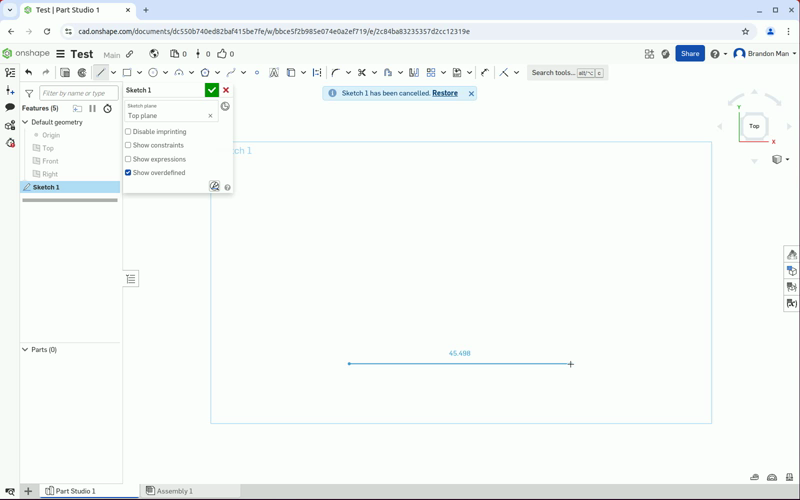
key_up(shift)
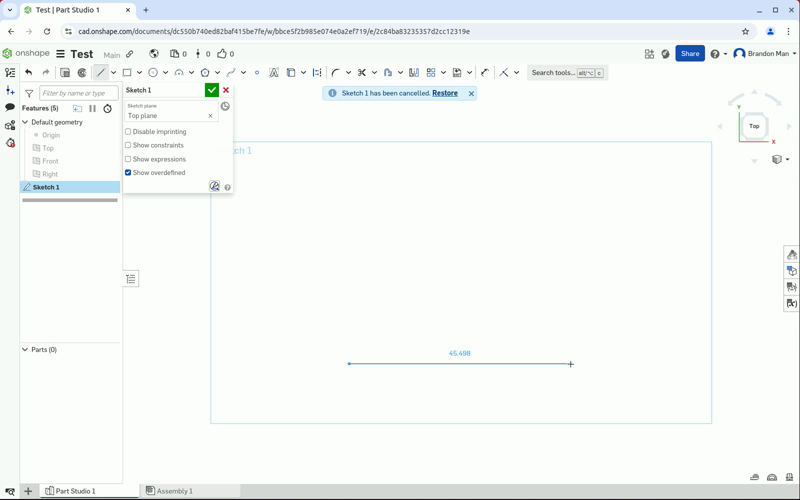
key_down(shift)
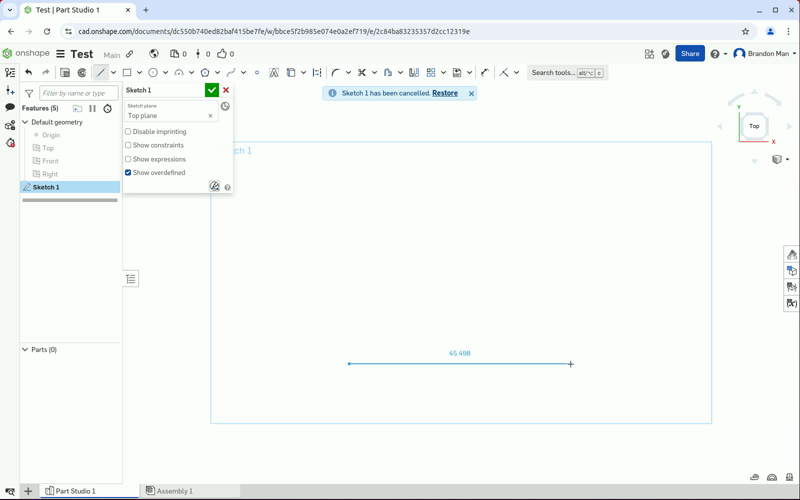
mouse_move(570, 202)
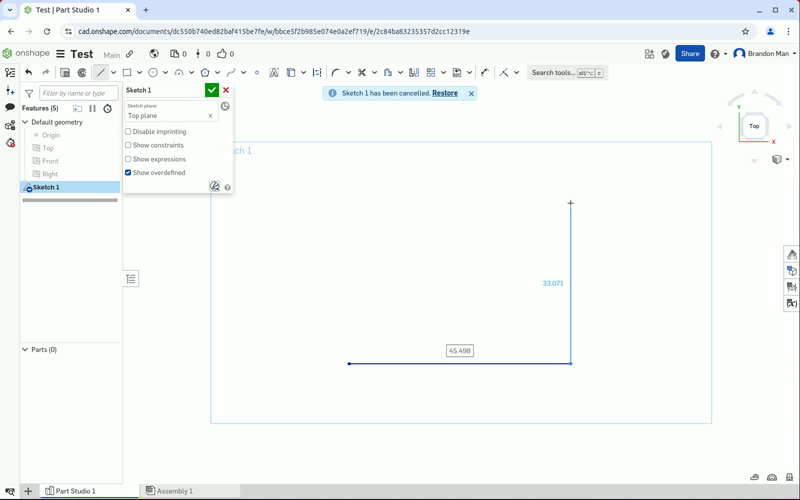
click(570, 202)
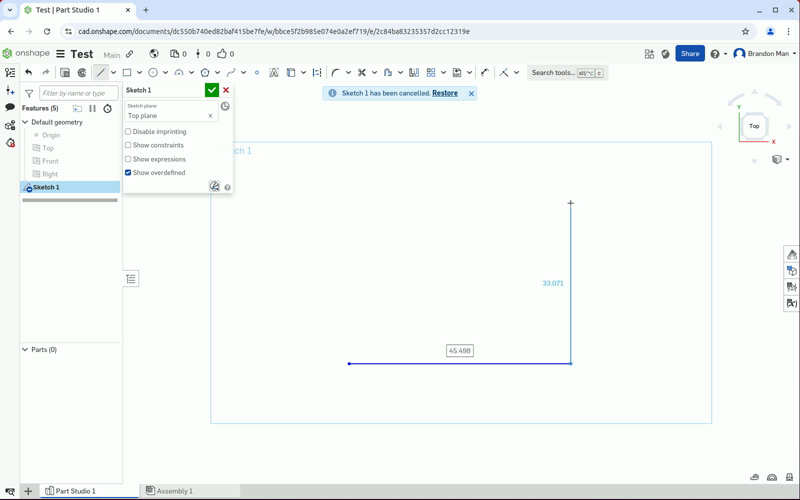
key_up(shift)
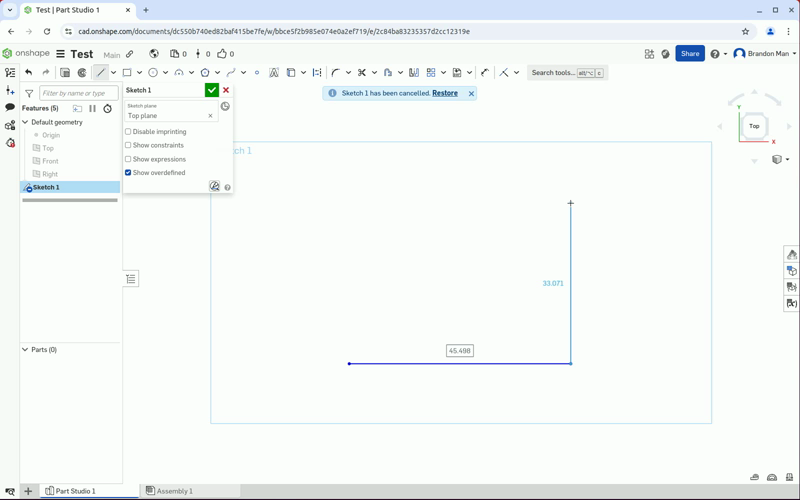
key_down(shift)
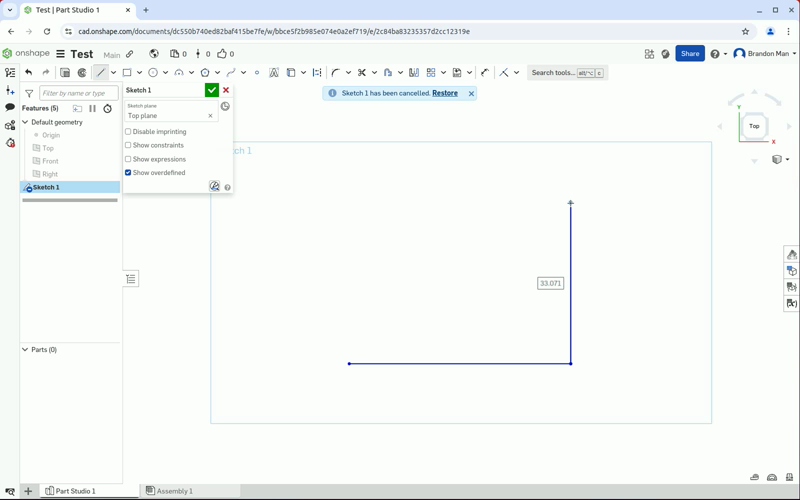
mouse_move(349, 202)
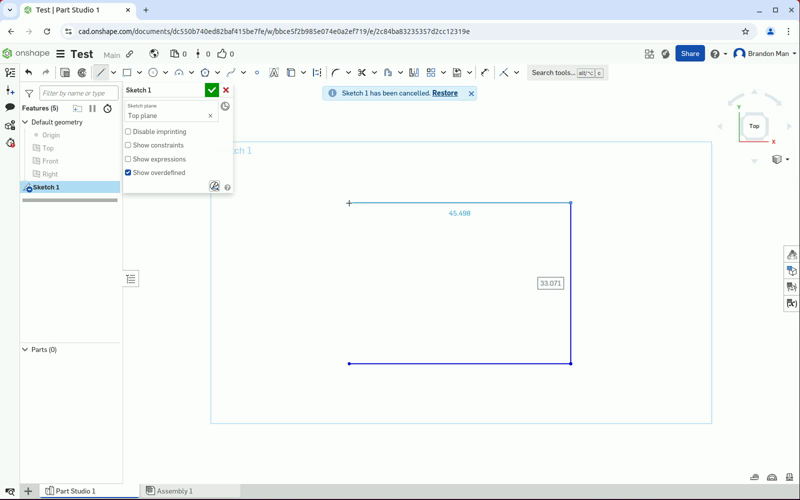
click(349, 202)
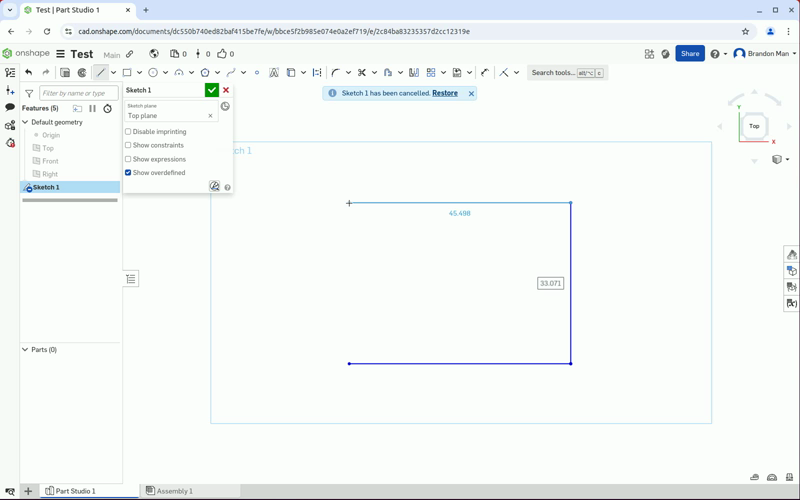
key_up(shift)
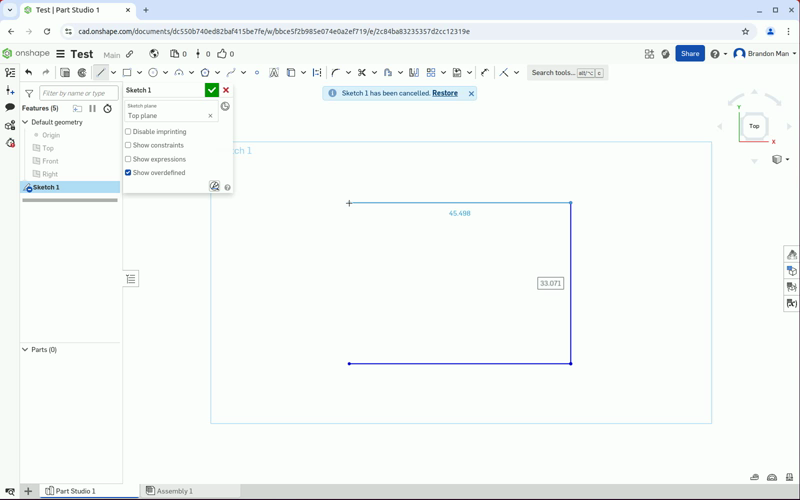
key_down(shift)
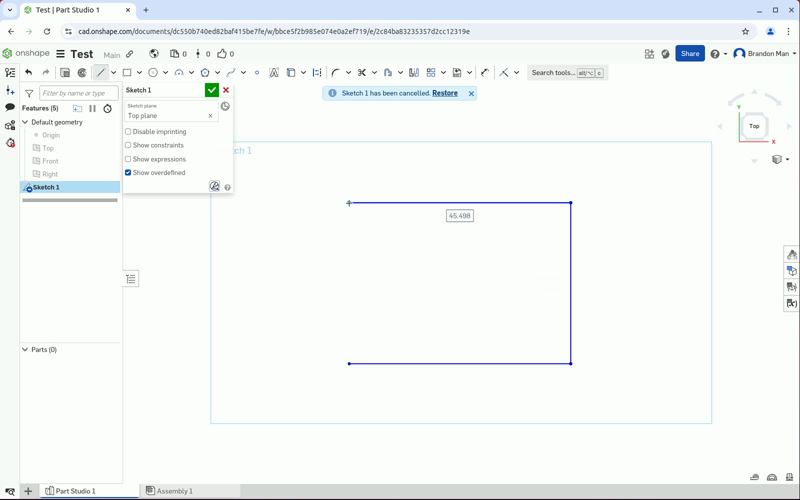
mouse_move(349, 363)
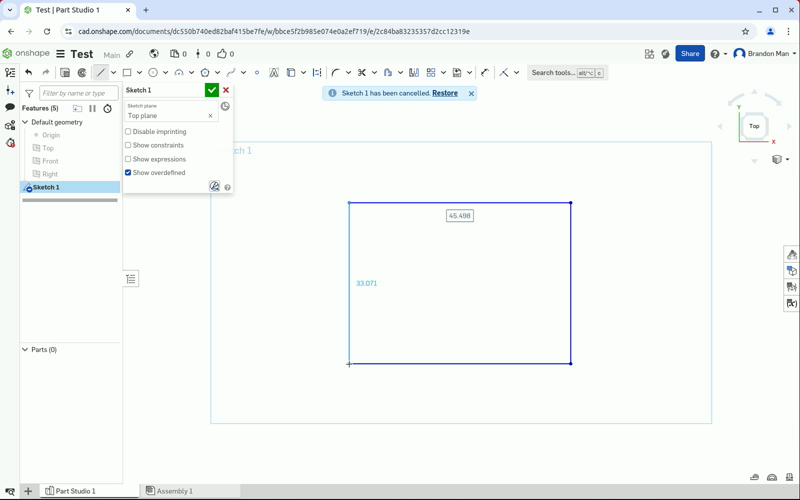
key_up(shift)
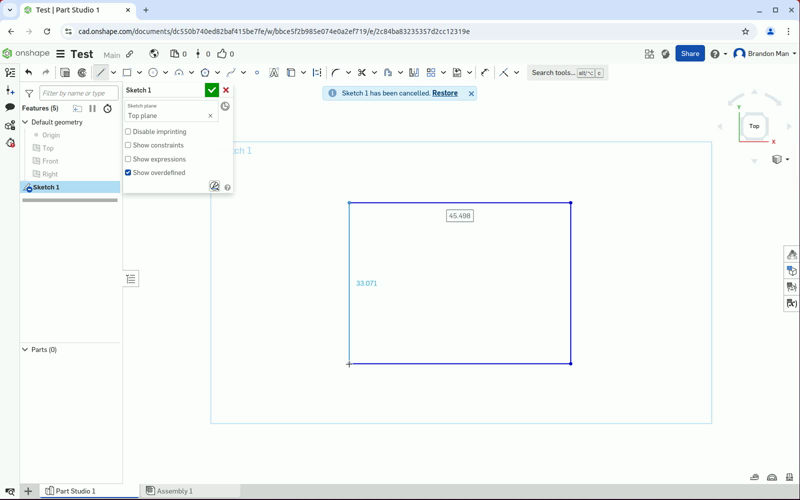
click(349, 363)
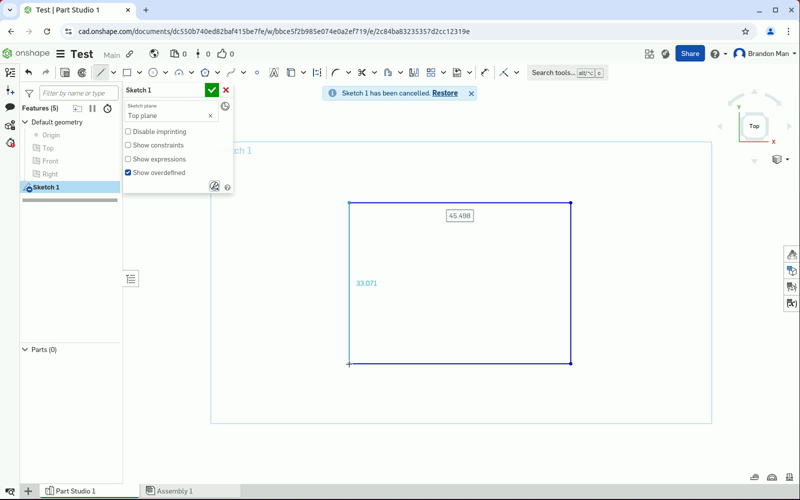
key(esc)
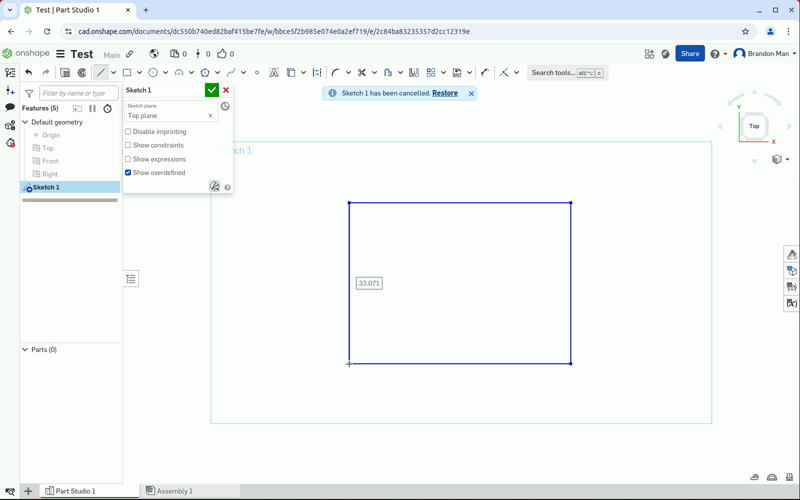
mouse_move(514, 266)
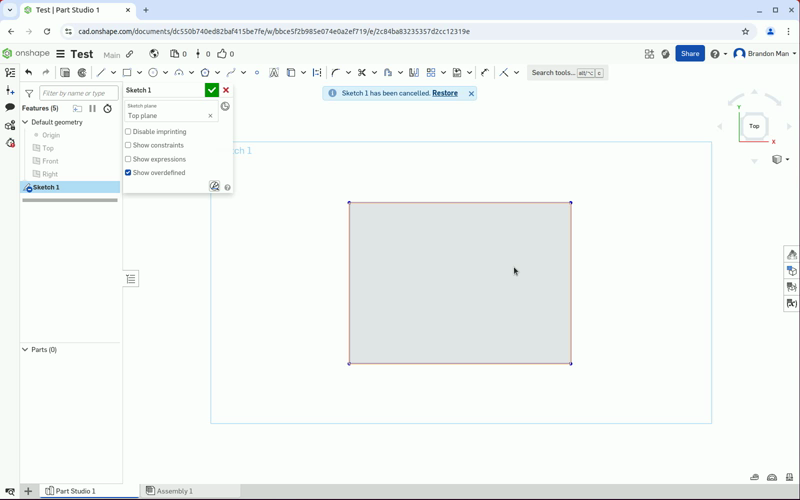
click(514, 266)
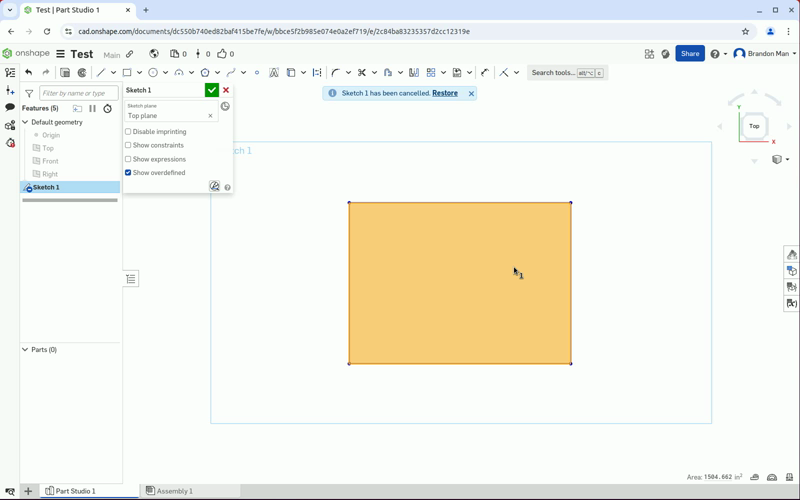
mouse_move(73, 352)
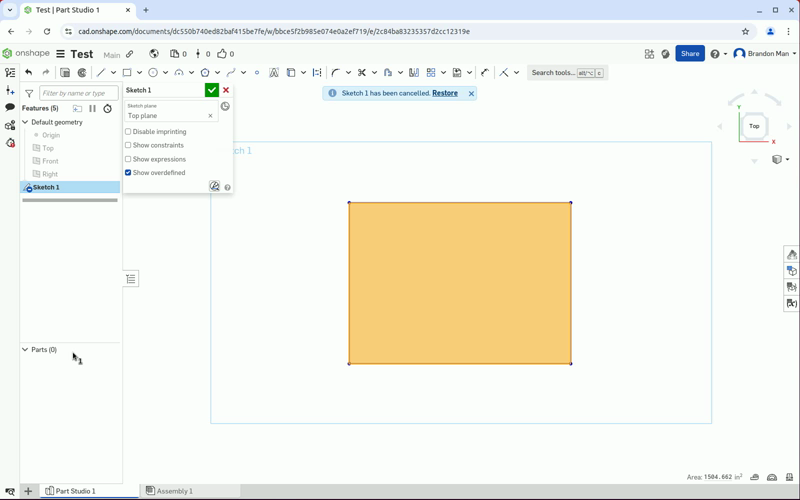
key(shift+y)
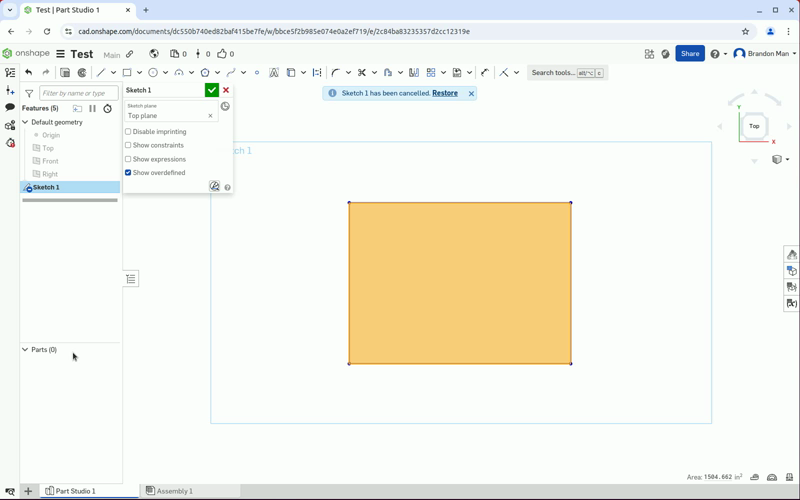
key(shift+e)
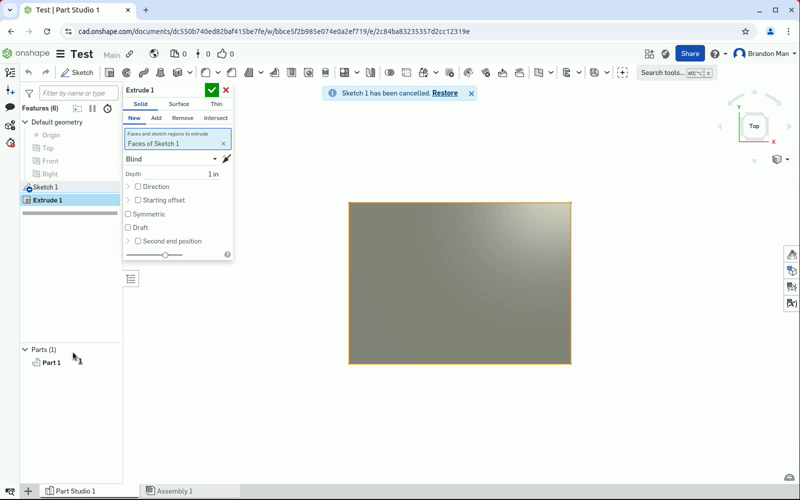
mouse_move(143, 106)
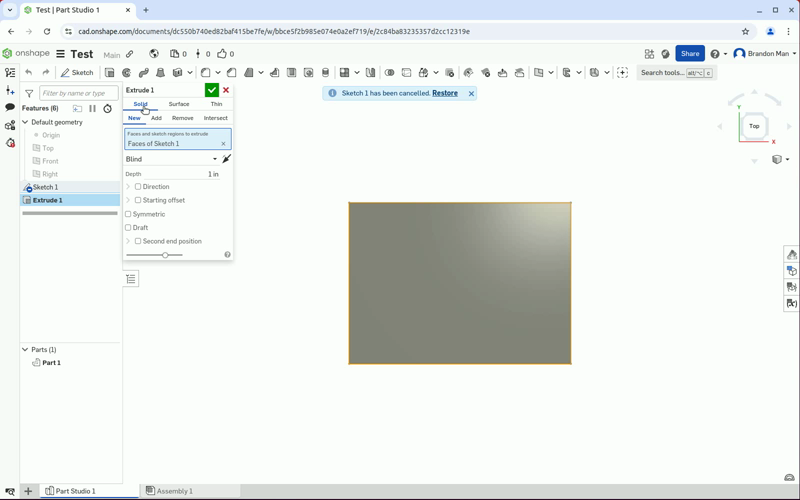
click(143, 106)
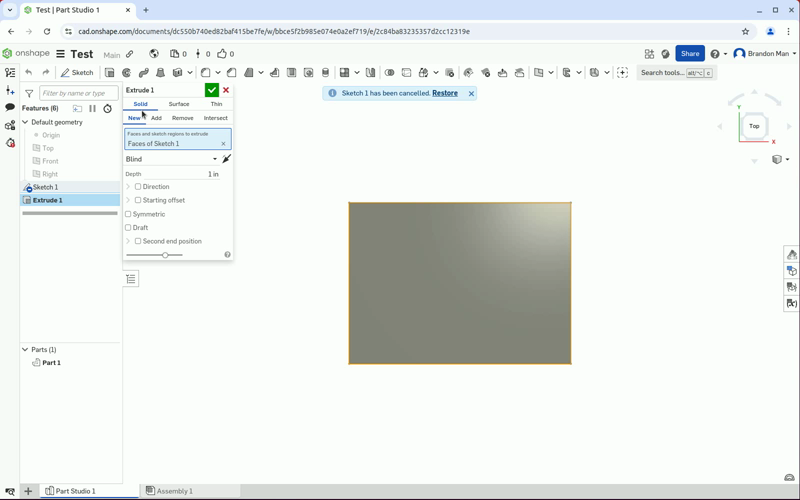
mouse_move(137, 120)
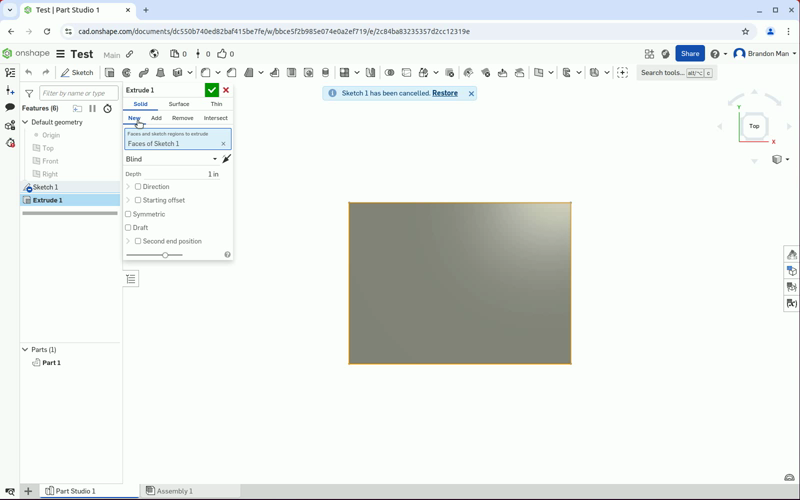
click(137, 120)
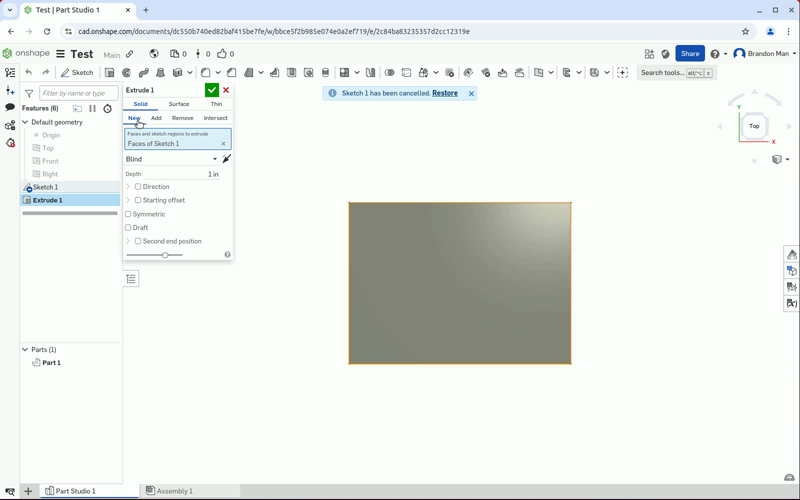
key(tab, 4)
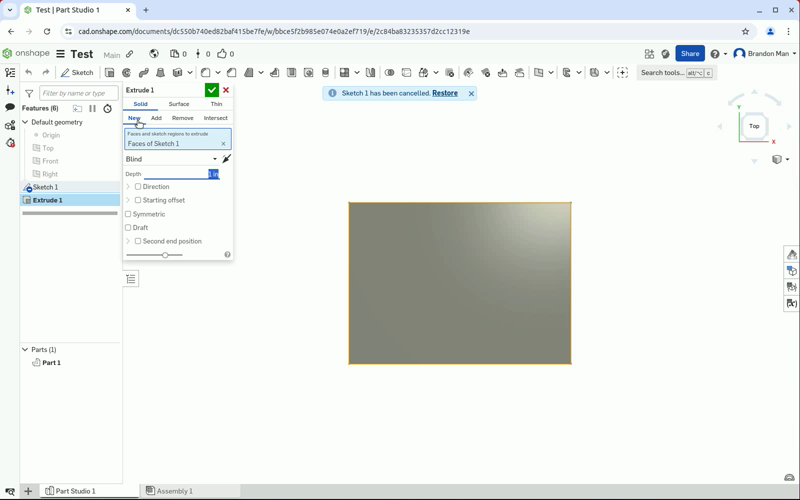
text(2.407)
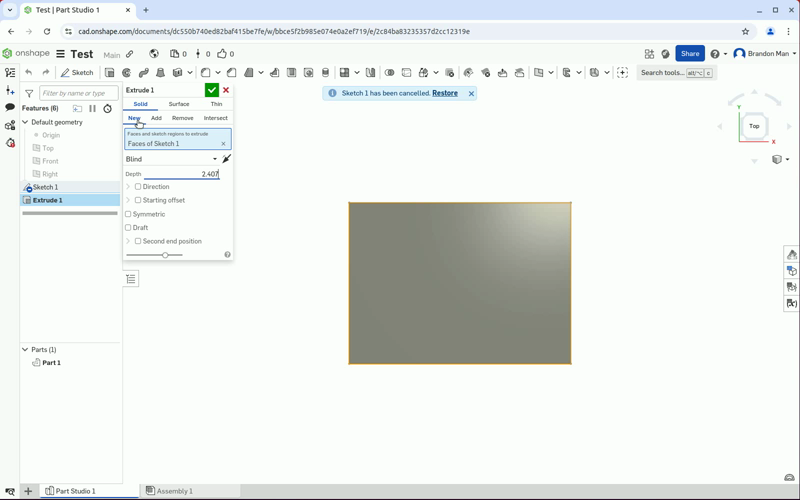
key(enter)
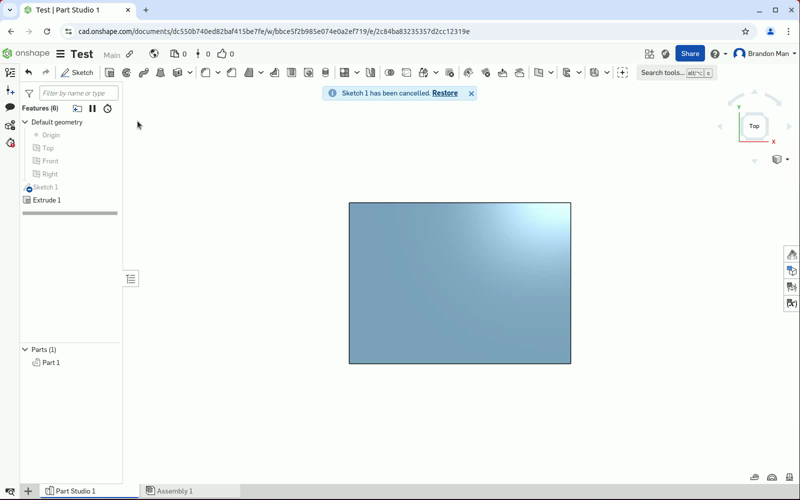
key(shift+h)
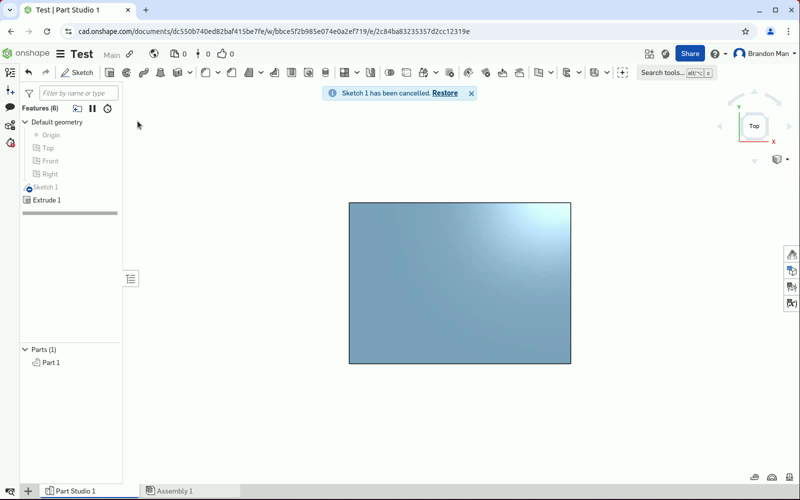
key(shift+h)
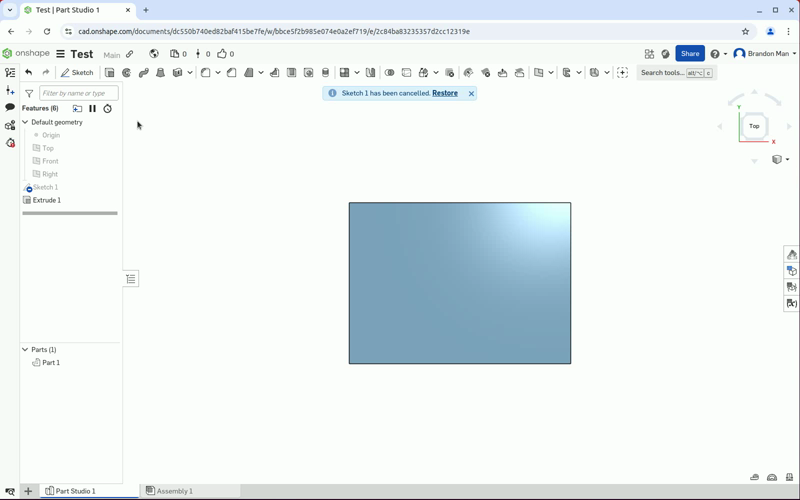
mouse_move(73, 189)
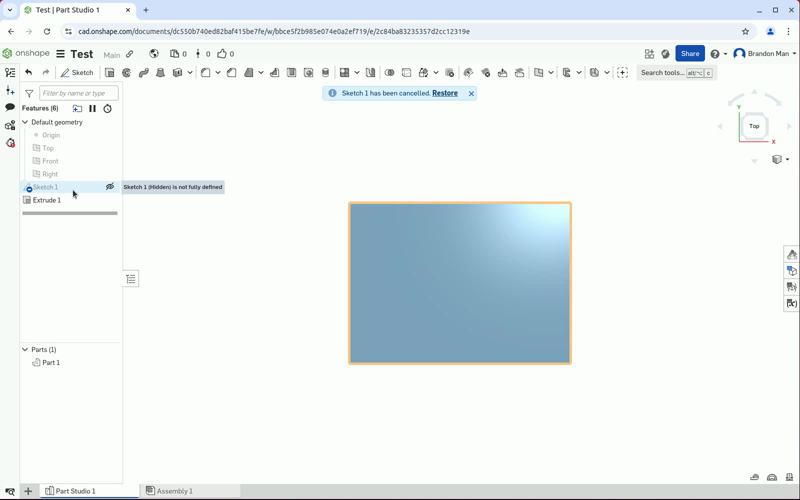
click(73, 189)
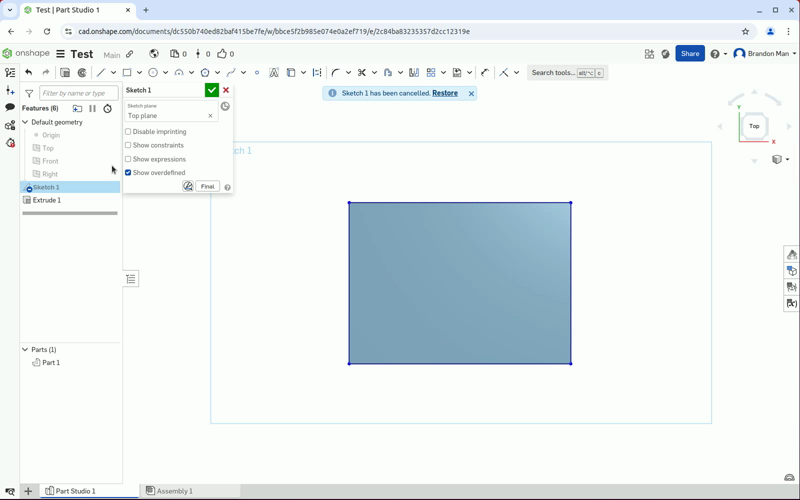
mouse_move(229, 92)
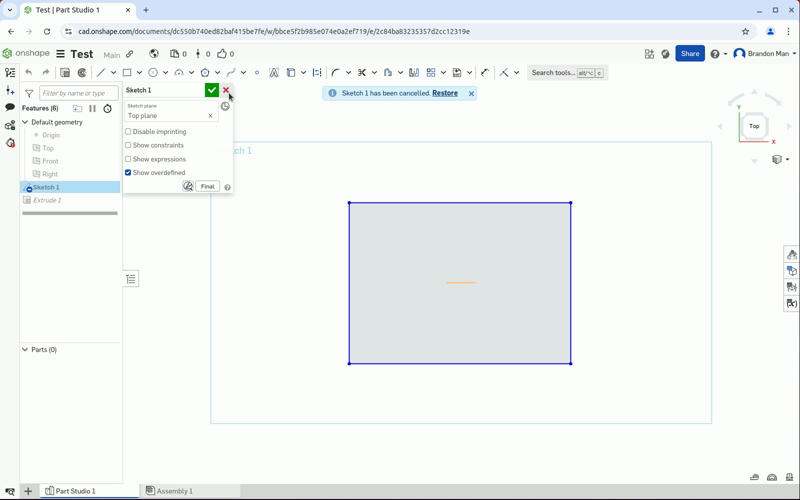
click(229, 92)
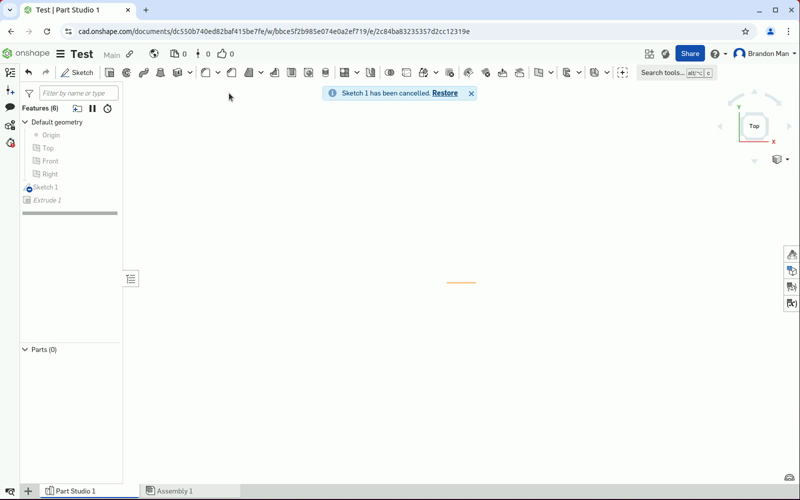
mouse_move(73, 352)
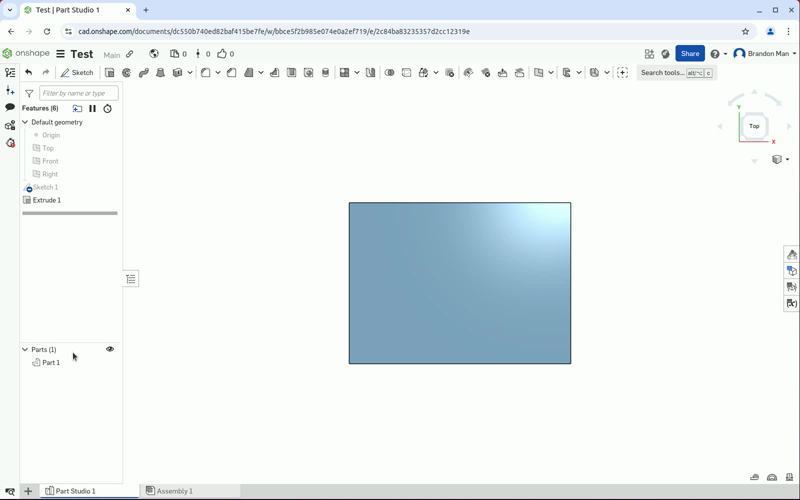
key(y)
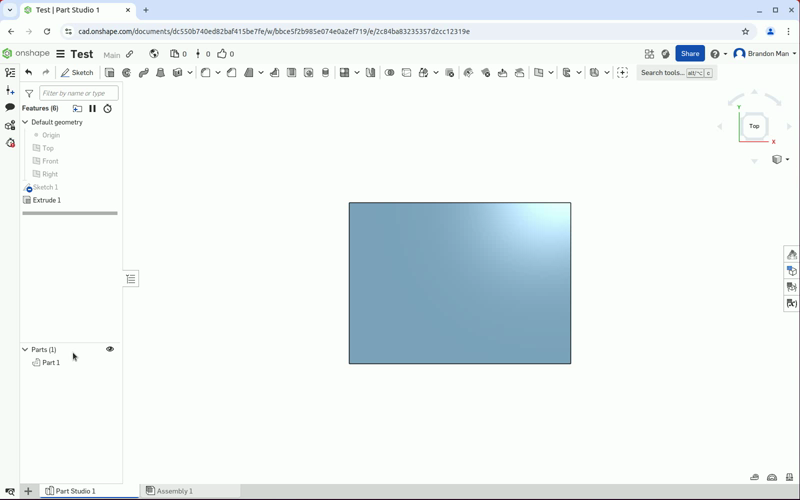
key(shift+p)
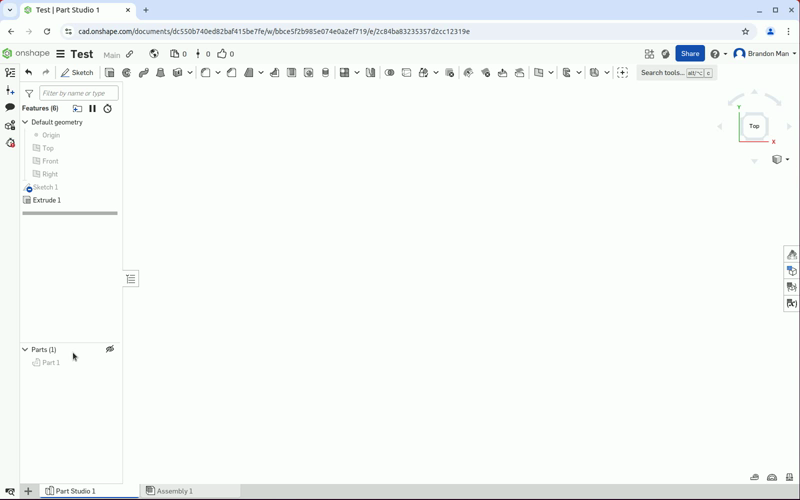
key(space)
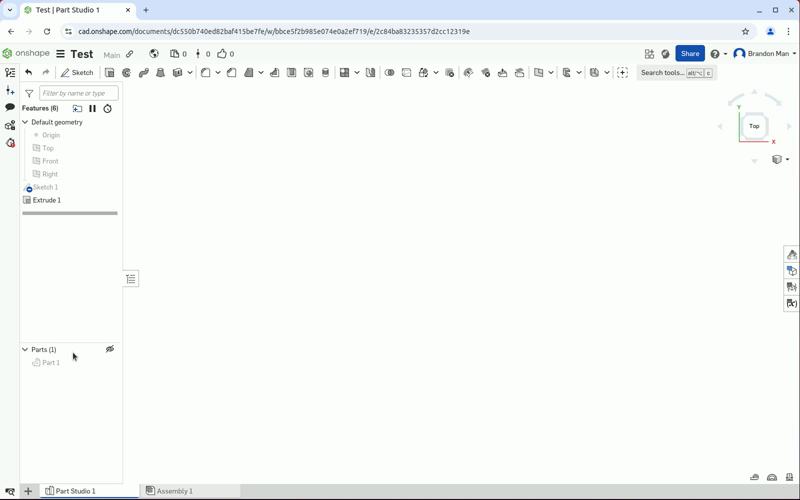
key_down(shift)
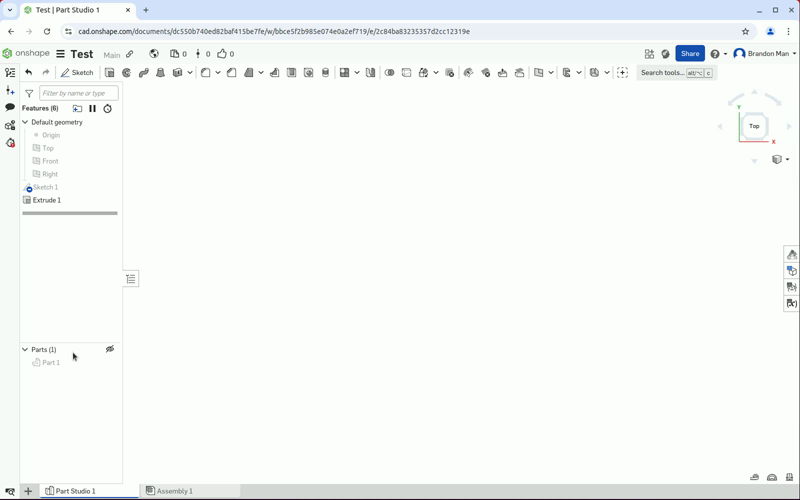
key(up)
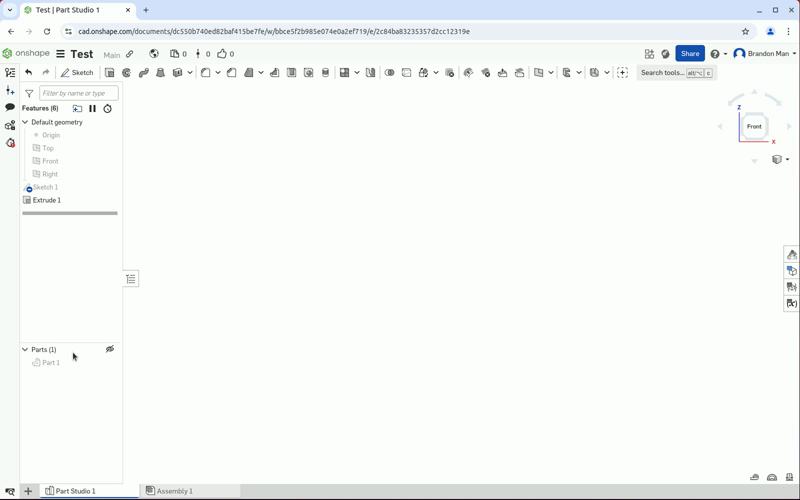
key_up(shift)
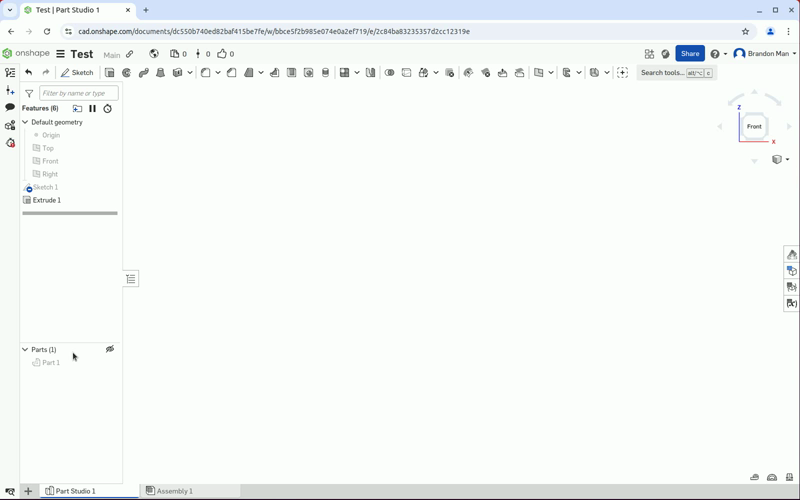
key(space)
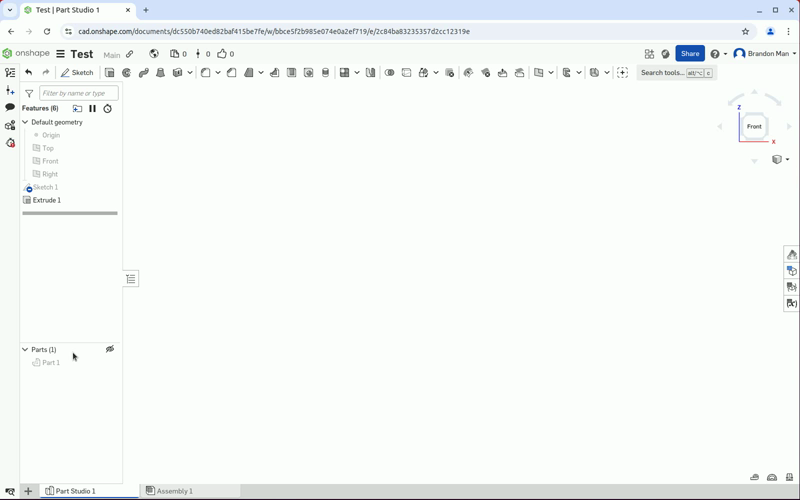
key_down(shift)
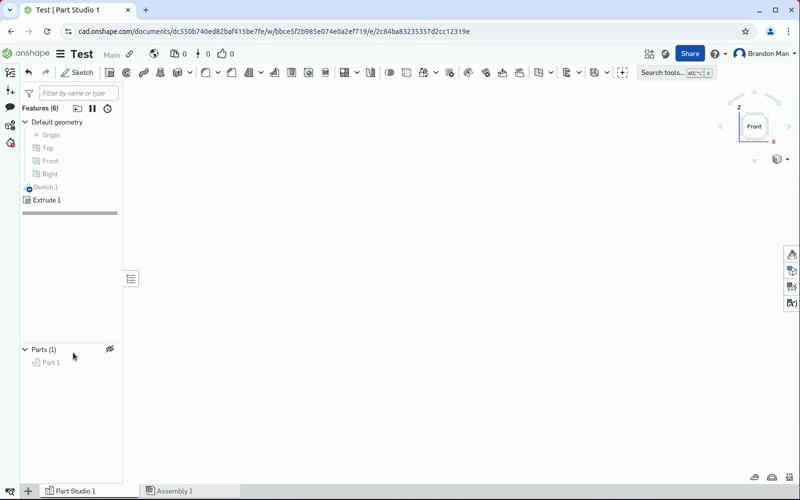
key(left)
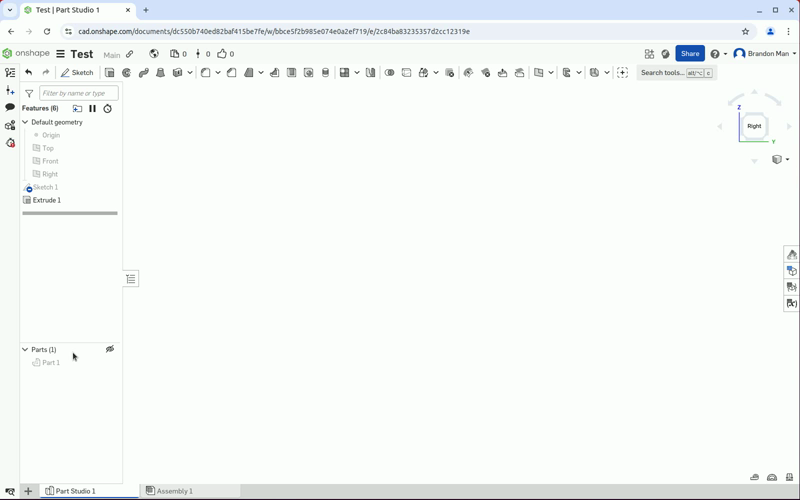
key_up(shift)
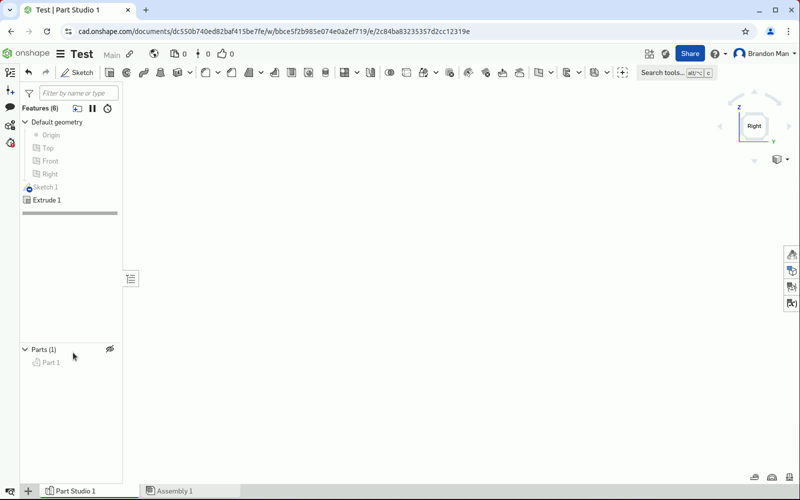
mouse_move(73, 352)
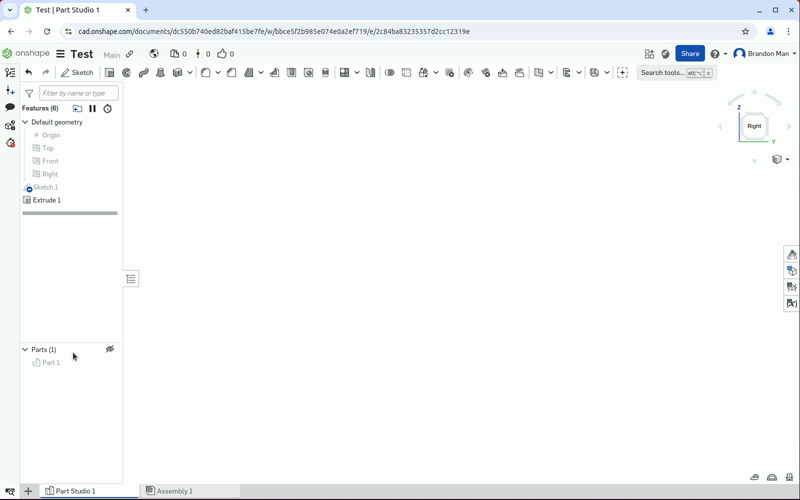
key(shift+y)
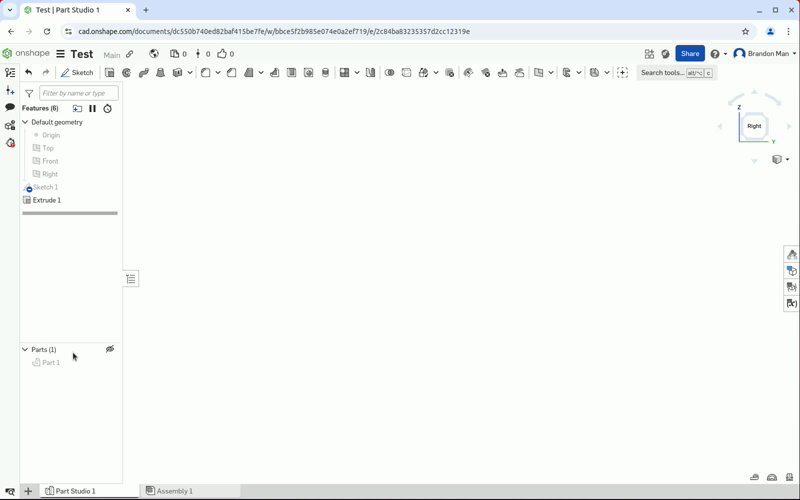
key(shift+s)
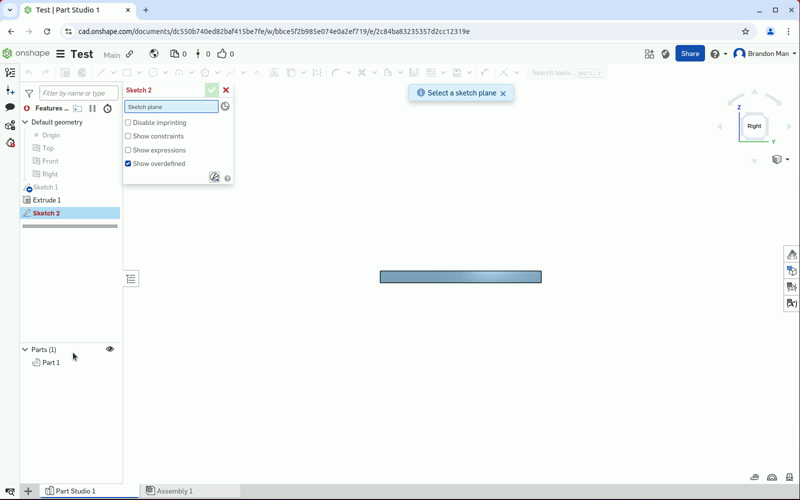
mouse_move(73, 176)
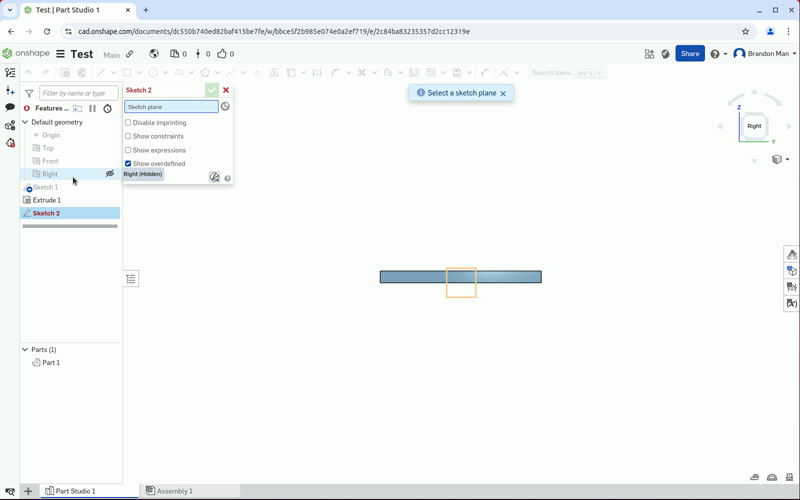
click(73, 176)
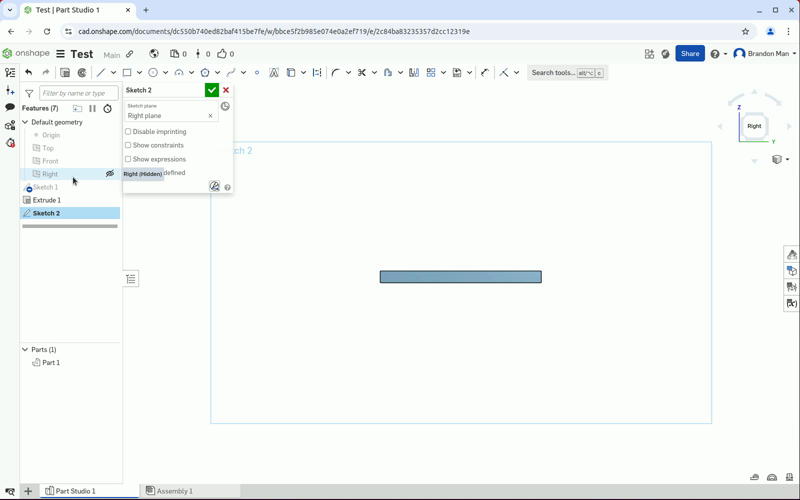
mouse_move(73, 352)
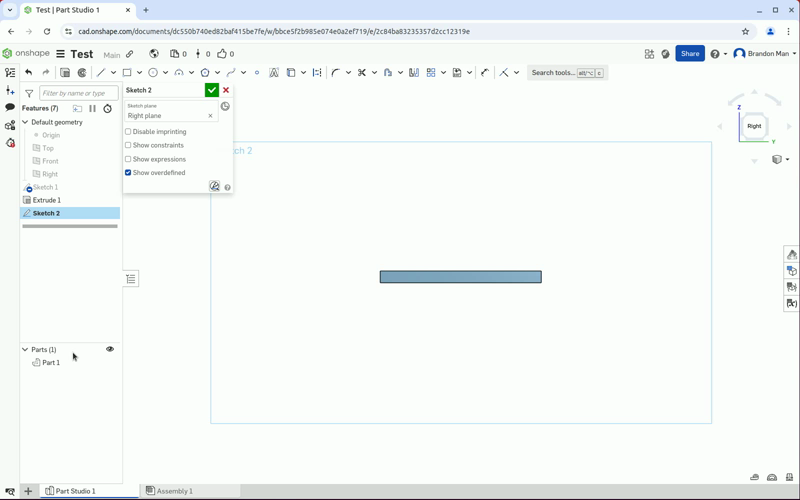
key(y)
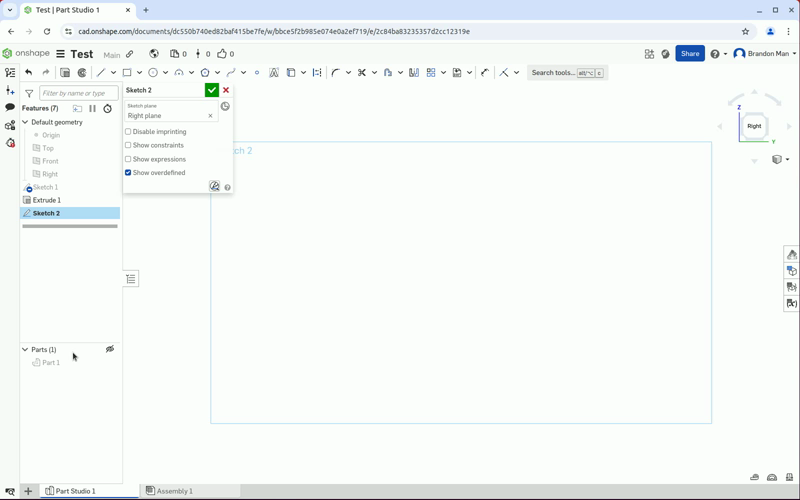
key(l)
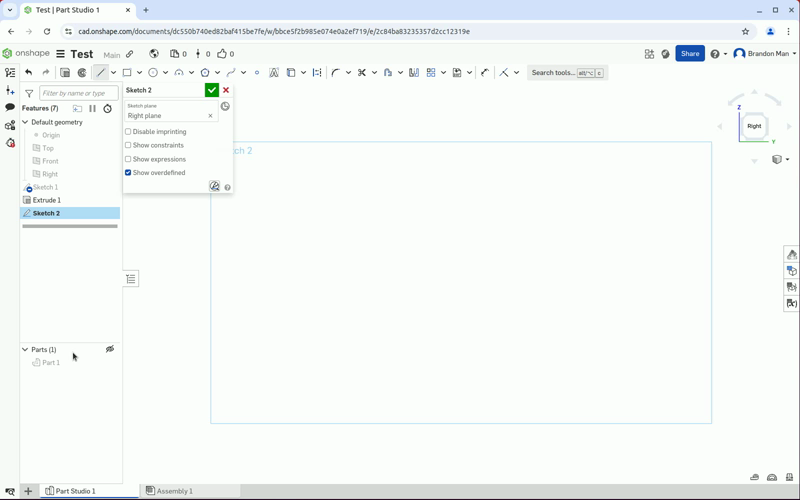
key_down(shift)
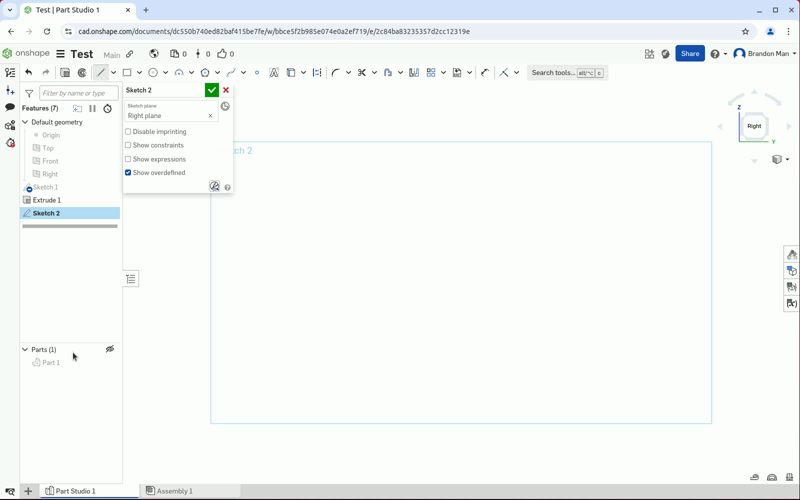
mouse_move(425, 305)
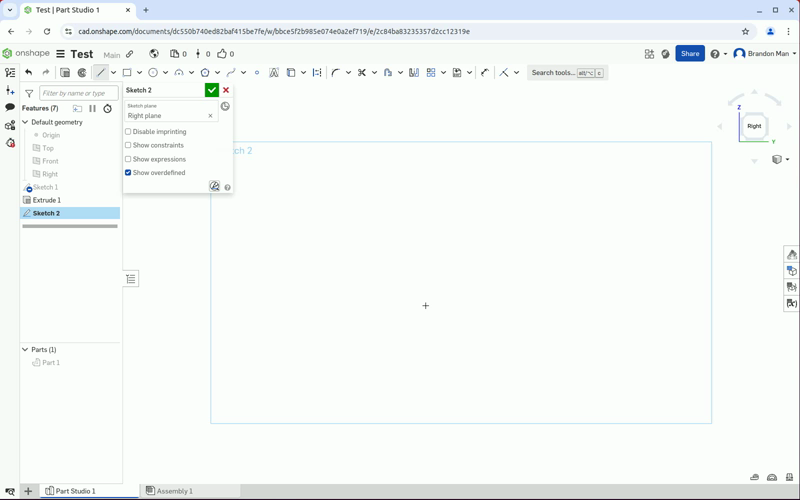
click(425, 305)
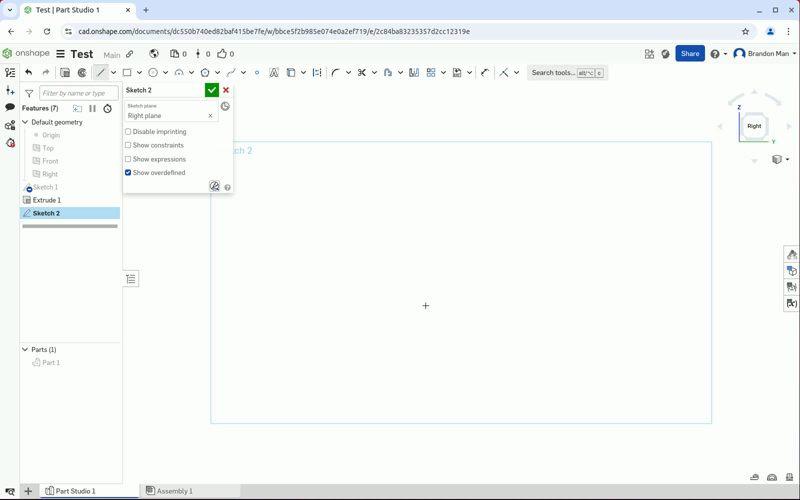
key_up(shift)
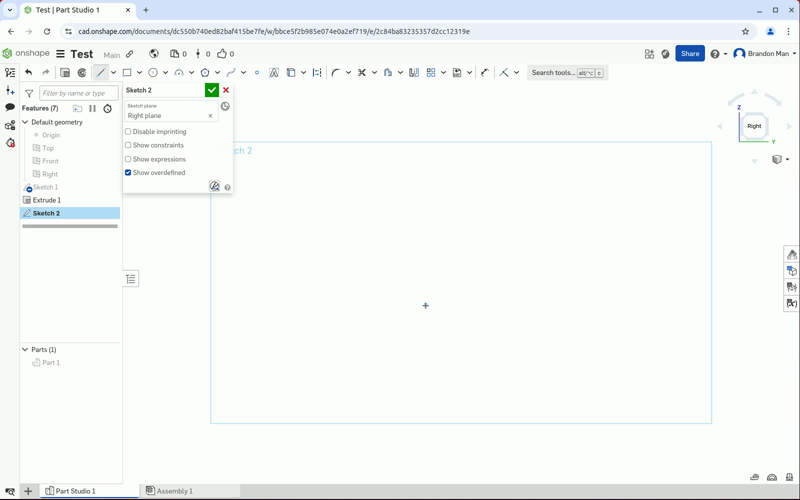
key_down(shift)
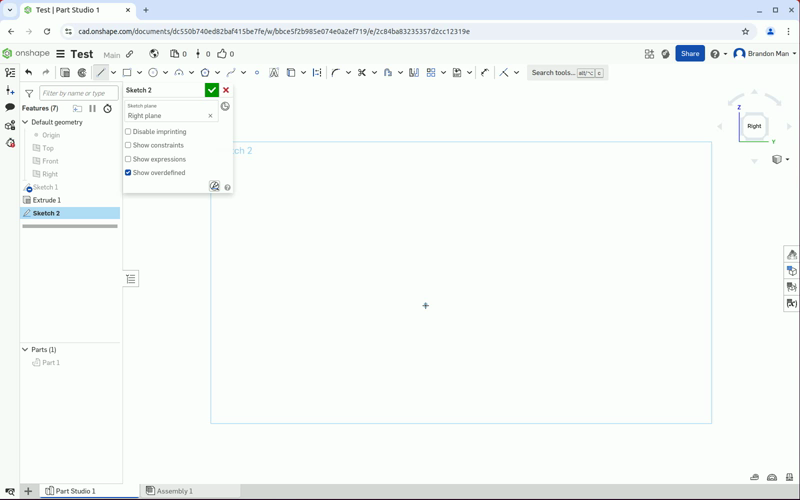
mouse_move(455, 305)
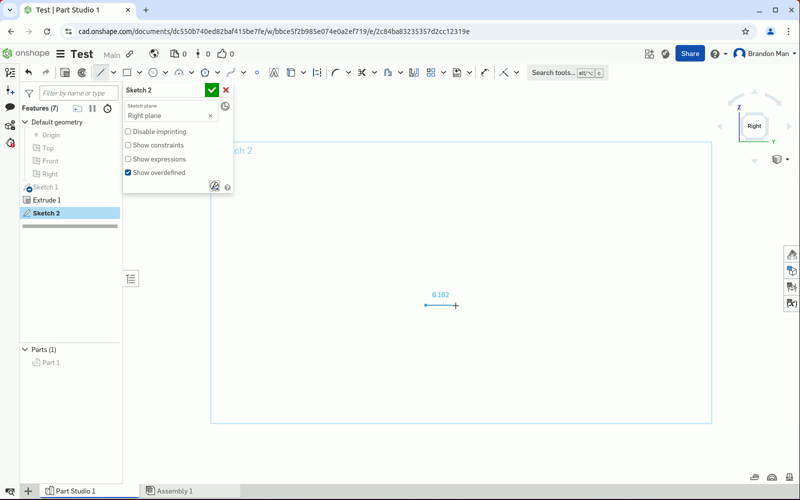
mouse_move(470, 305)
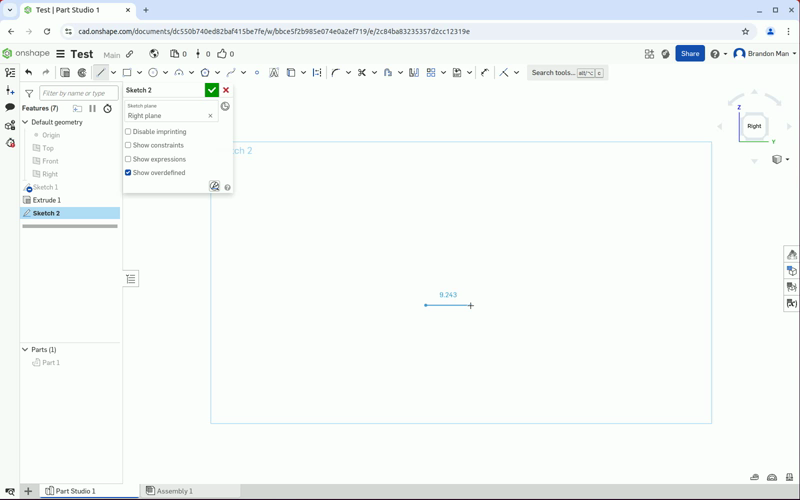
click(470, 305)
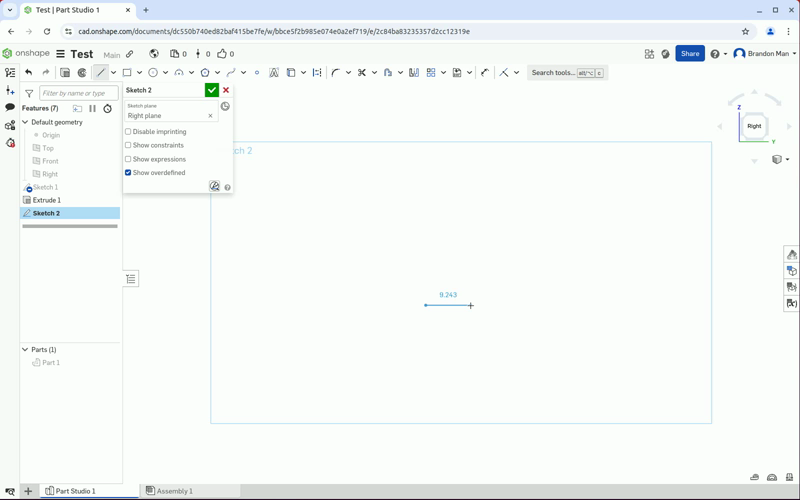
key_up(shift)
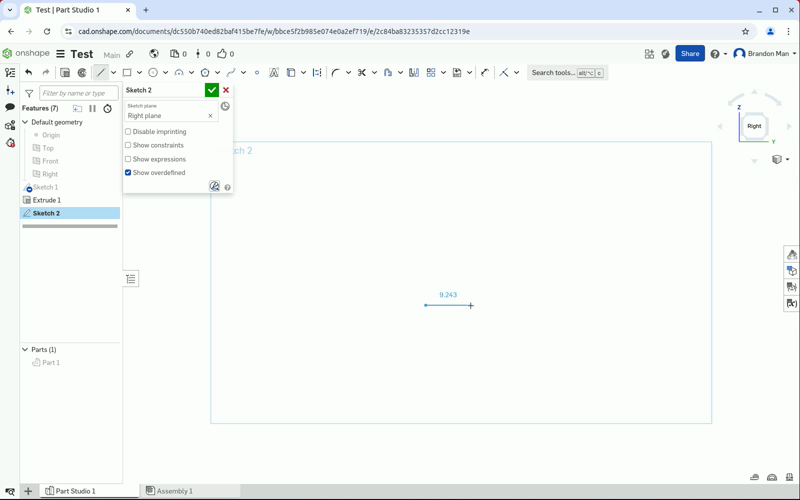
key_down(shift)
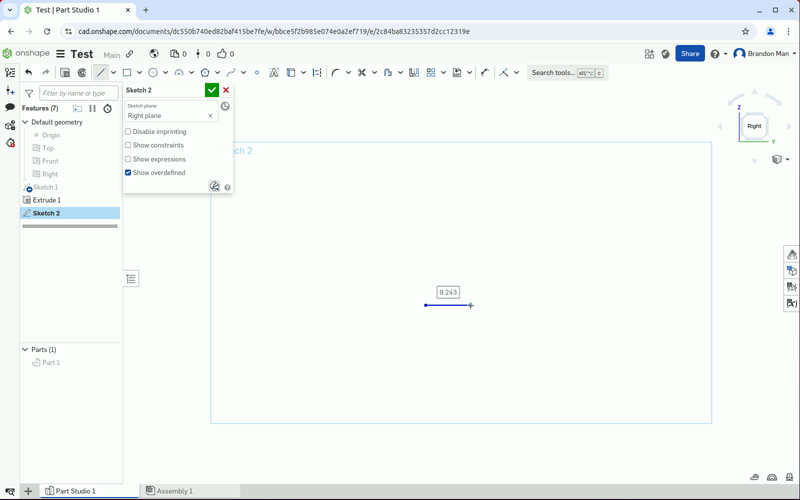
mouse_move(501, 305)
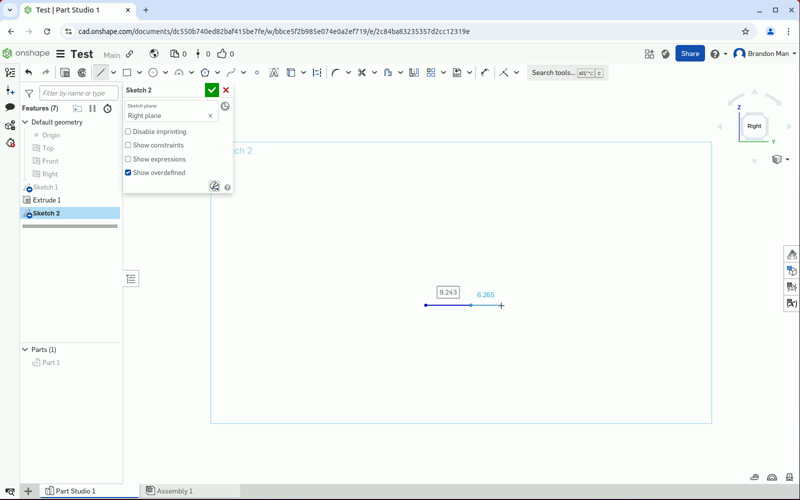
mouse_move(470, 282)
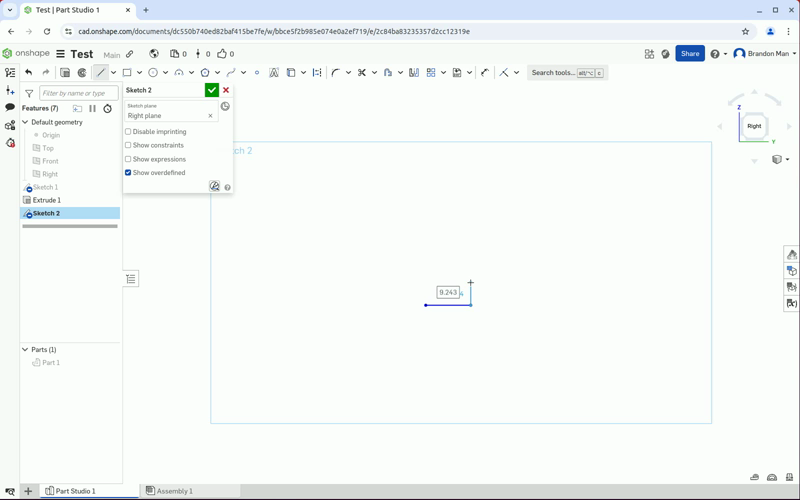
click(470, 282)
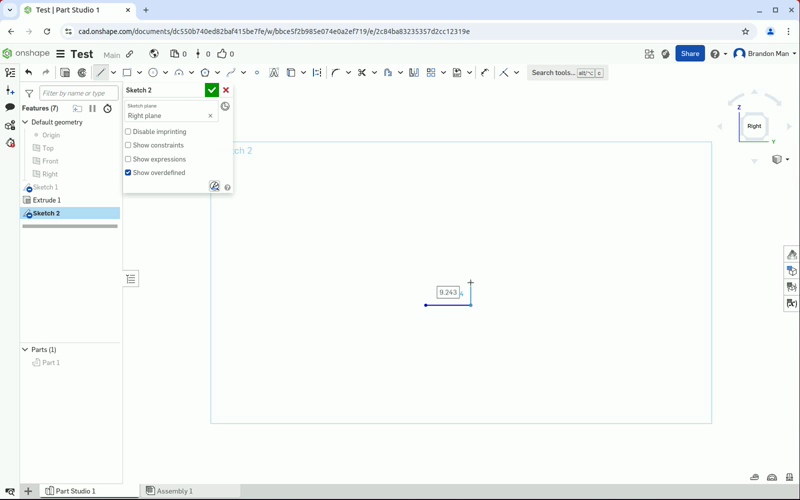
key_up(shift)
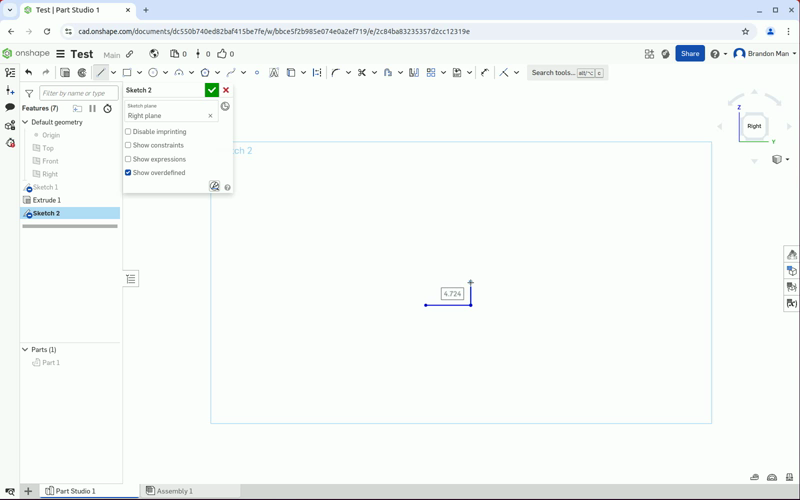
key_down(shift)
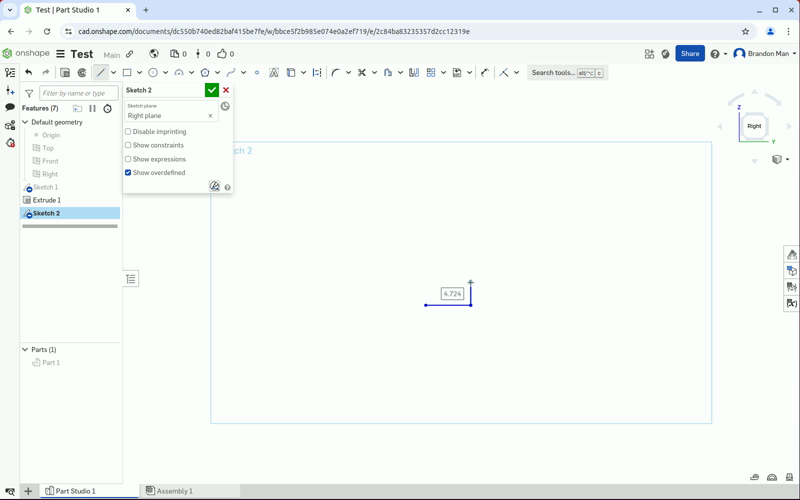
mouse_move(501, 282)
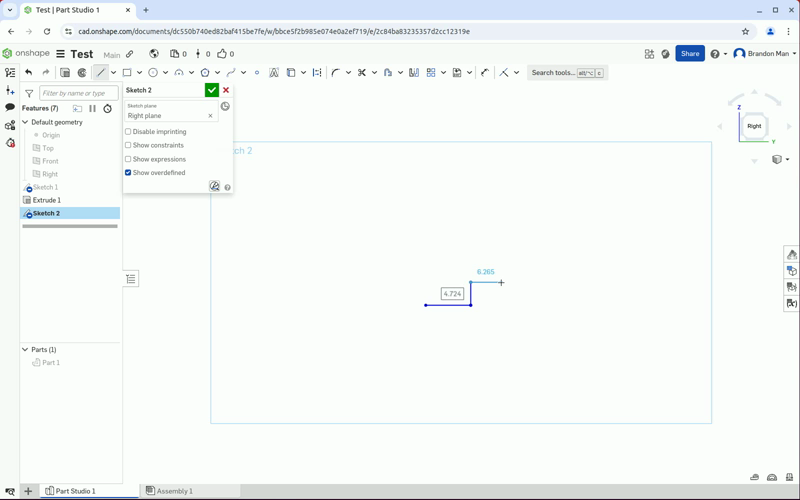
mouse_move(425, 282)
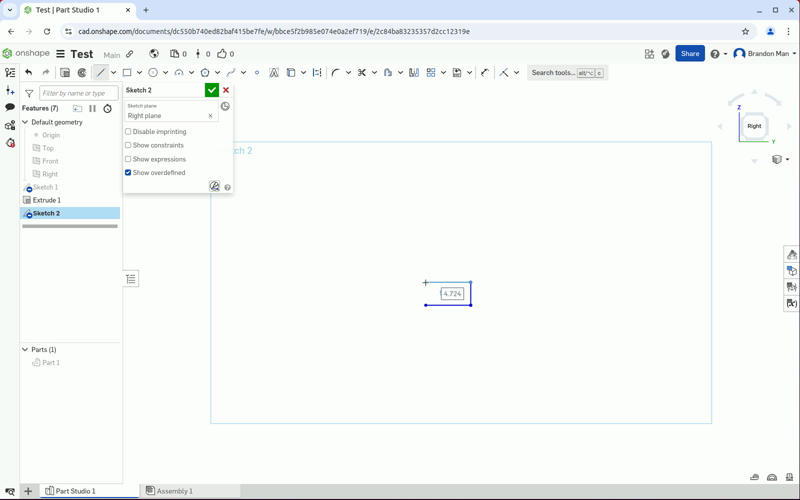
click(425, 282)
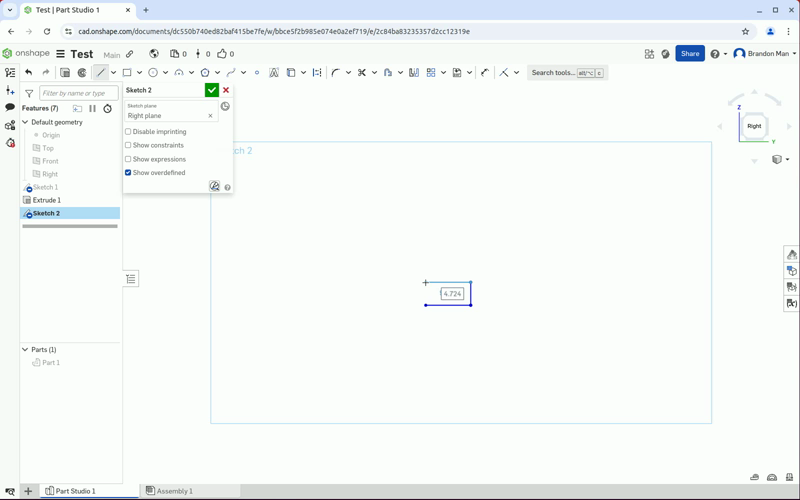
key_up(shift)
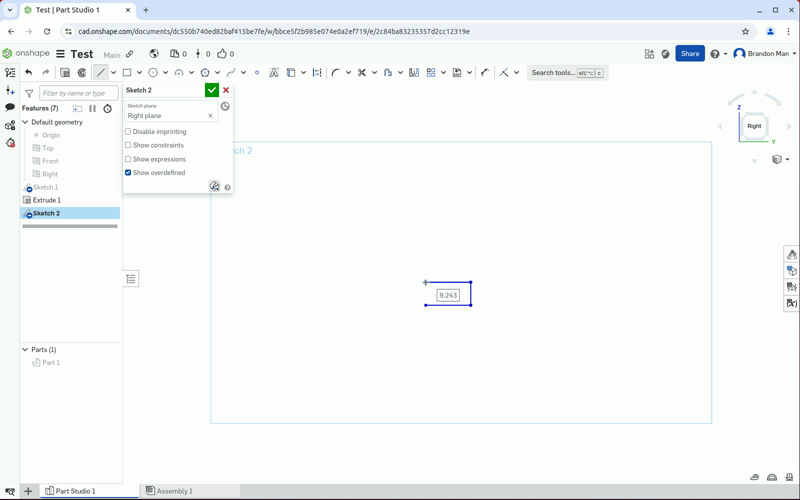
mouse_move(455, 282)
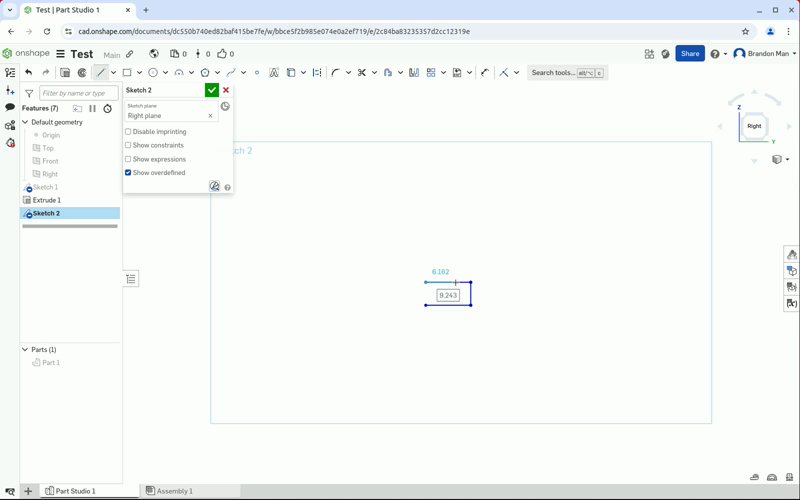
key_down(shift)
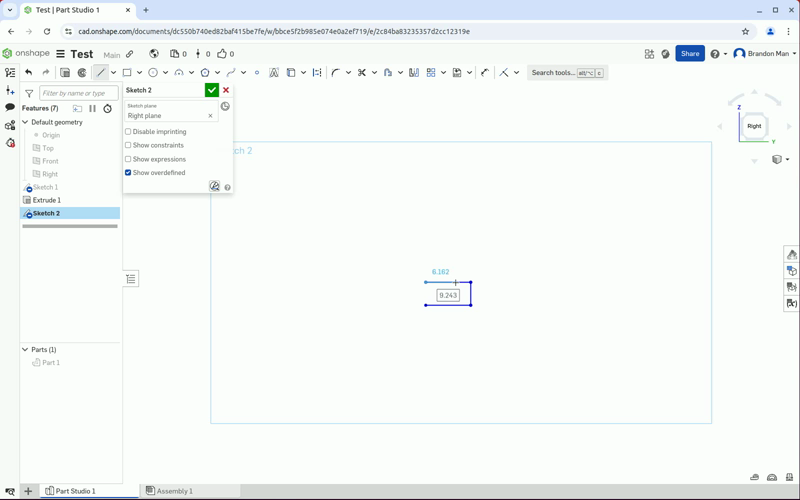
mouse_move(425, 305)
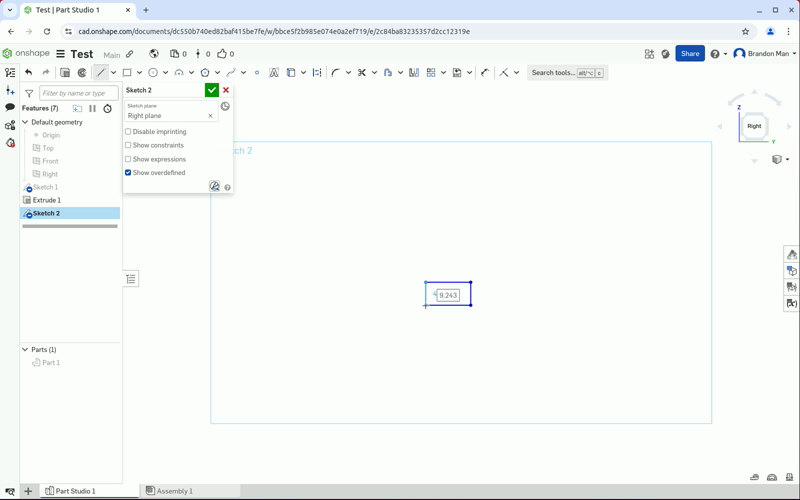
key_up(shift)
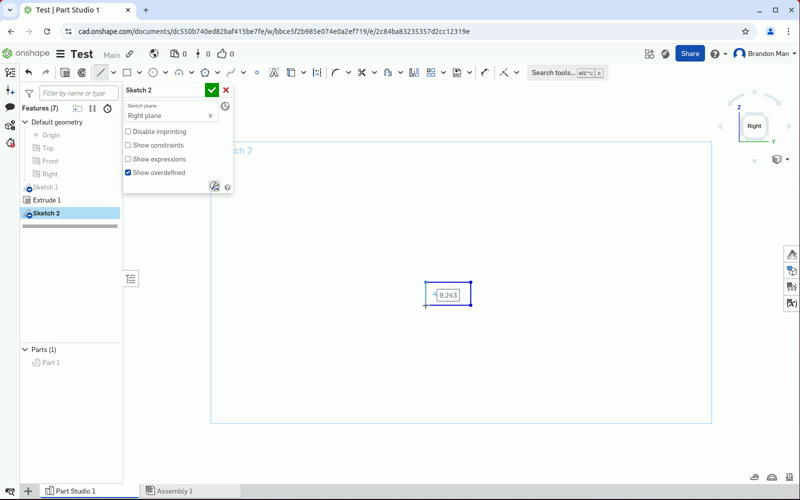
click(425, 305)
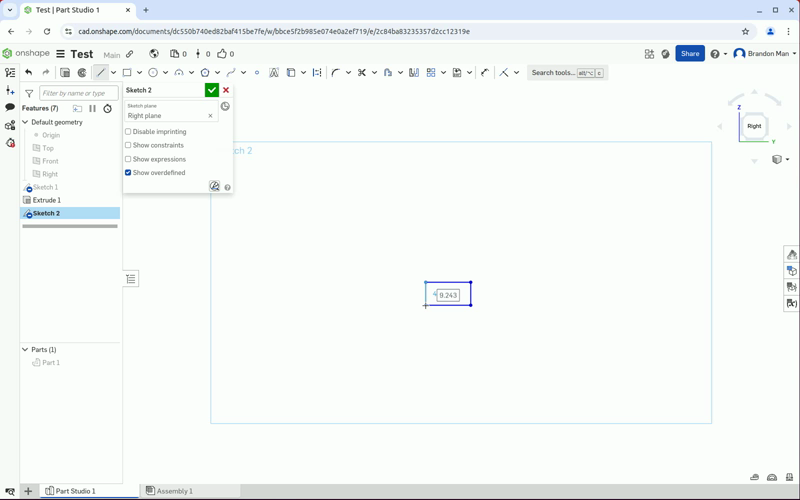
key(esc)
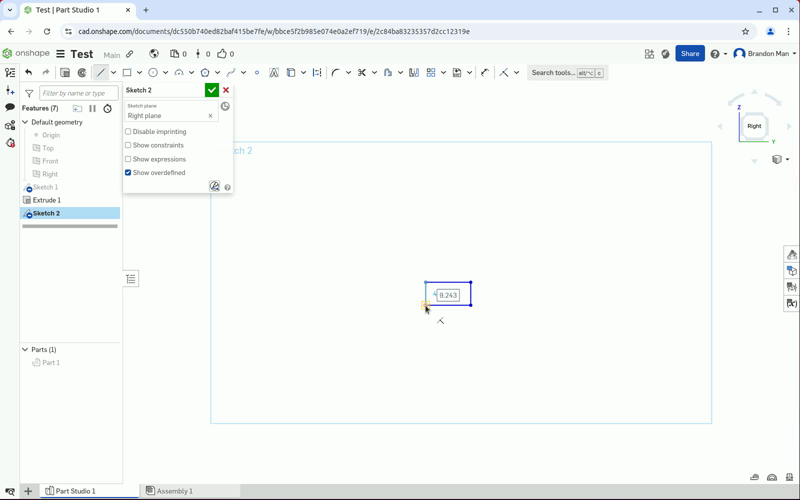
mouse_move(436, 292)
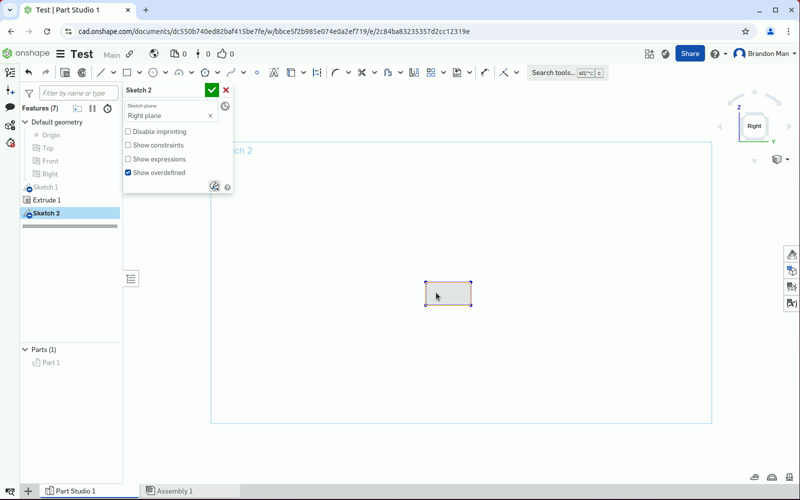
scroll(6)
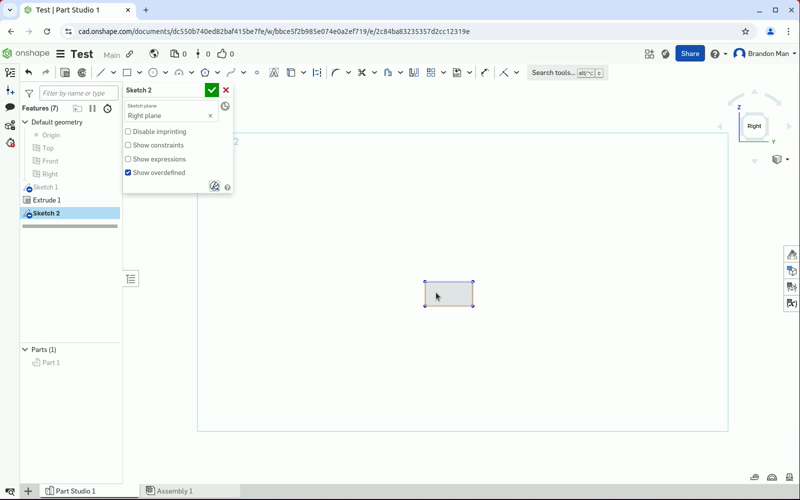
scroll(6)
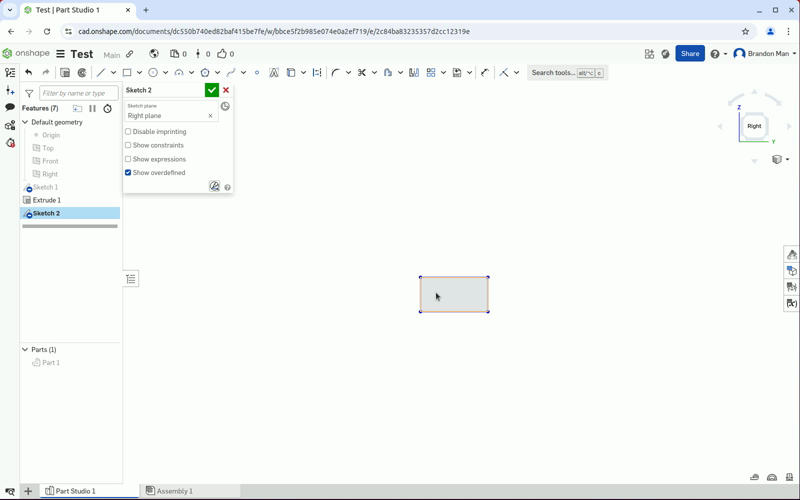
scroll(6)
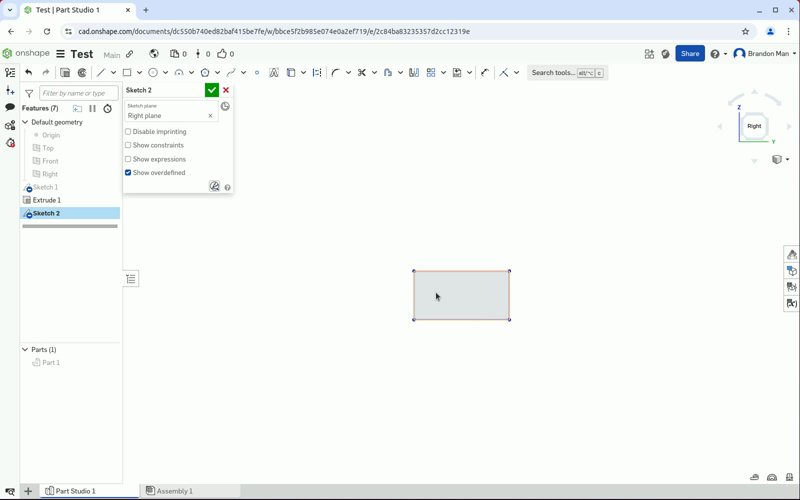
scroll(6)
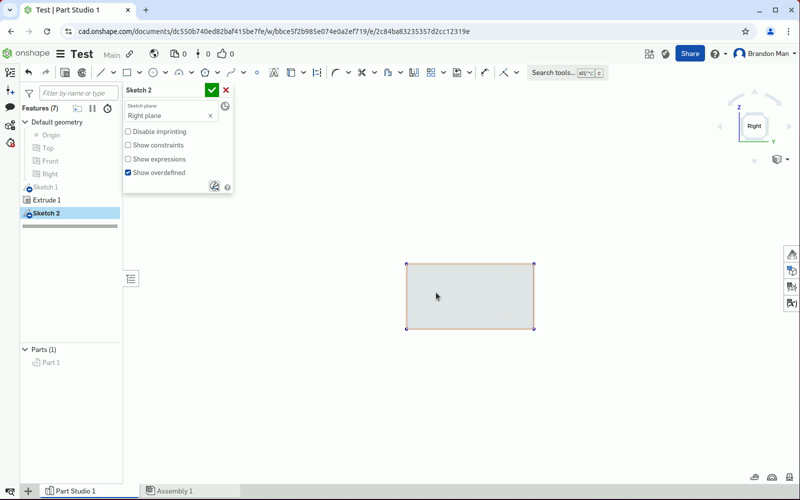
scroll(6)
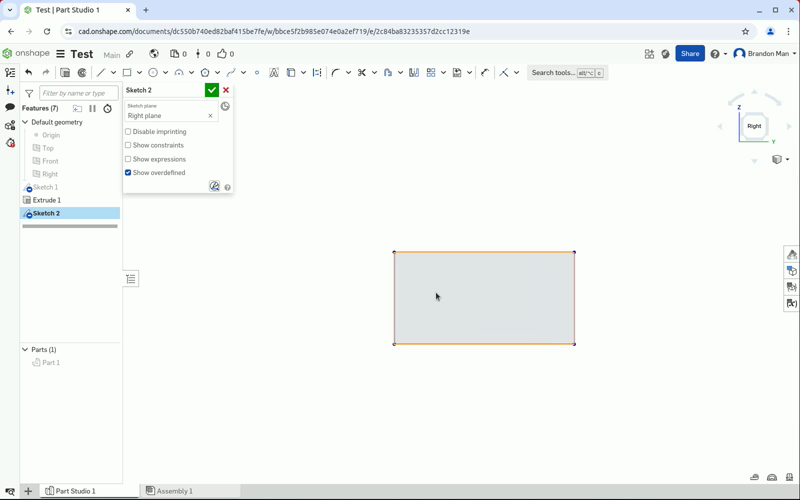
scroll(6)
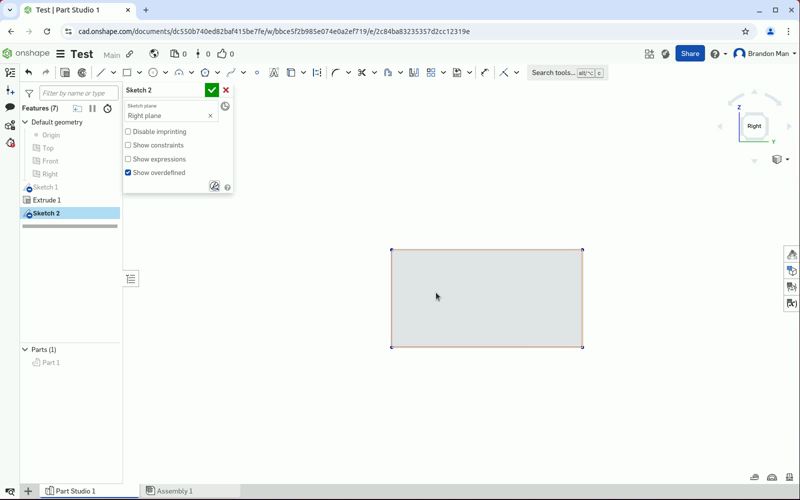
scroll(6)
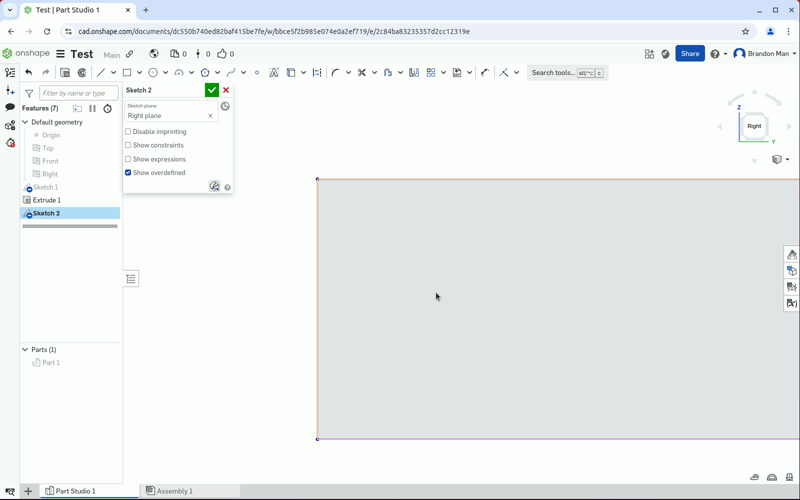
click(436, 292)
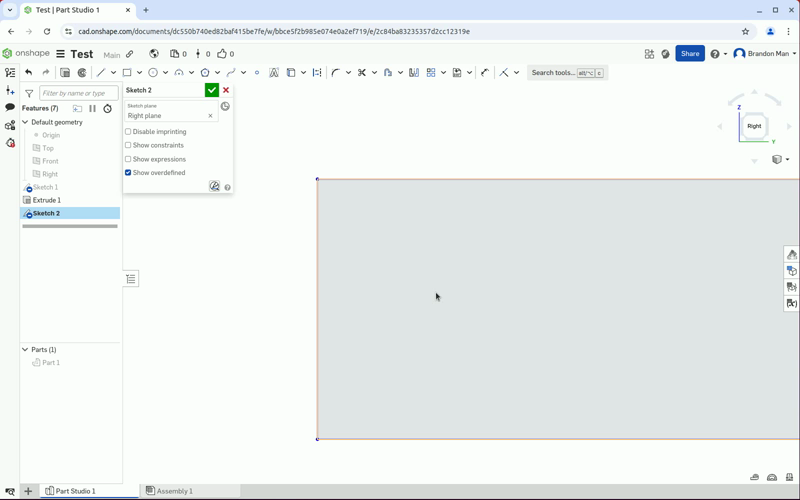
scroll(-6)
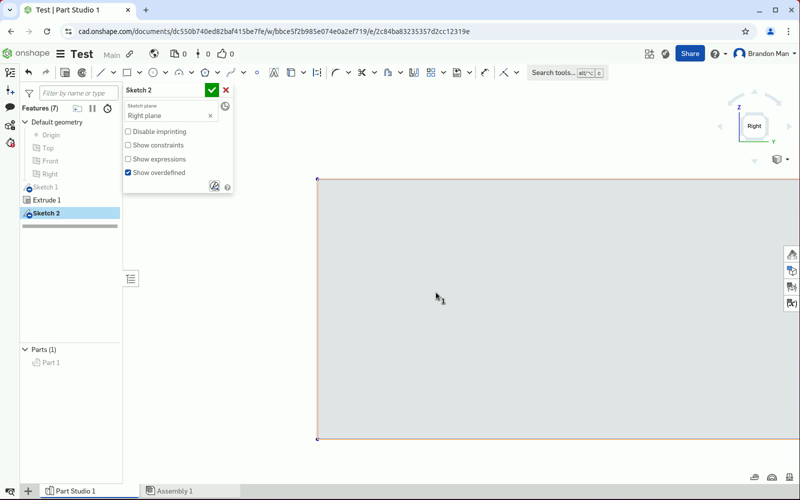
scroll(-6)
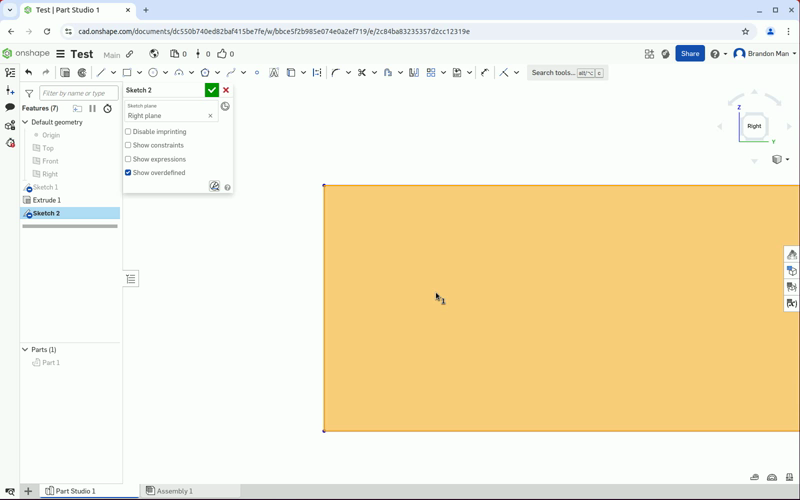
scroll(-6)
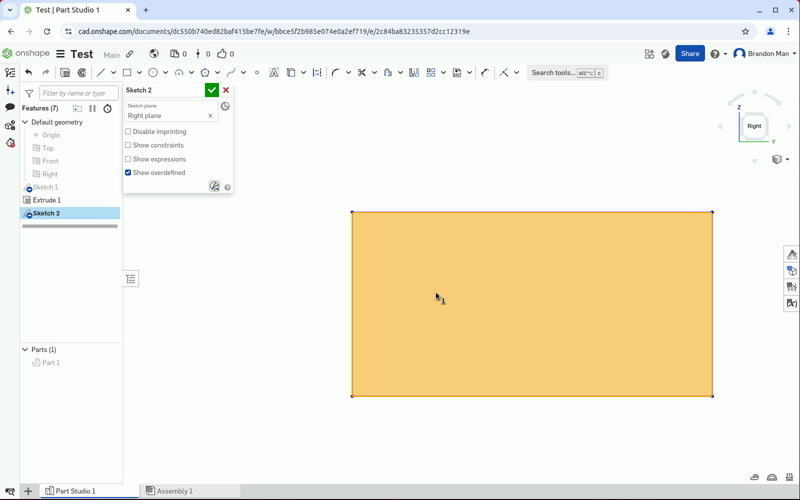
scroll(-6)
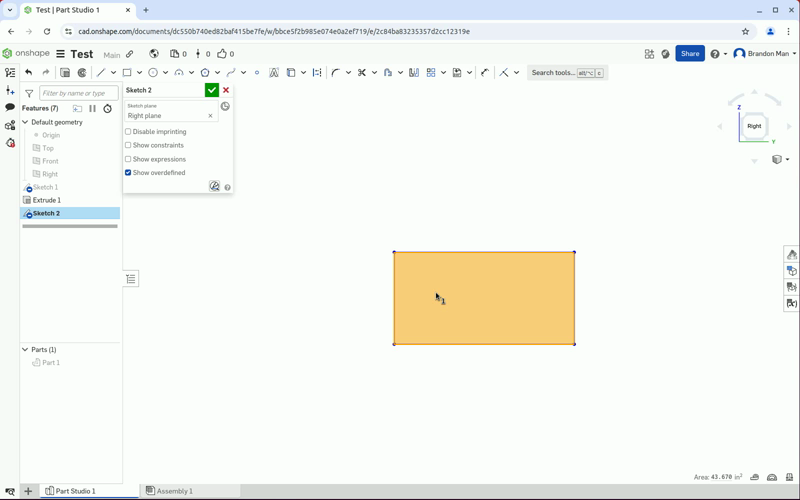
scroll(-6)
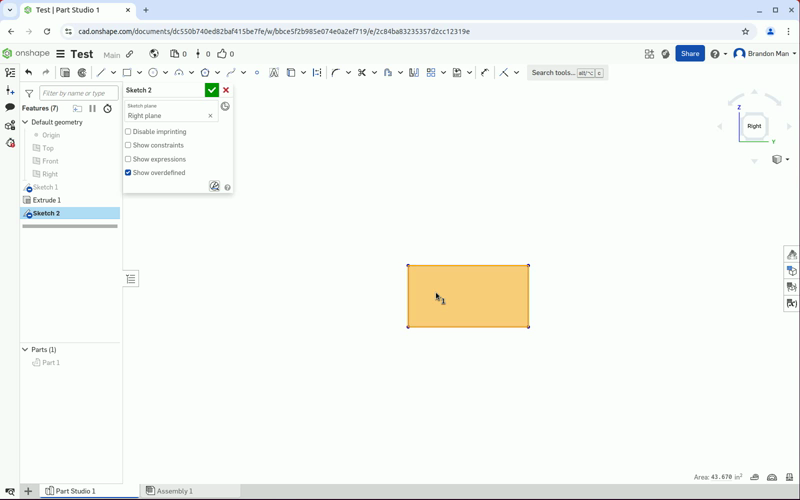
scroll(-6)
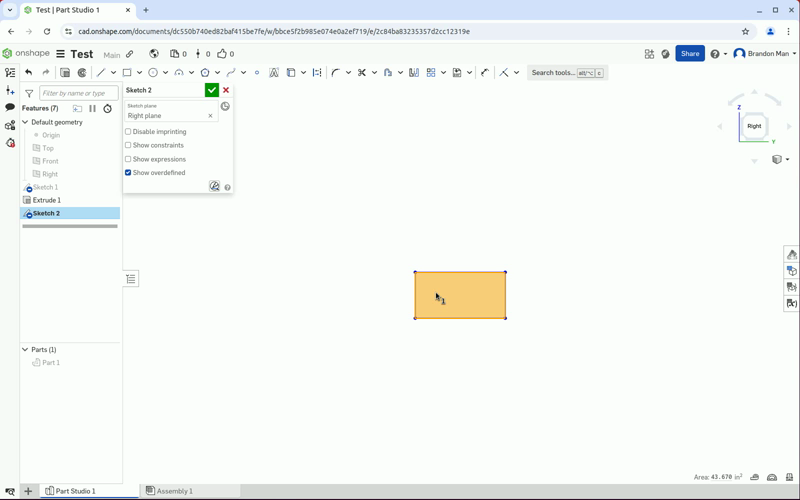
scroll(-6)
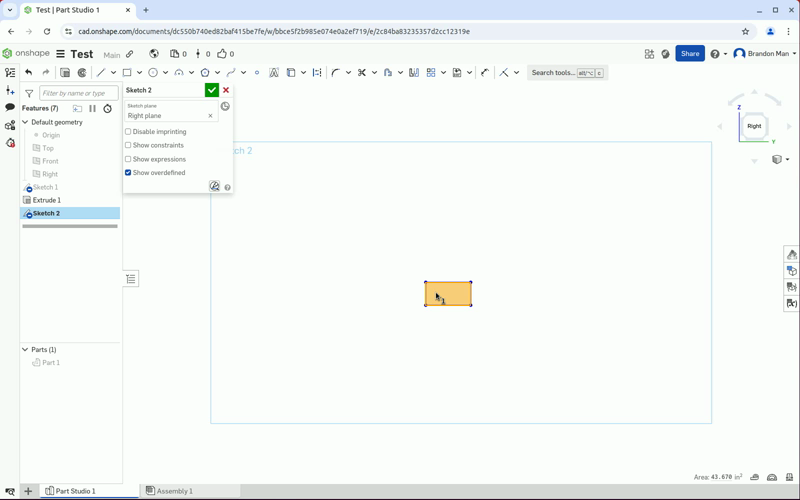
mouse_move(73, 352)
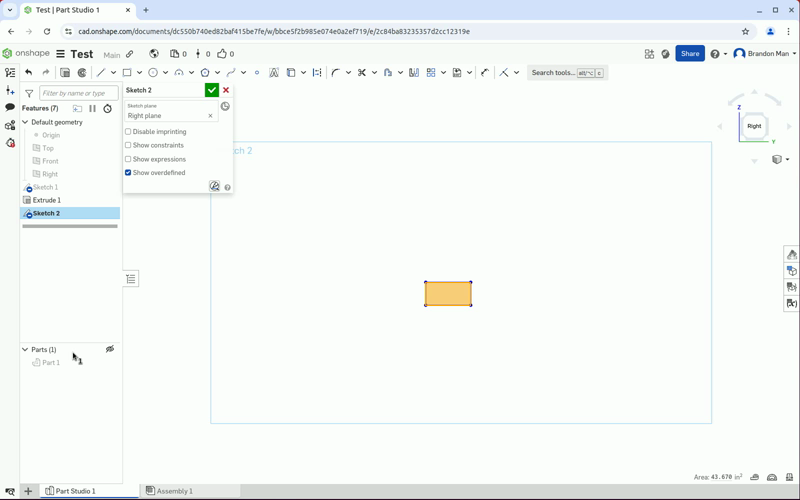
key(shift+y)
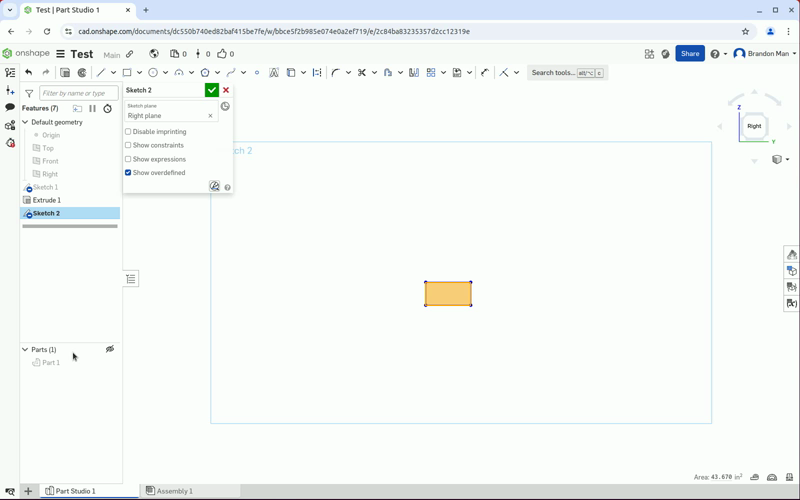
key(shift+e)
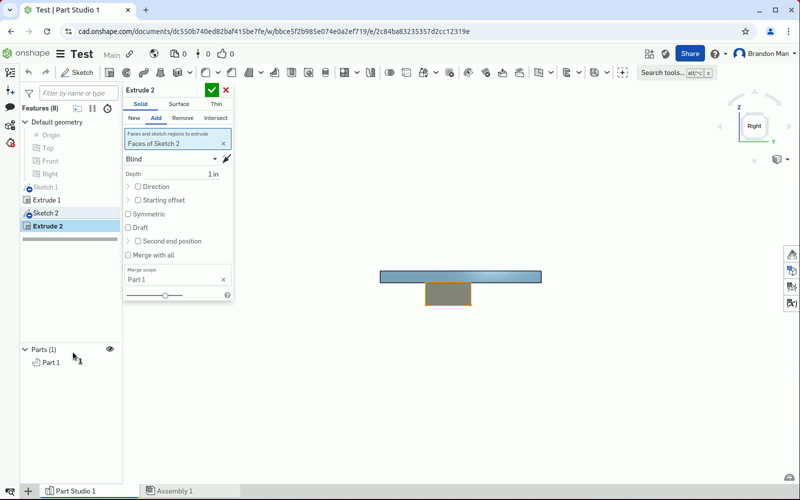
mouse_move(143, 106)
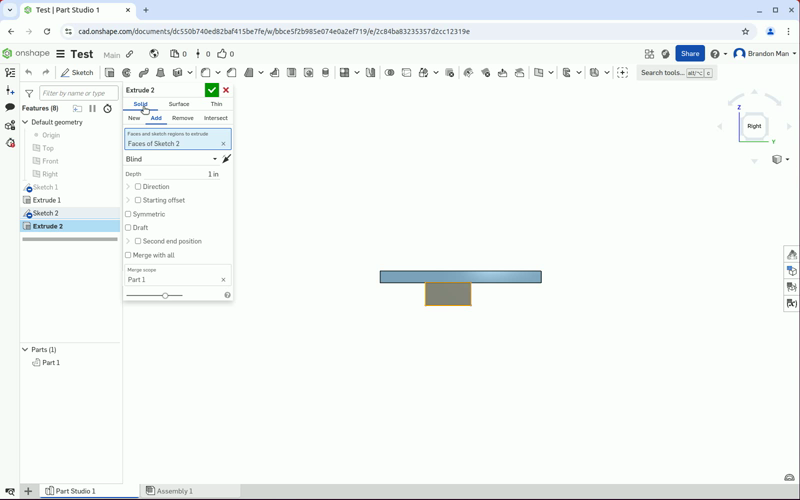
click(143, 106)
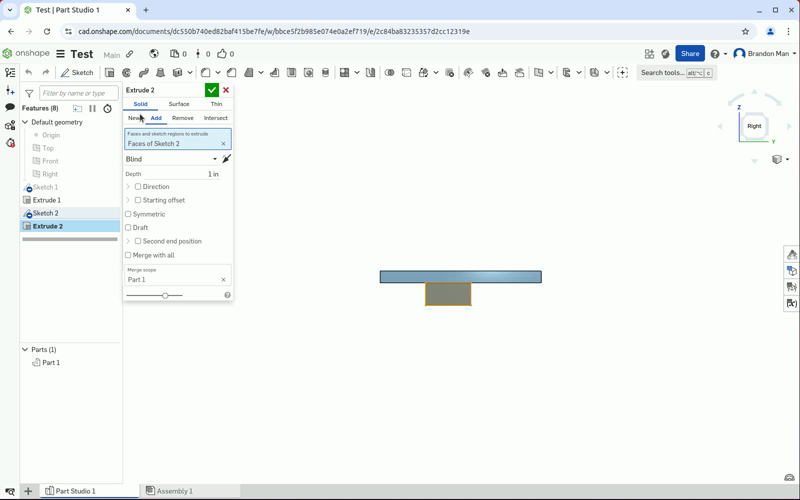
mouse_move(137, 120)
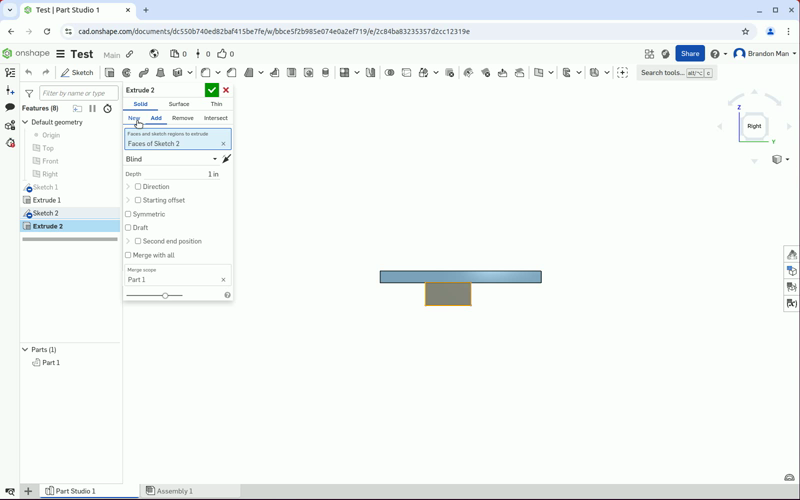
click(137, 120)
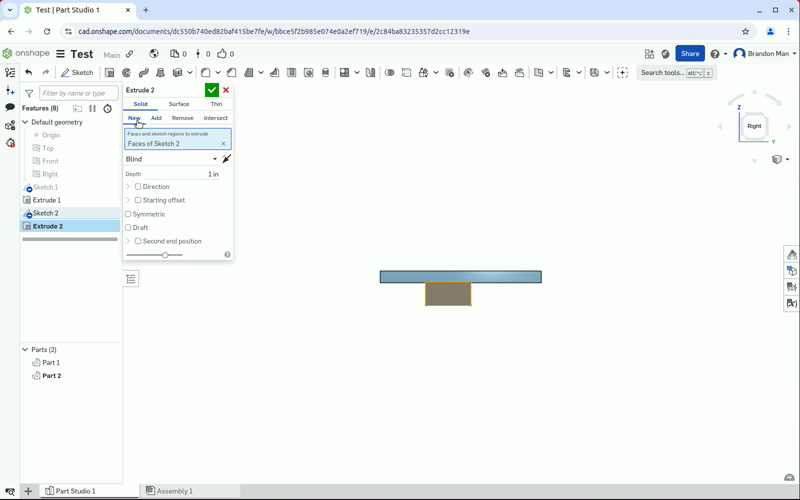
key(tab, 4)
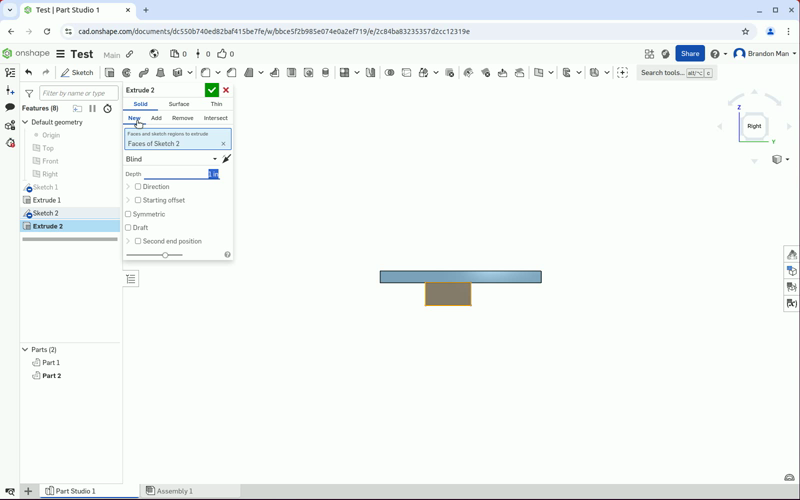
text(-23.108)
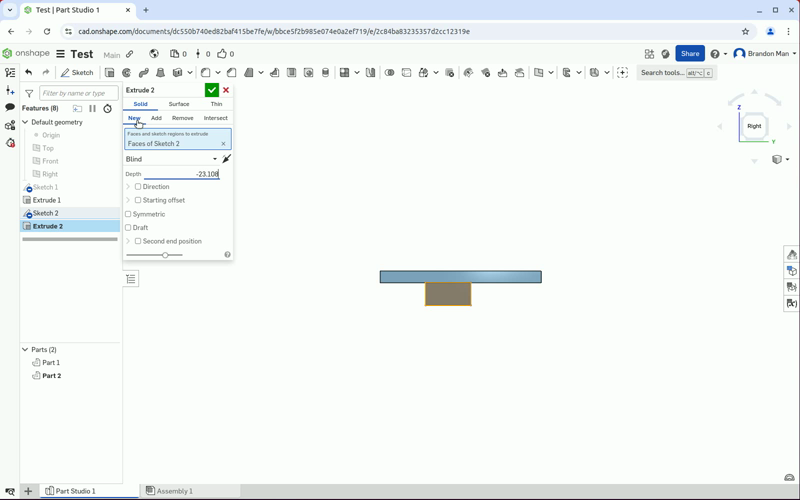
key(enter)
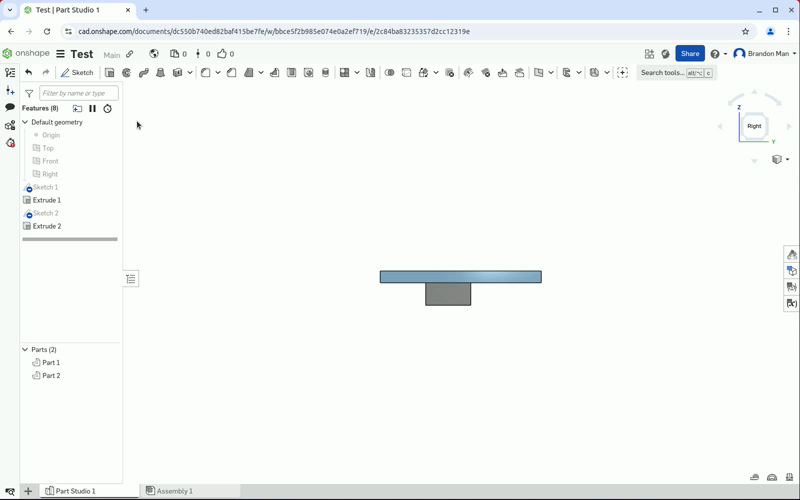
key(shift+h)
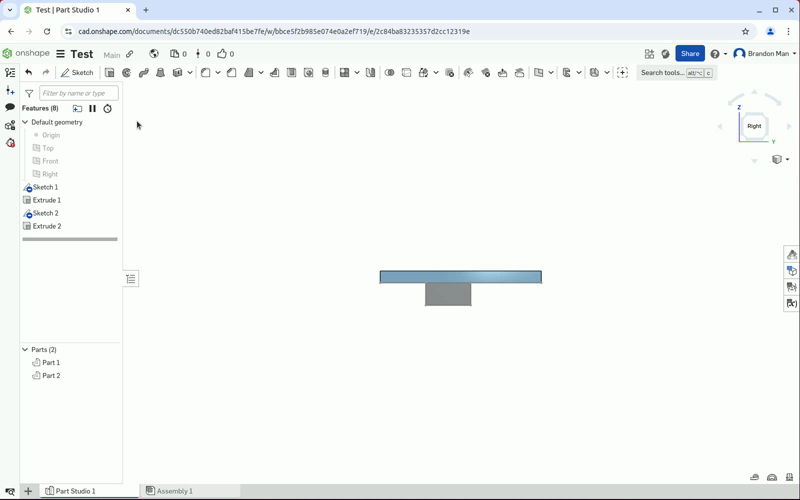
key(shift+h)
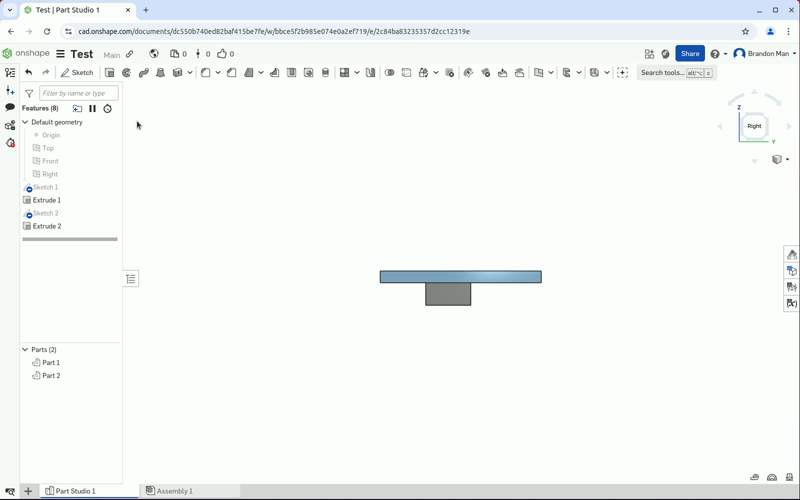
mouse_move(73, 189)
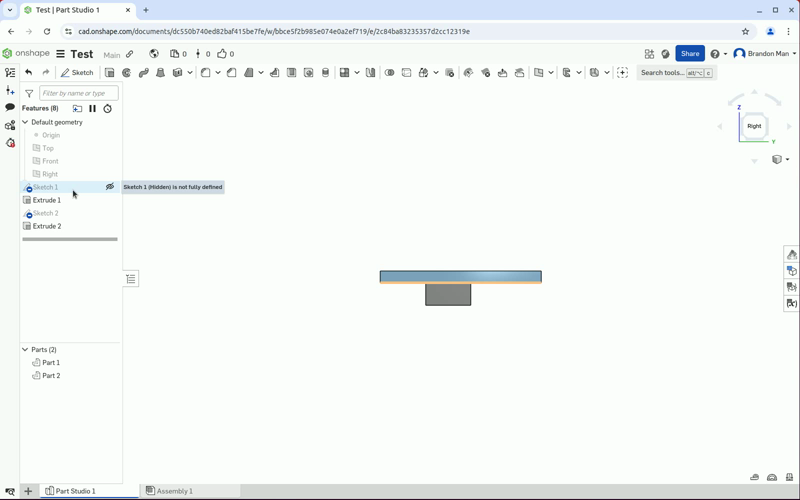
click(73, 189)
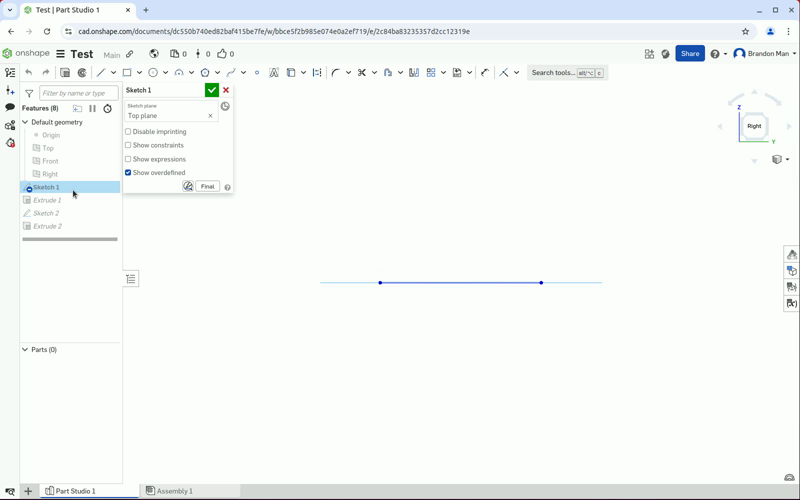
mouse_move(229, 92)
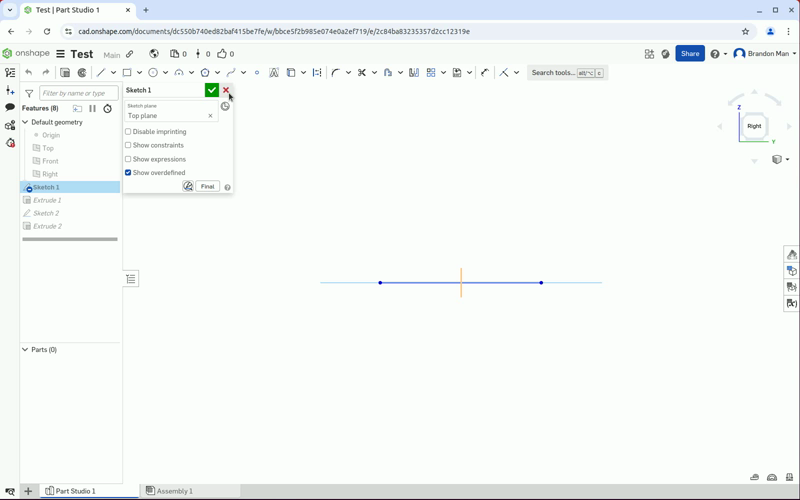
click(229, 92)
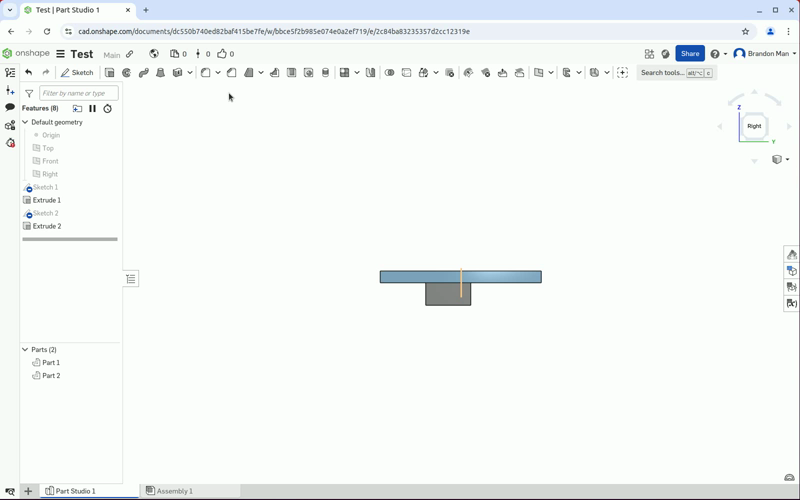
mouse_move(73, 352)
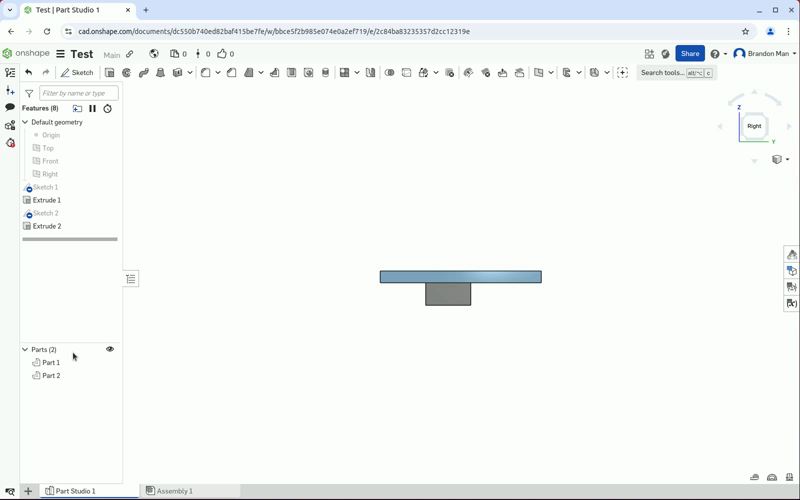
key(y)
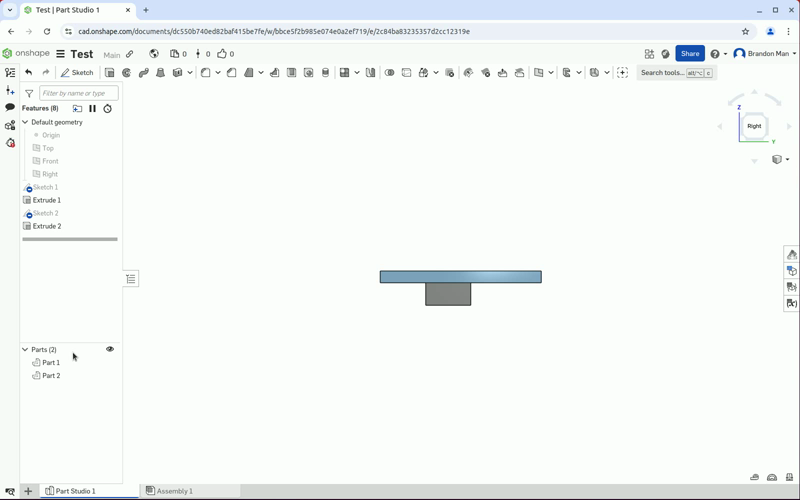
key(shift+p)
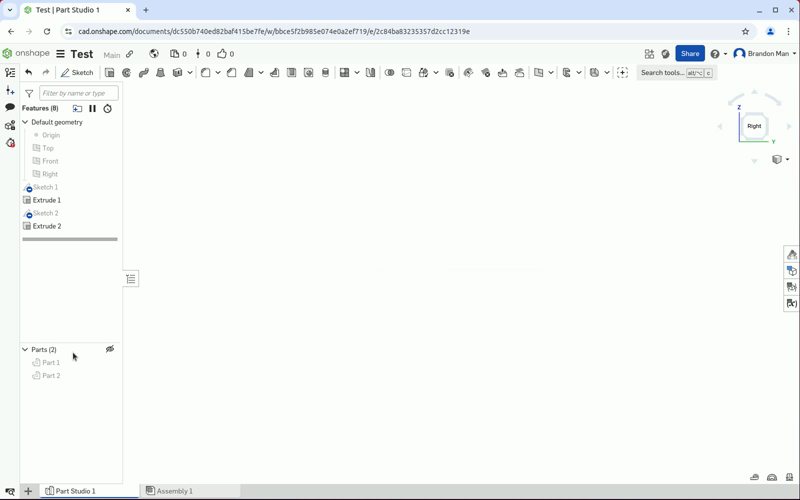
key(space)
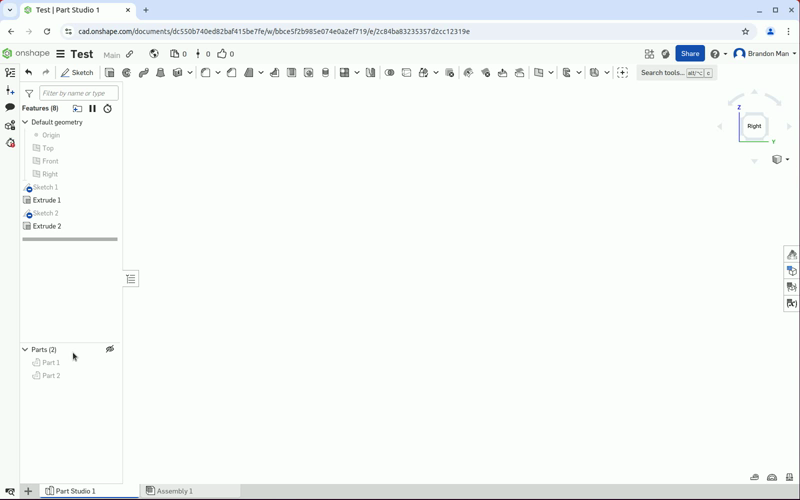
key_down(shift)
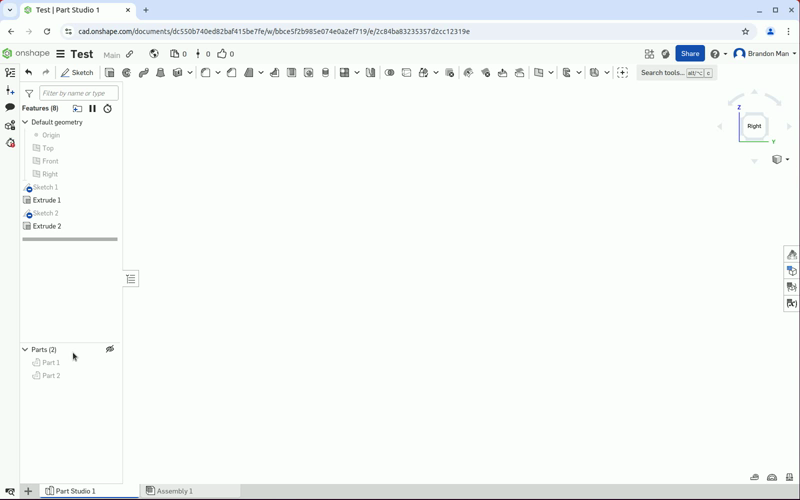
key(right)
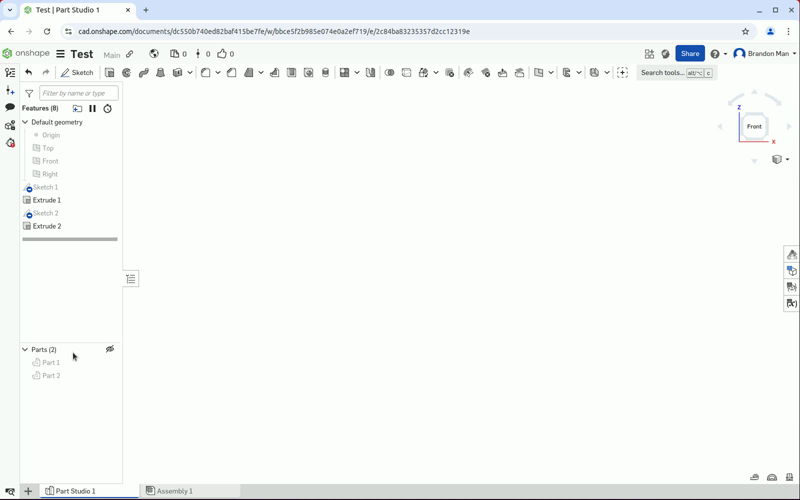
key_up(shift)
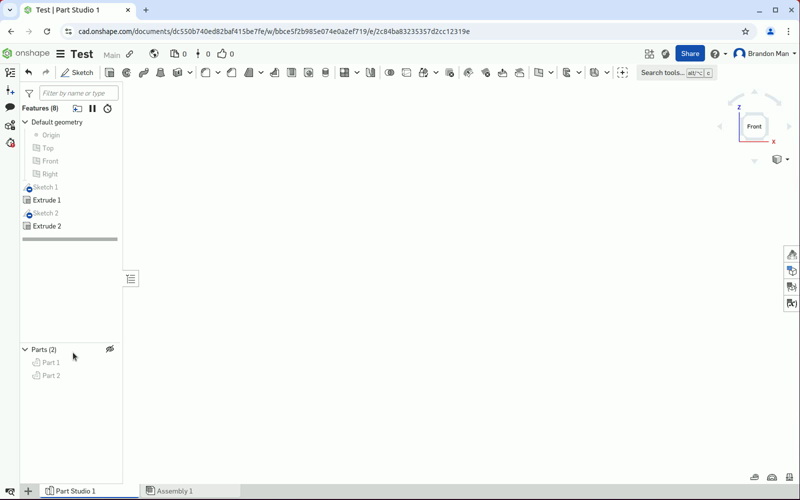
key(space)
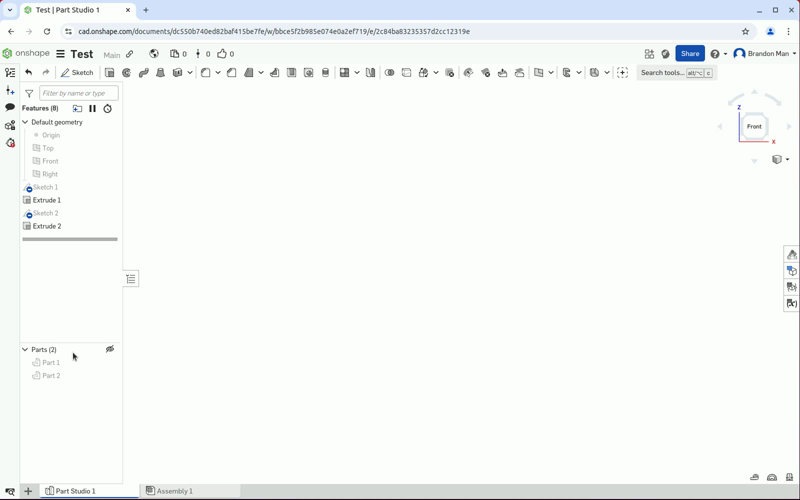
key_down(shift)
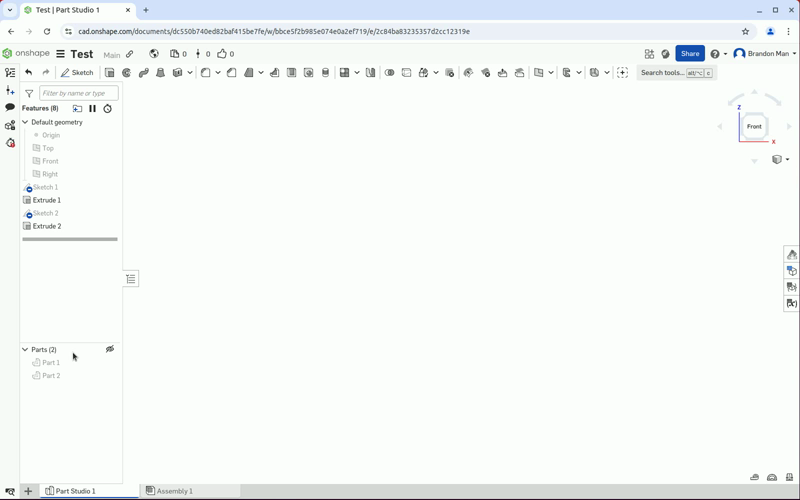
key(down)
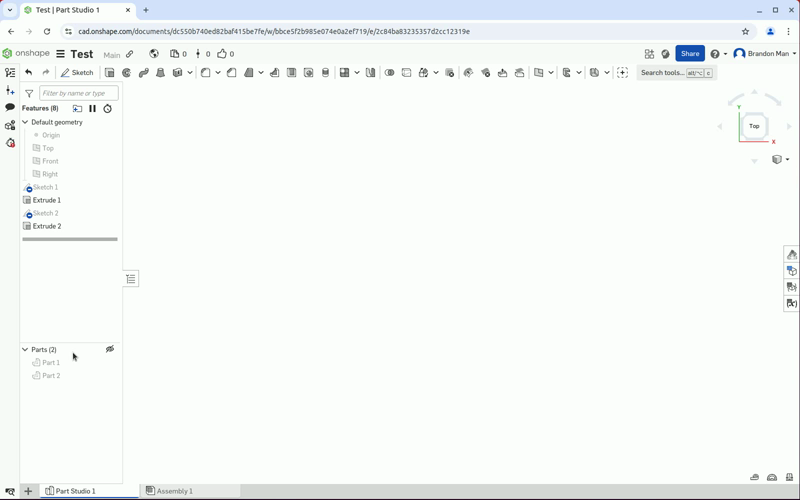
key_up(shift)
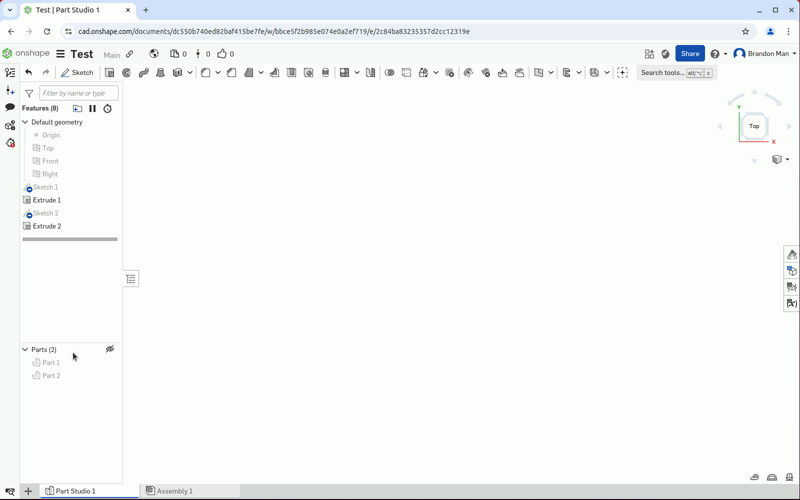
mouse_move(73, 352)
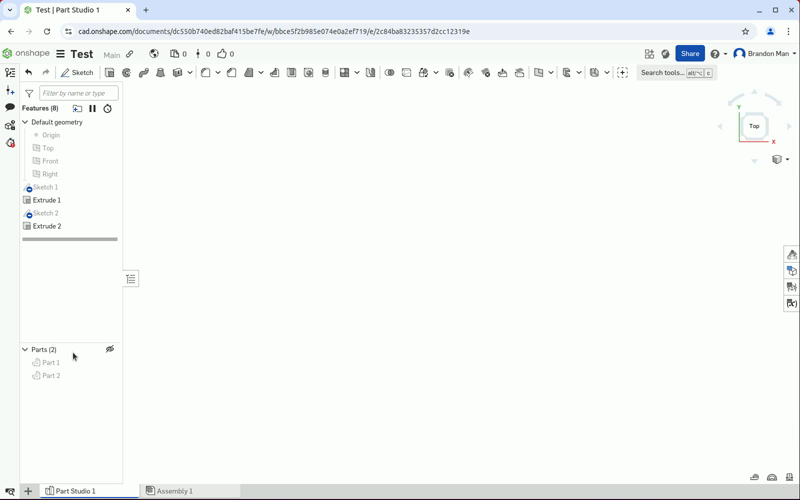
key(shift+y)
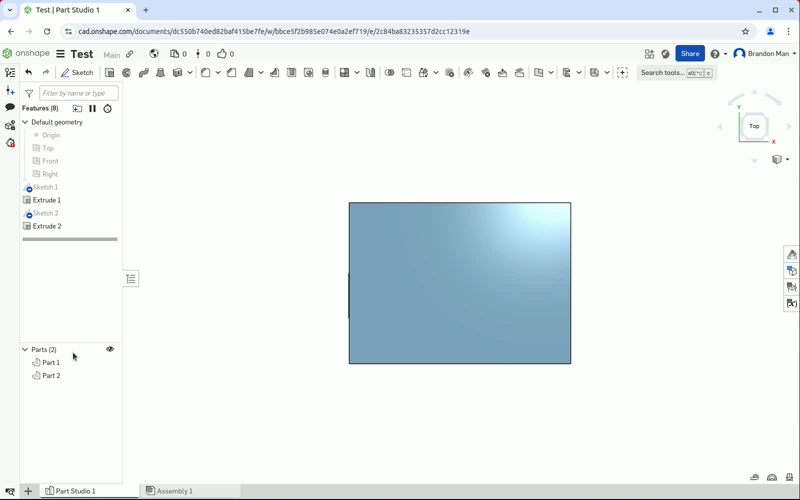
mouse_move(541, 75)
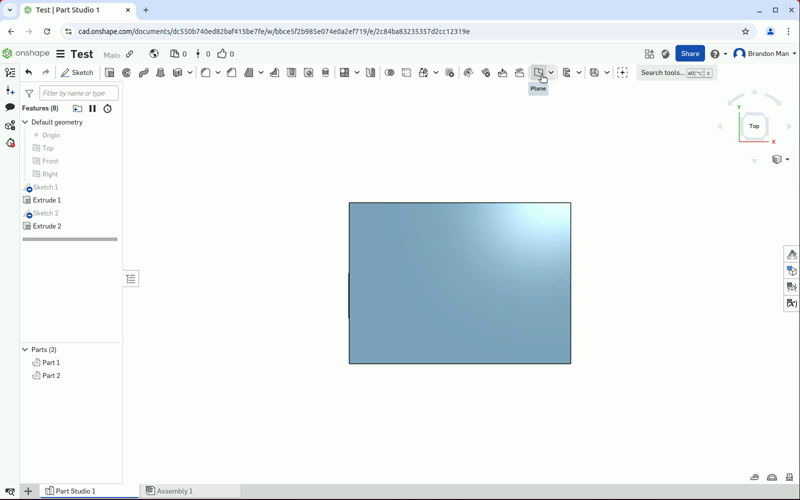
click(541, 75)
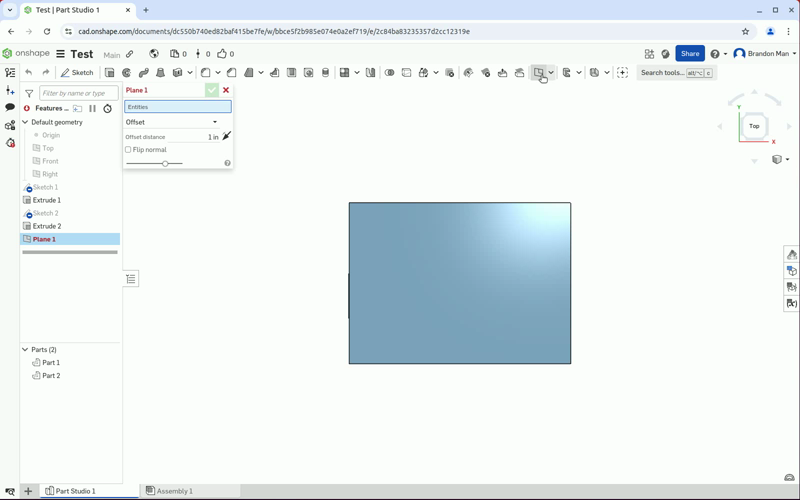
mouse_move(73, 150)
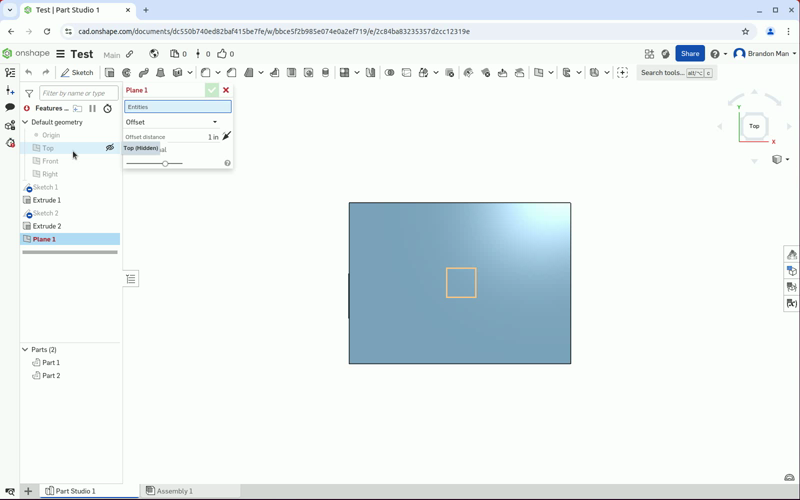
click(73, 150)
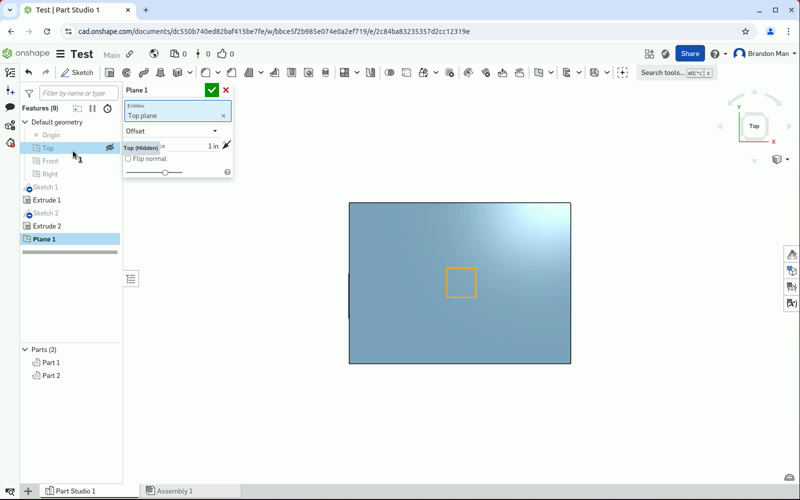
key(tab, 2)
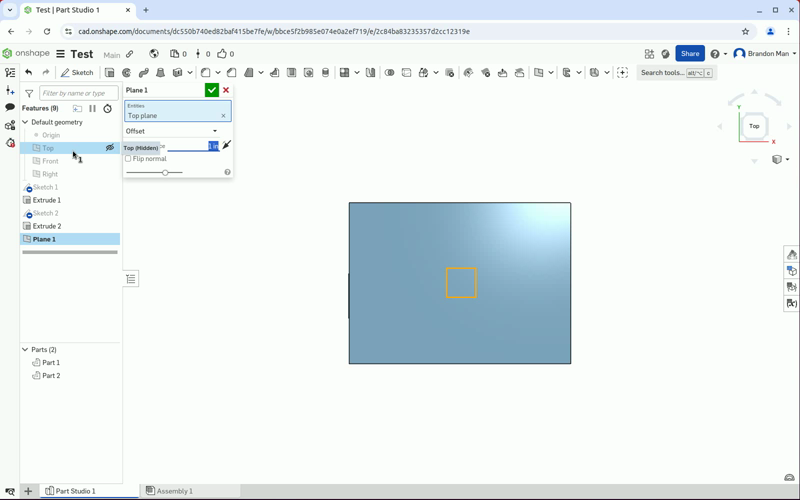
text(2.403)
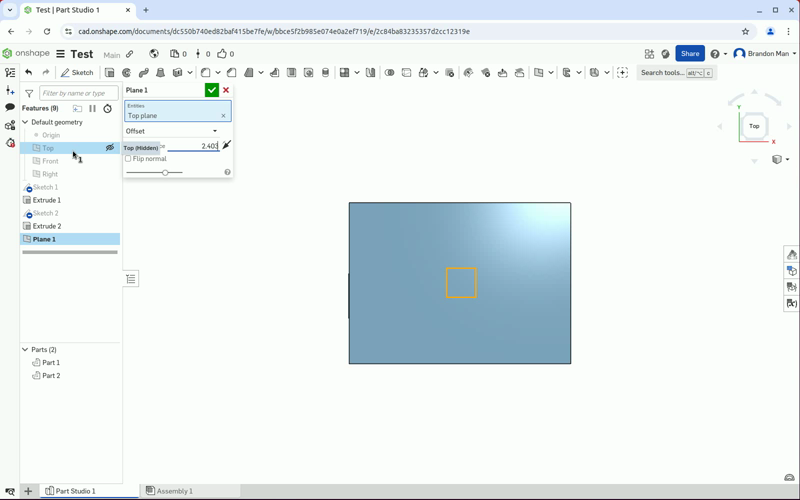
key(enter, 2)
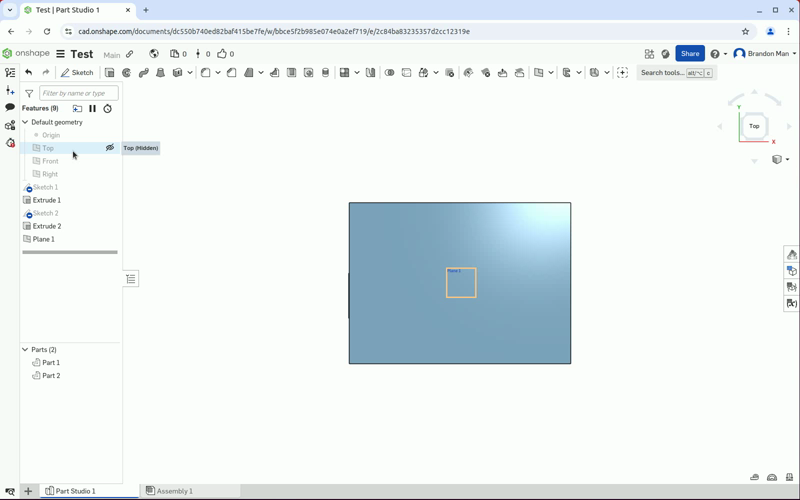
key(shift+s)
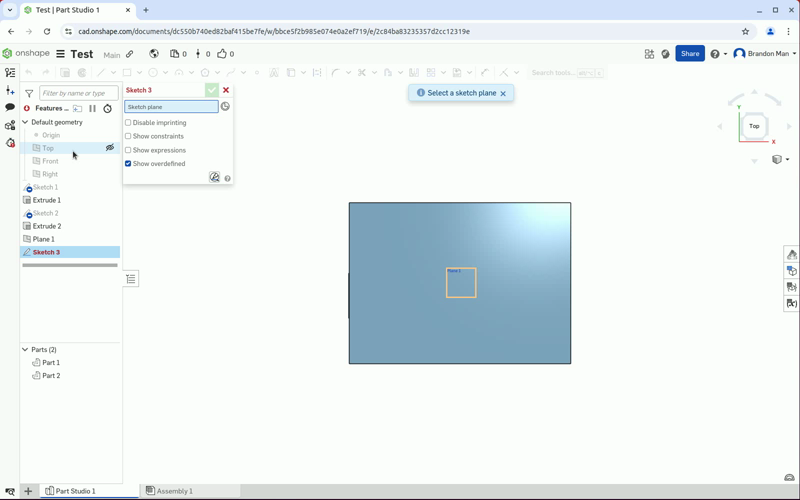
mouse_move(73, 241)
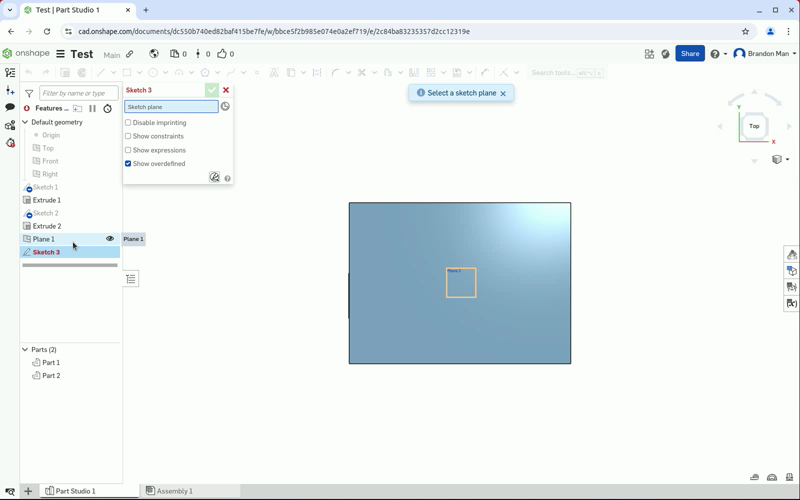
click(73, 241)
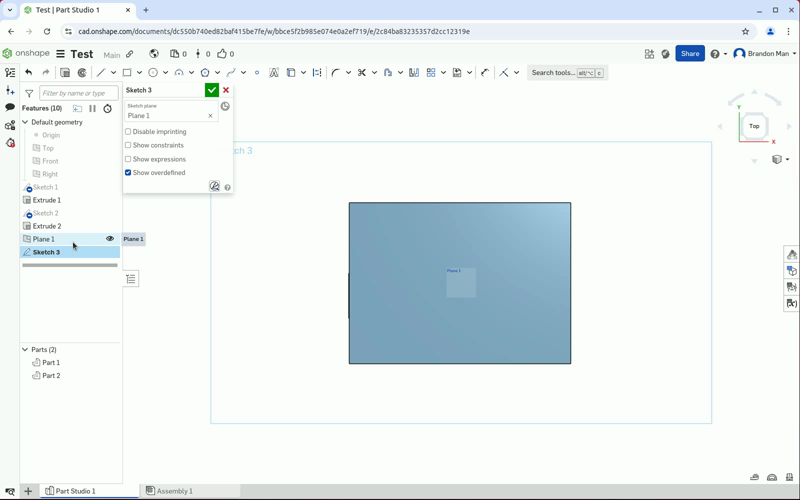
mouse_move(73, 352)
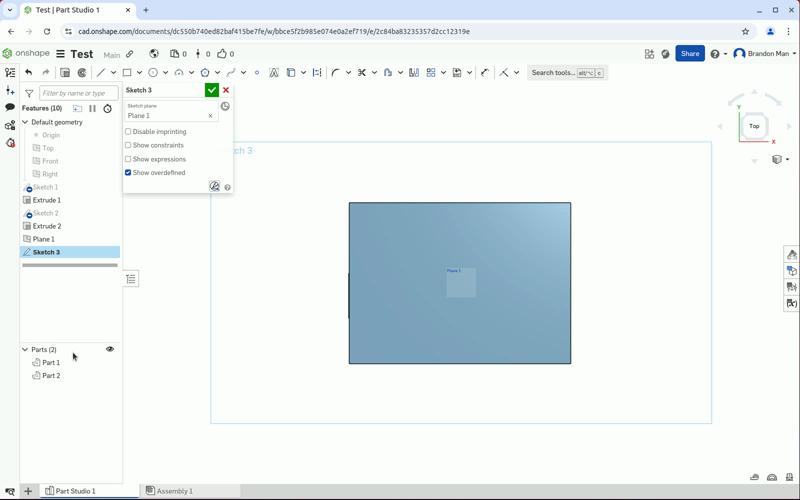
key(y)
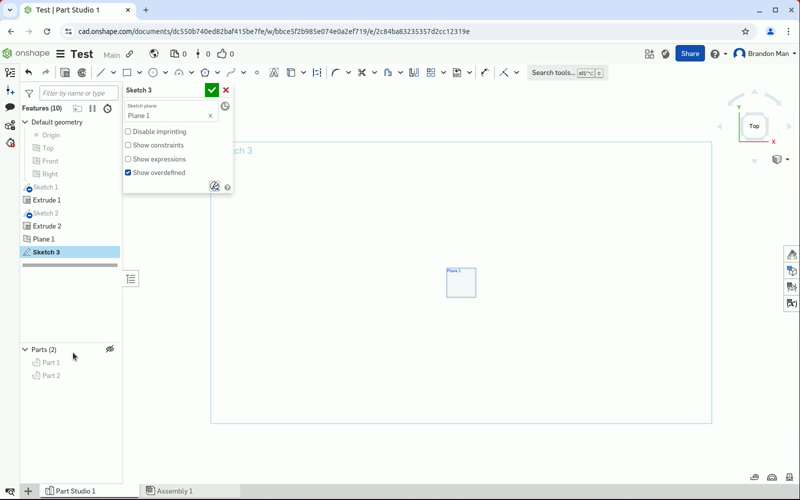
key(c)
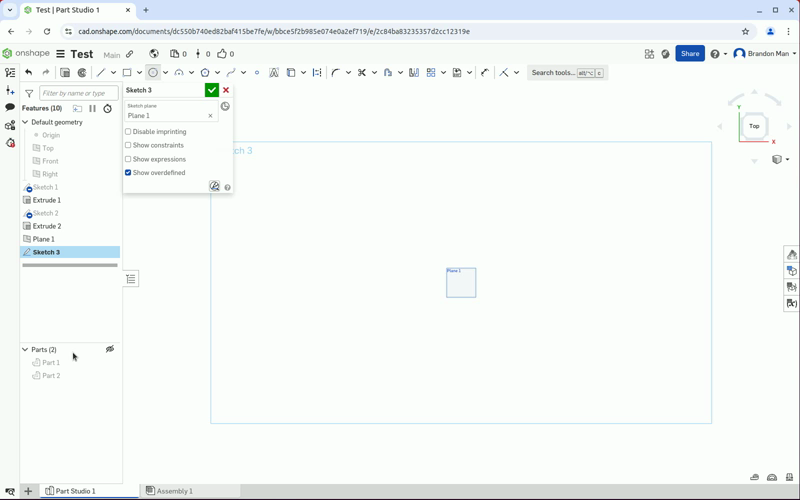
key_down(shift)
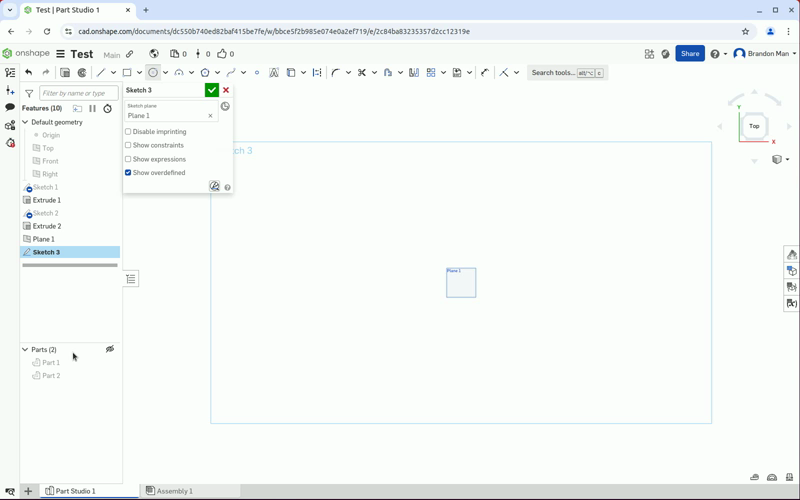
mouse_move(529, 293)
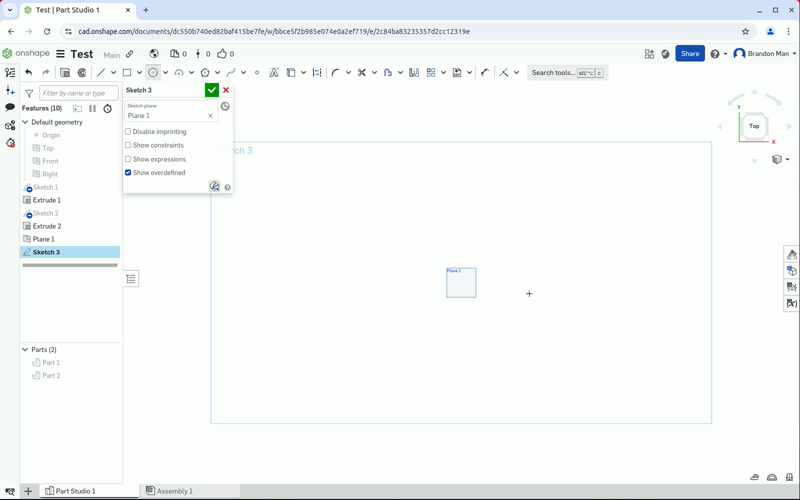
click(529, 293)
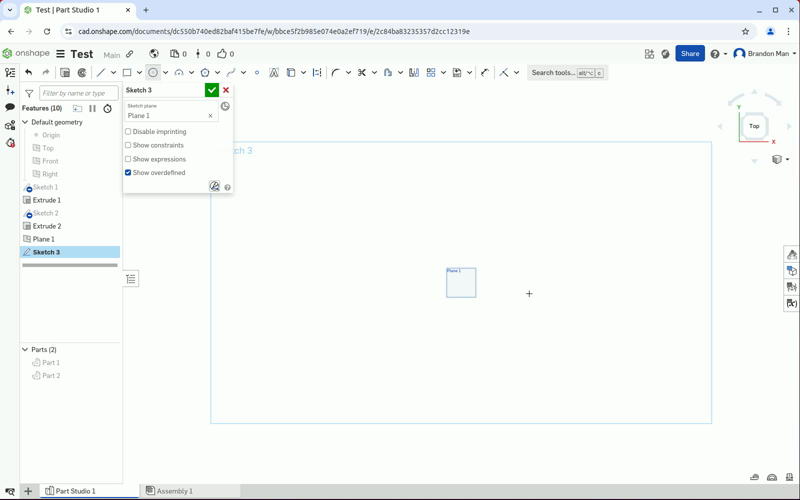
key_up(shift)
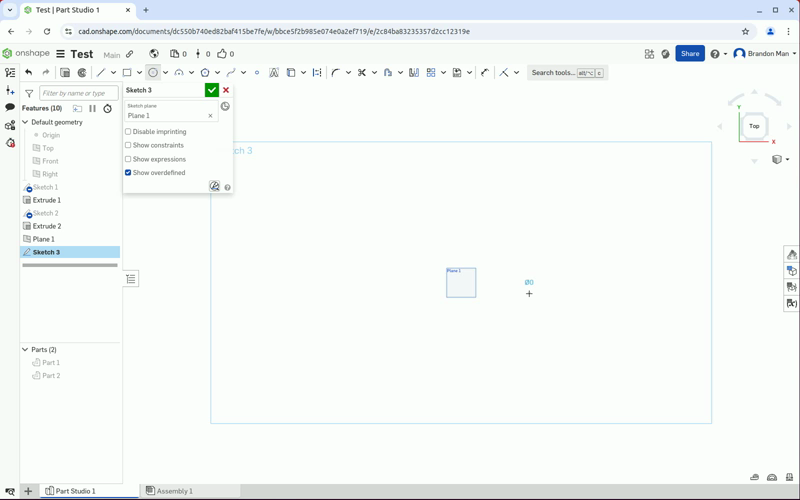
mouse_move(549, 293)
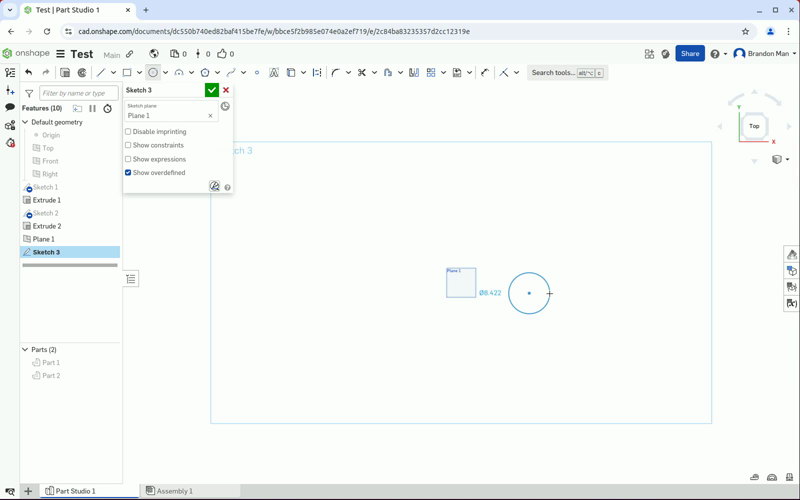
click(549, 293)
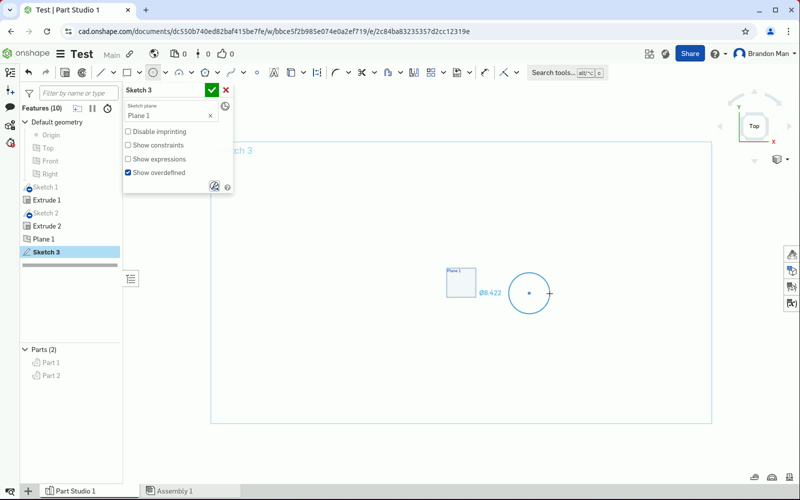
key(esc)
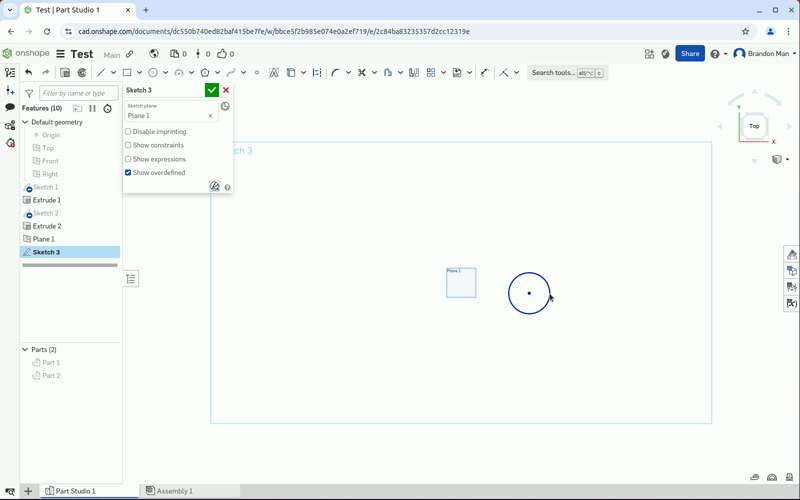
mouse_move(523, 295)
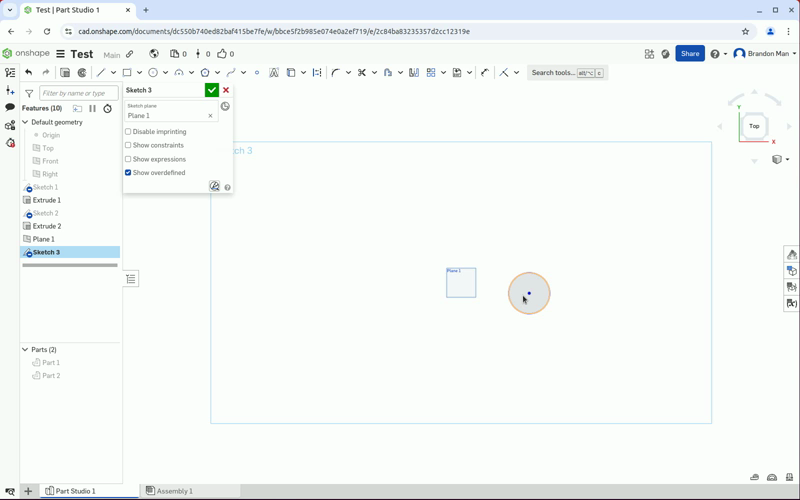
scroll(6)
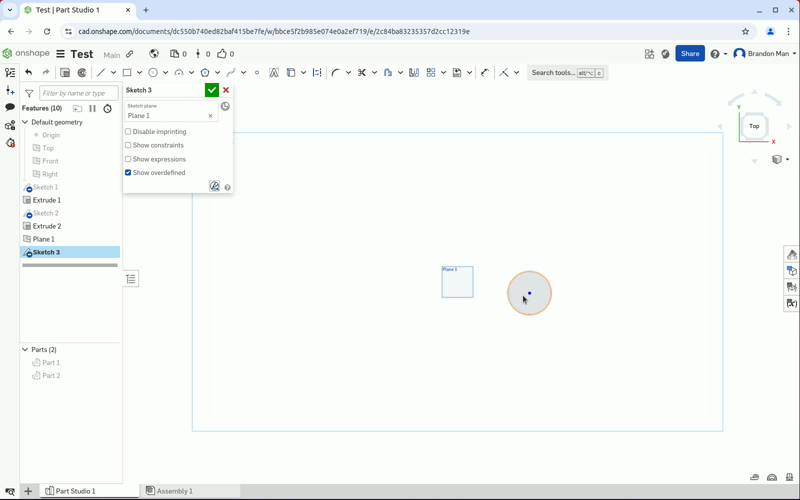
scroll(6)
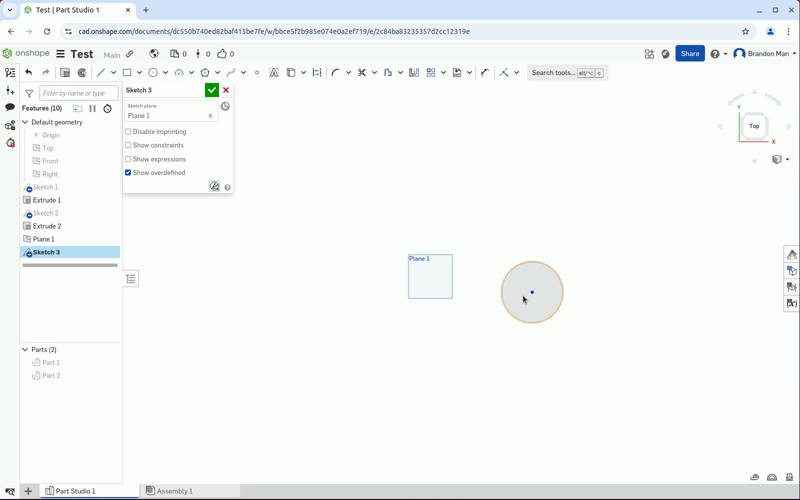
scroll(6)
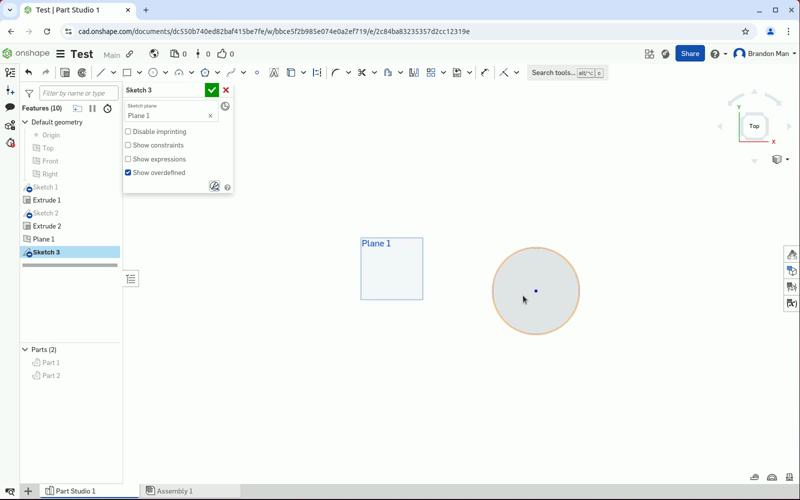
scroll(6)
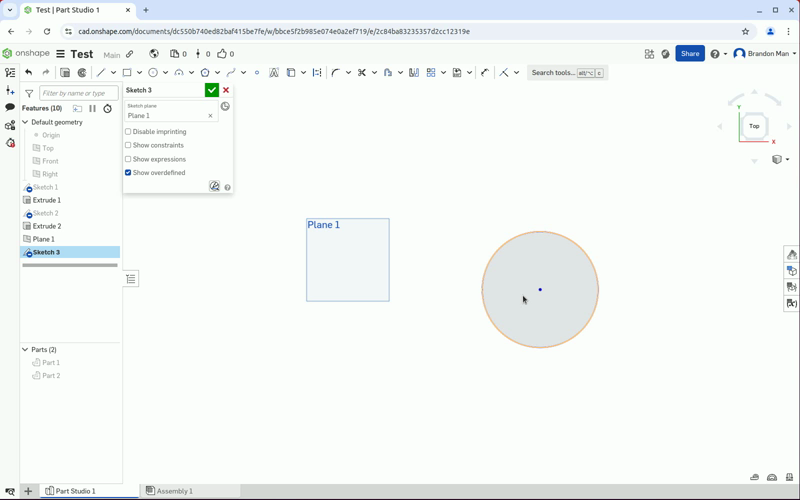
scroll(6)
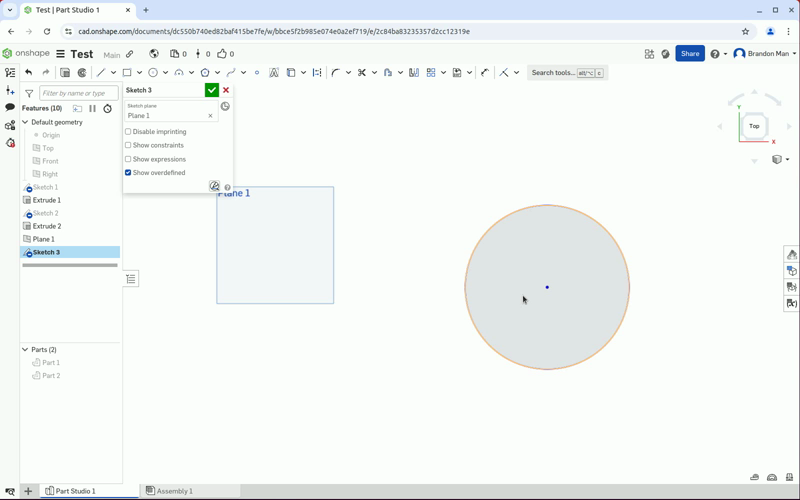
scroll(6)
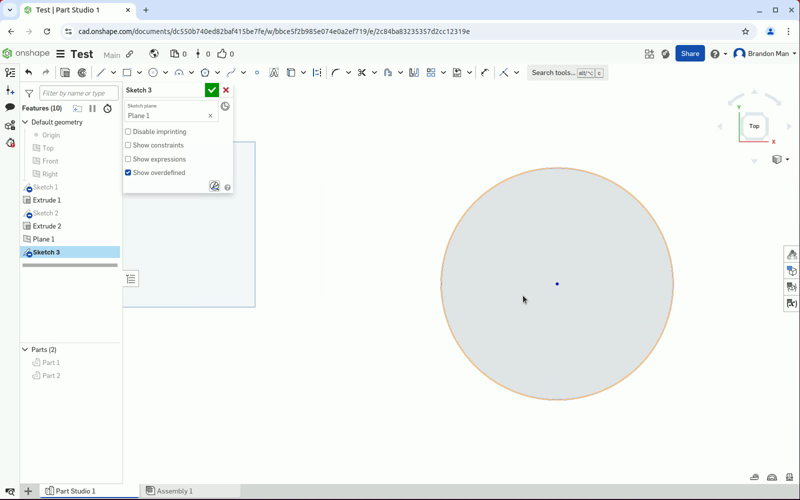
scroll(6)
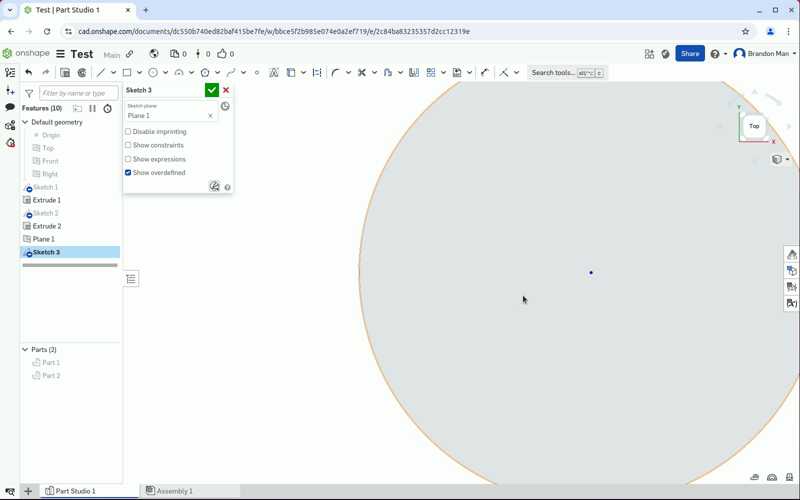
click(523, 295)
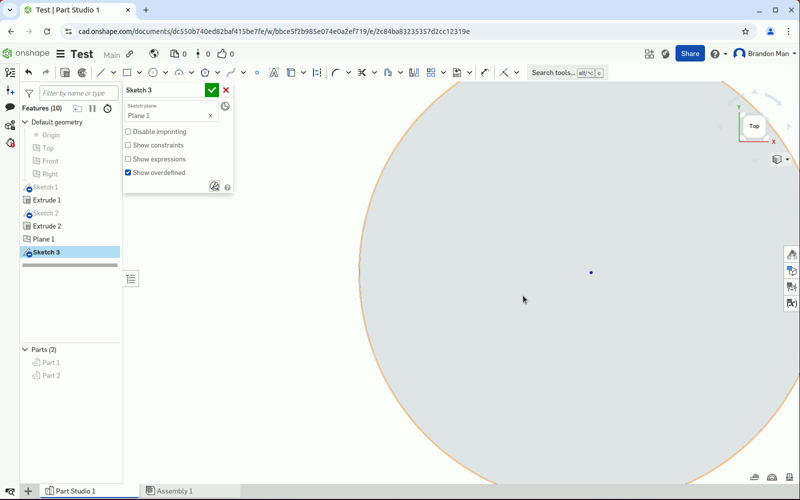
scroll(-6)
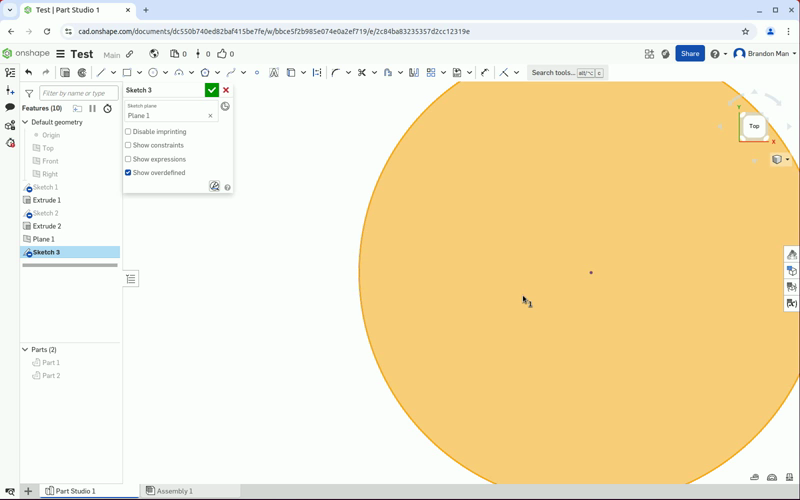
scroll(-6)
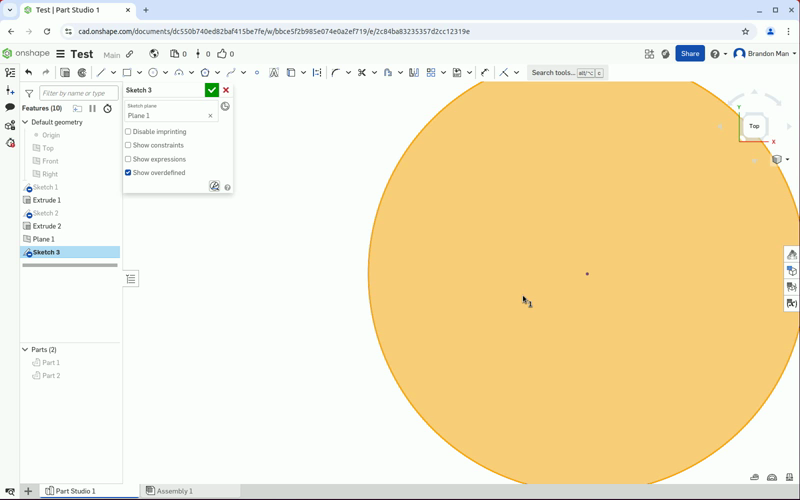
scroll(-6)
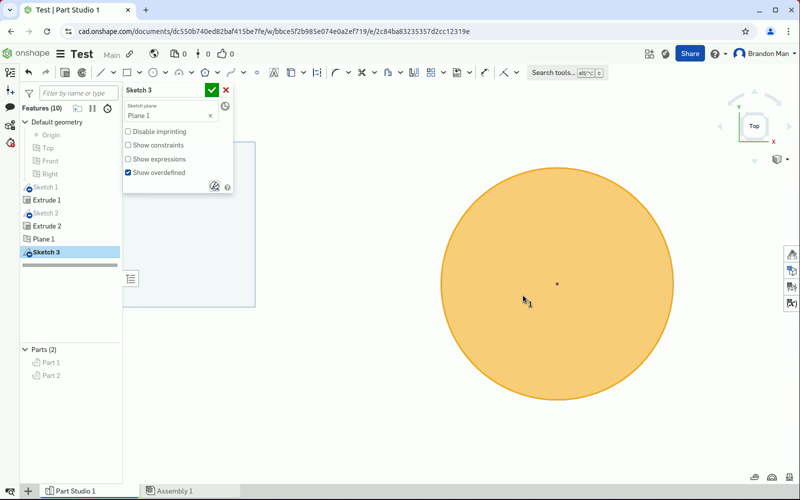
scroll(-6)
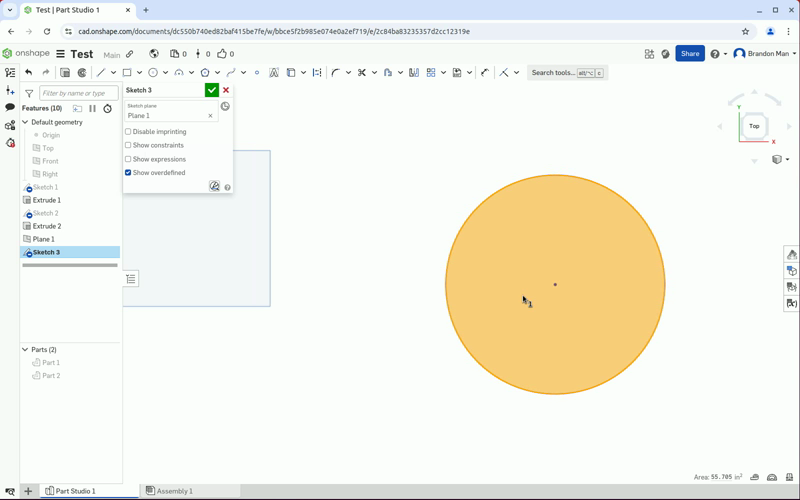
scroll(-6)
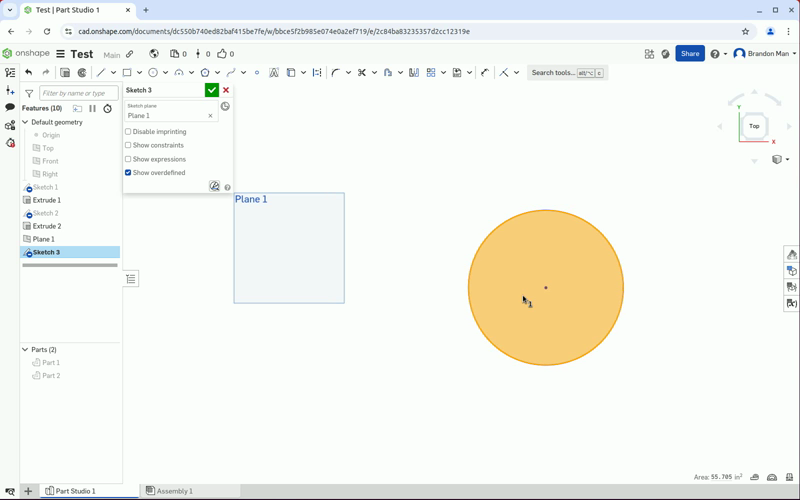
scroll(-6)
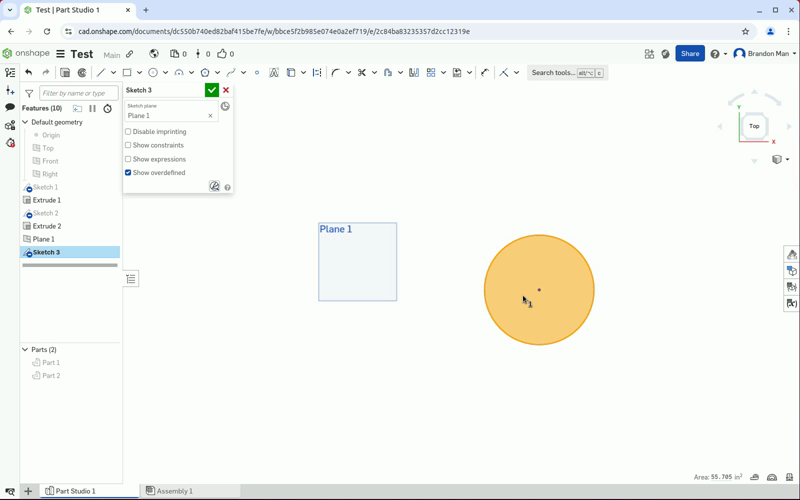
scroll(-6)
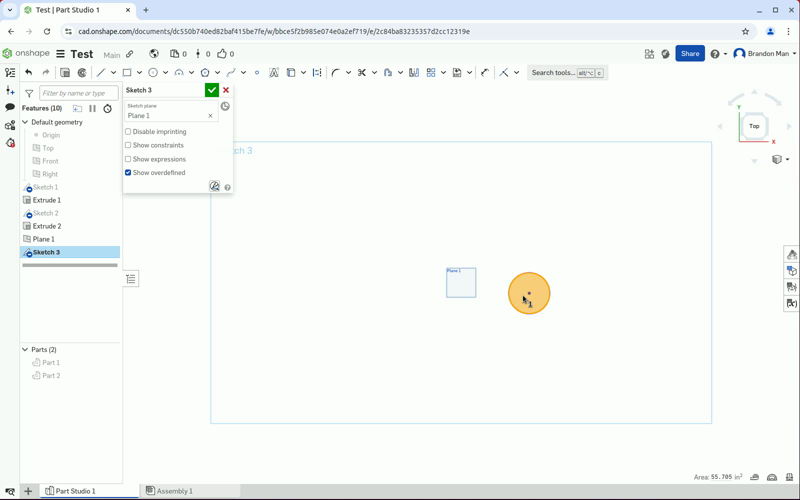
mouse_move(73, 352)
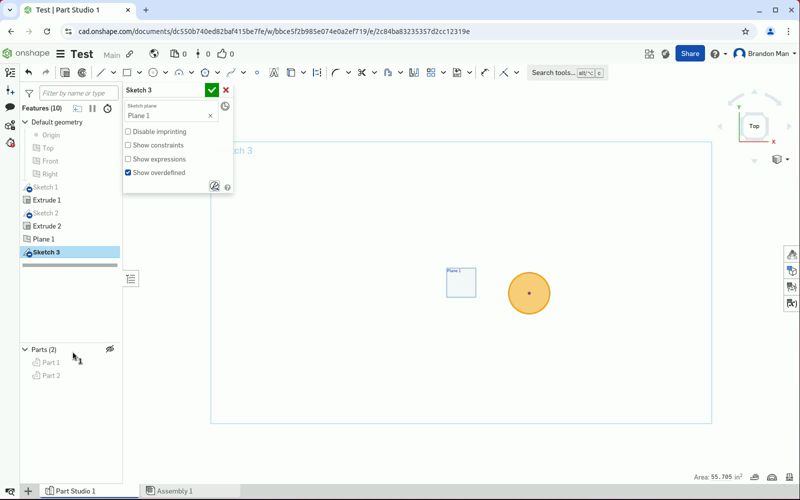
key(shift+y)
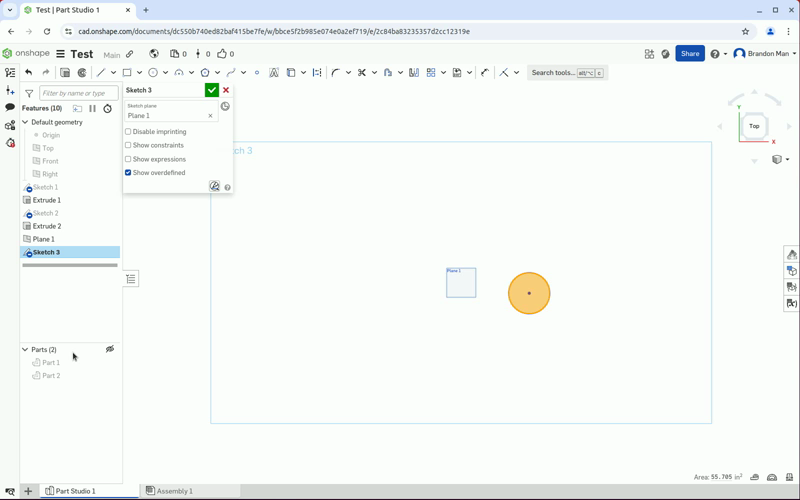
key(shift+e)
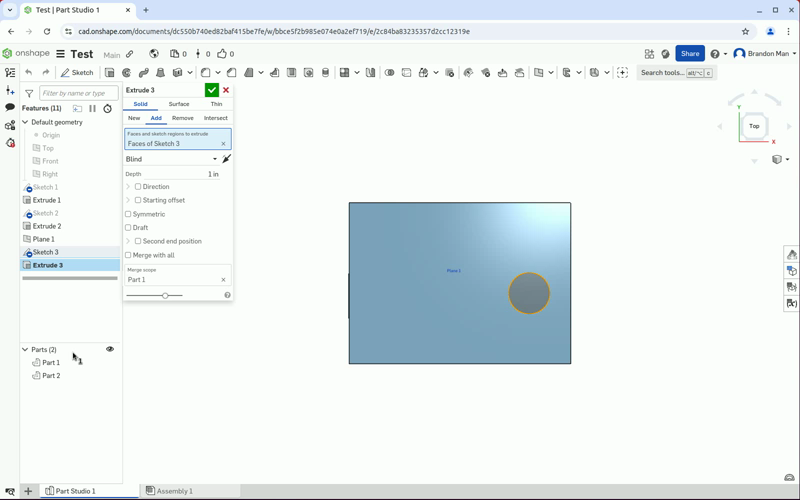
mouse_move(143, 106)
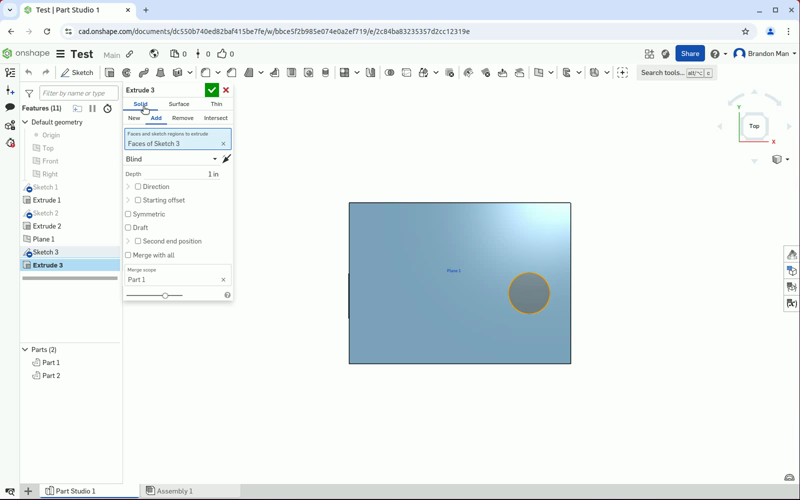
click(143, 106)
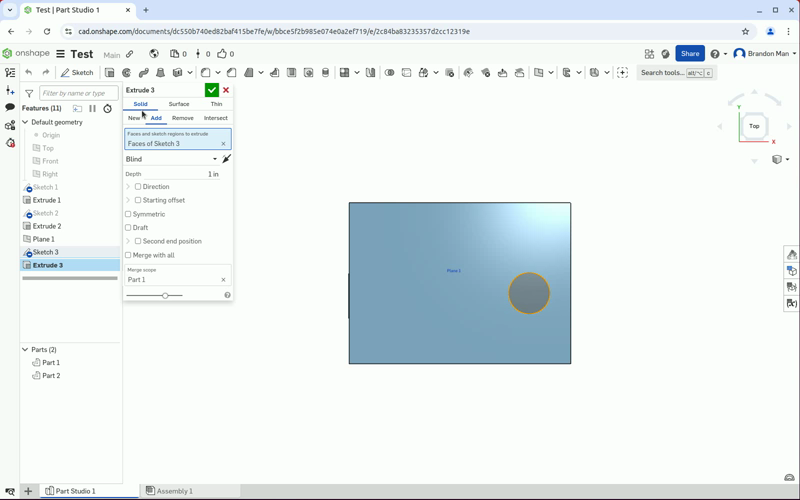
mouse_move(137, 120)
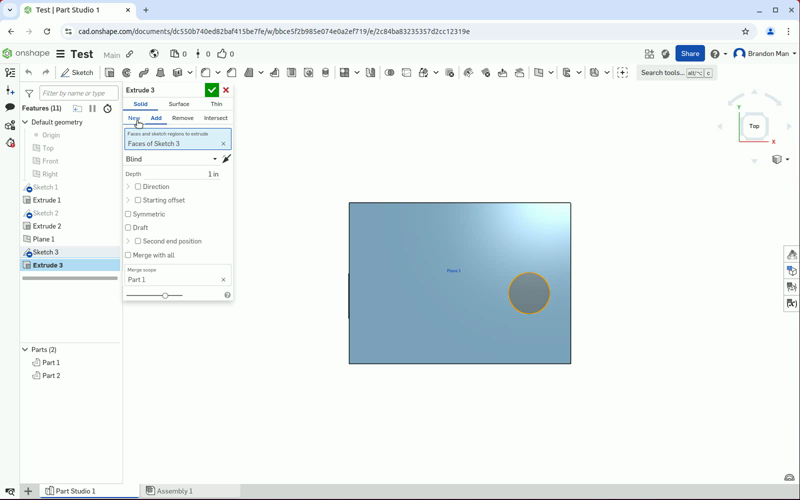
click(137, 120)
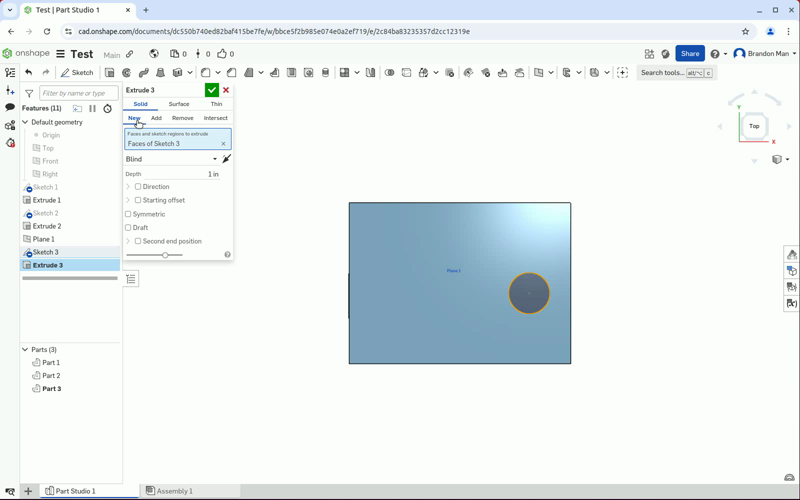
key(tab, 4)
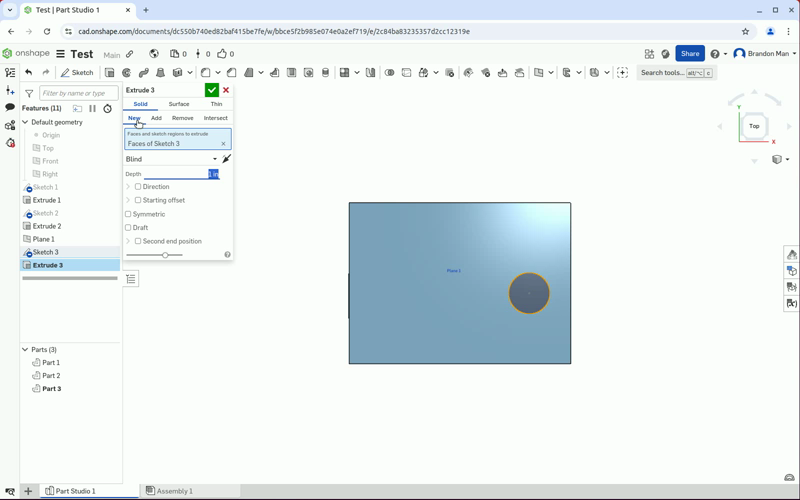
text(9.147)
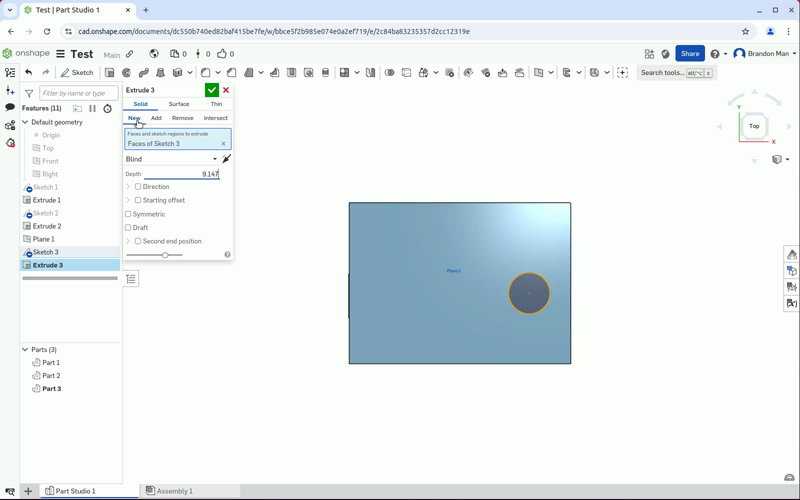
key(enter)
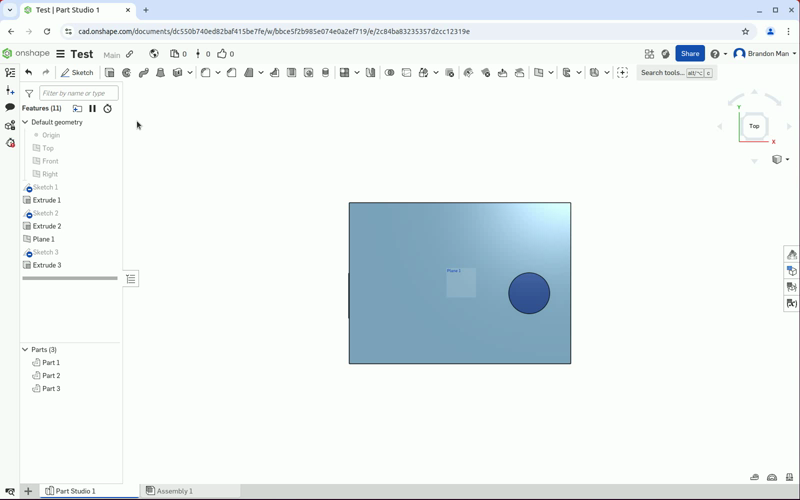
key(shift+h)
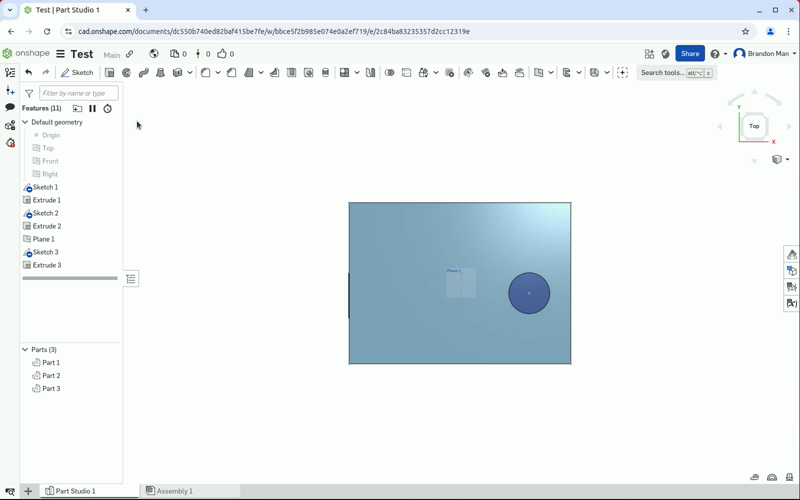
key(shift+h)
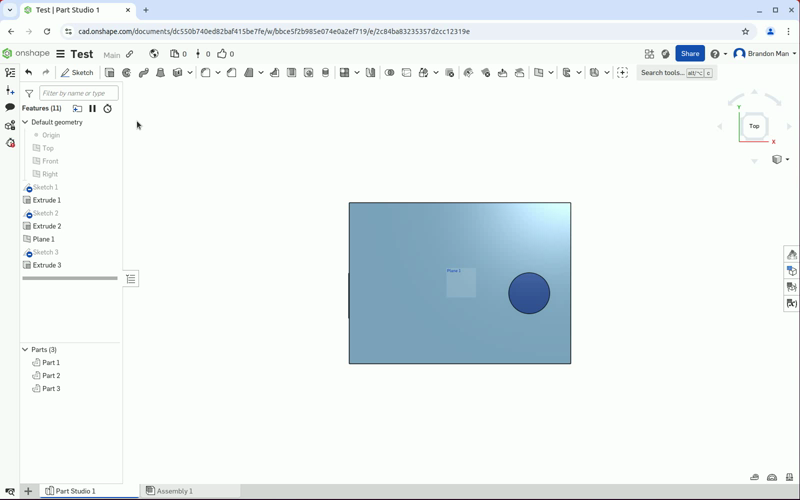
mouse_move(73, 189)
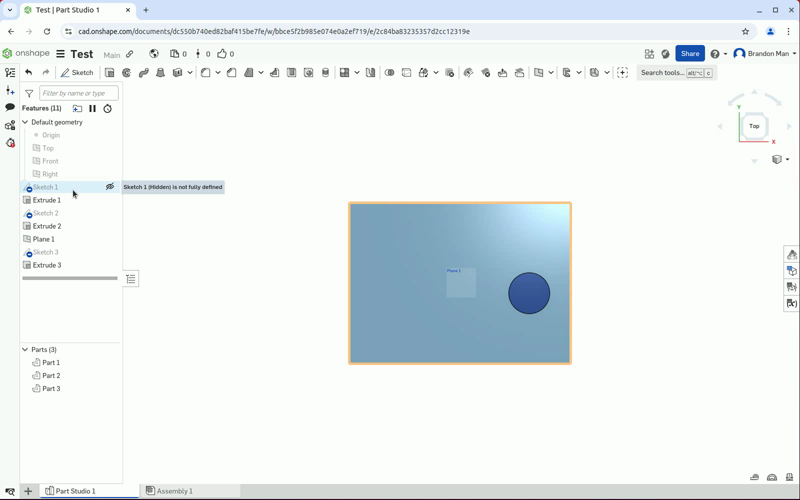
click(73, 189)
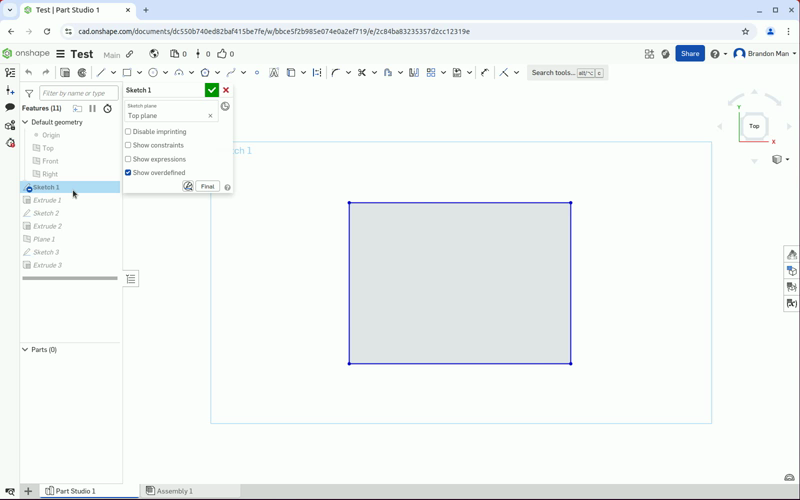
mouse_move(229, 92)
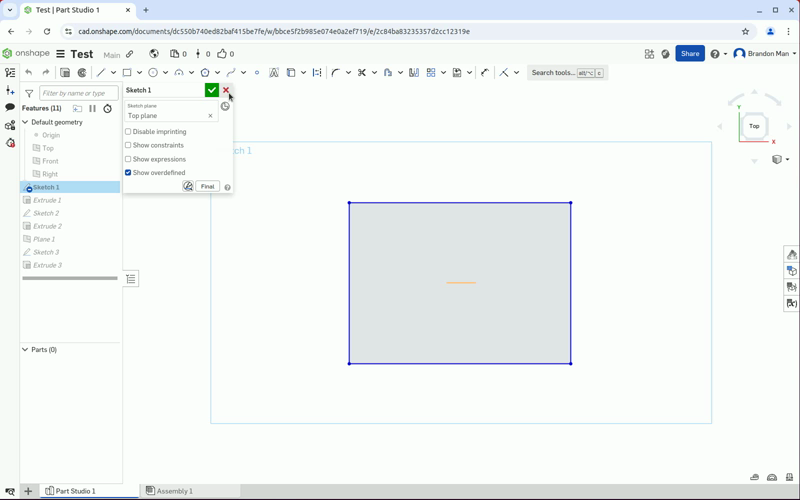
click(229, 92)
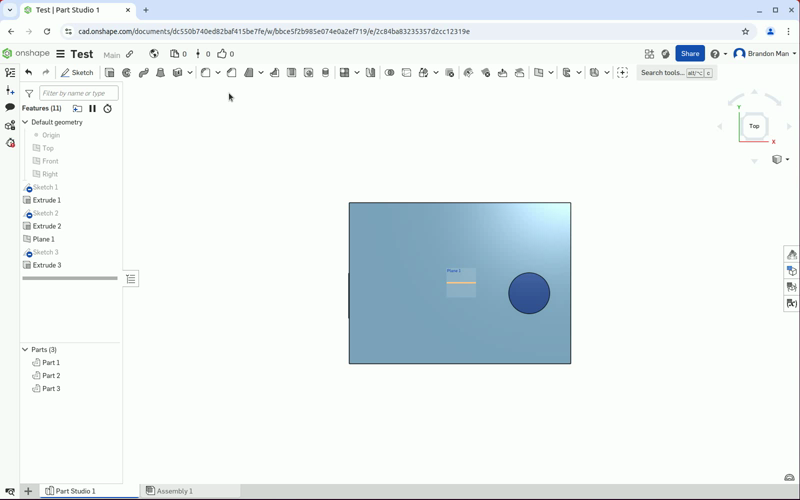
mouse_move(541, 75)
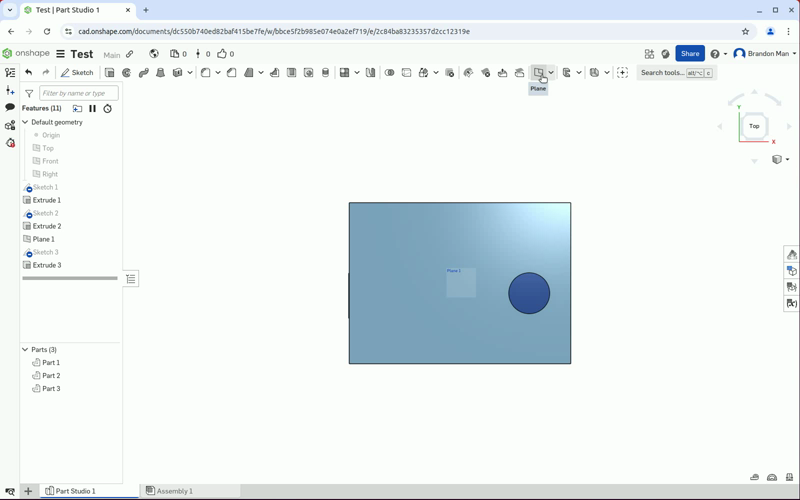
click(541, 75)
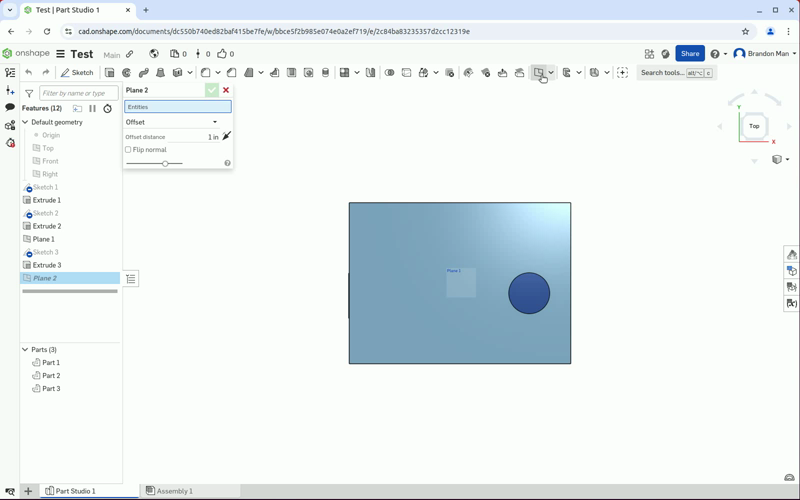
mouse_move(73, 150)
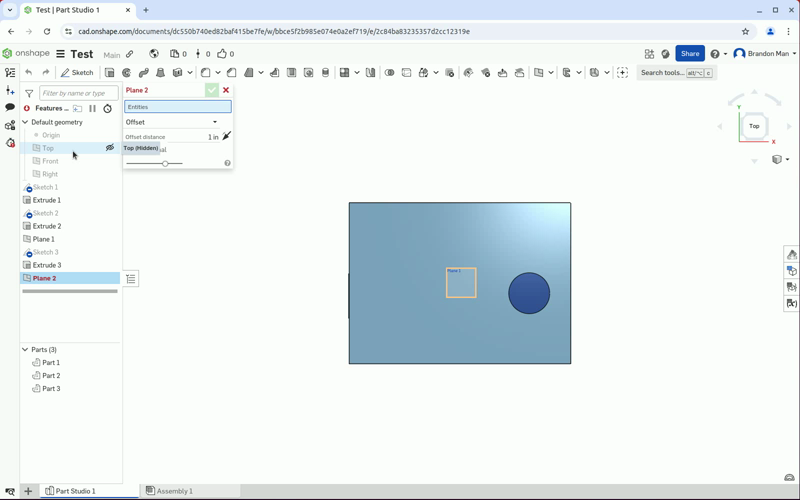
click(73, 150)
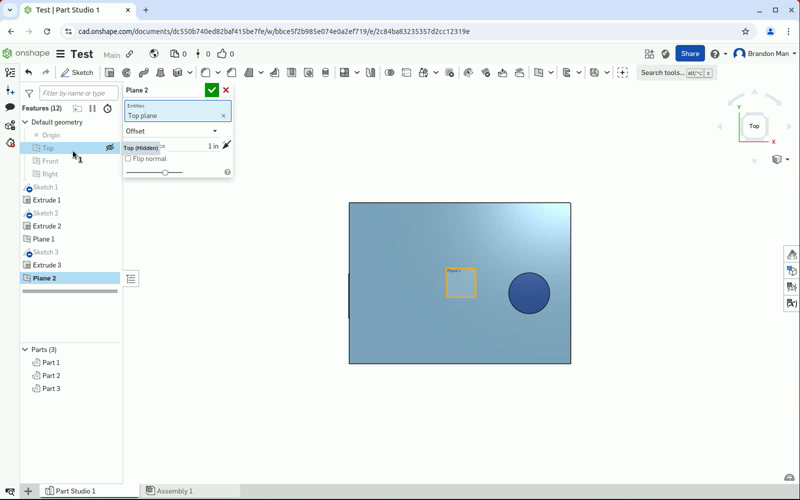
key(tab, 2)
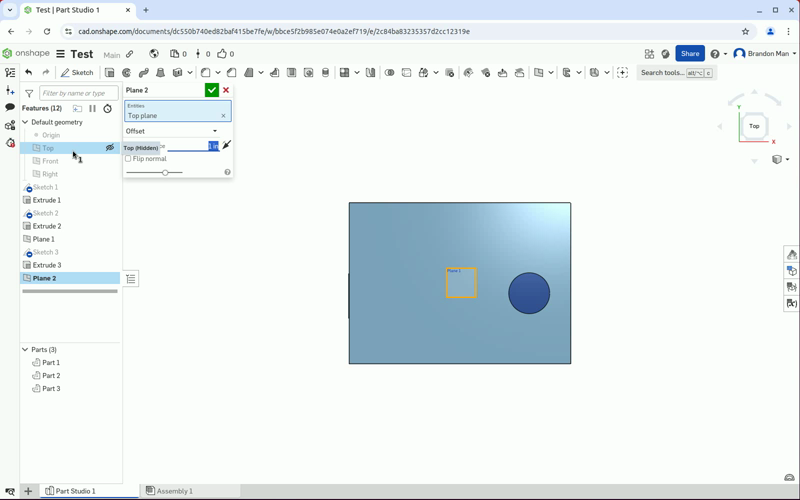
text(11.554)
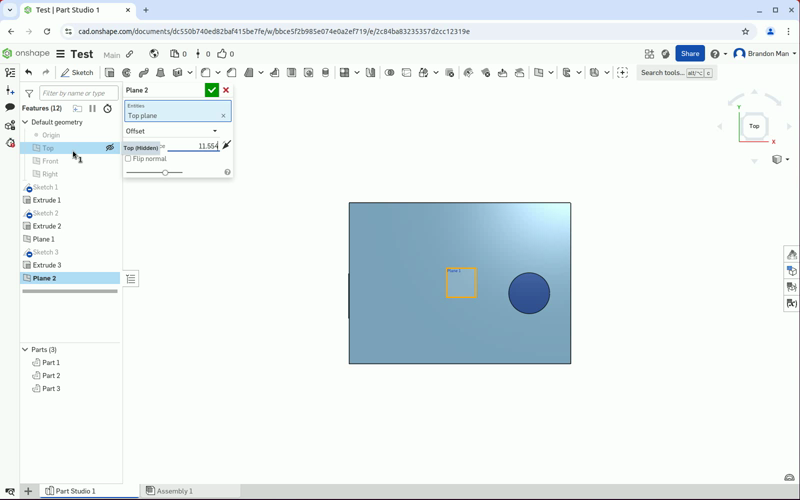
key(enter, 2)
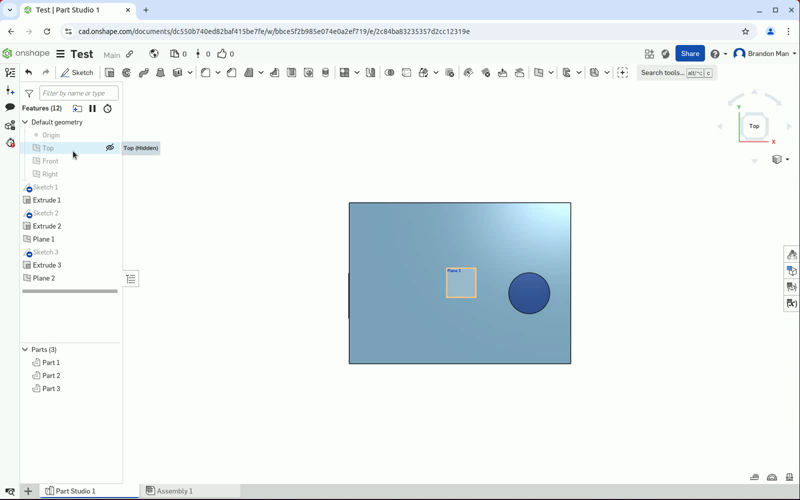
key(shift+s)
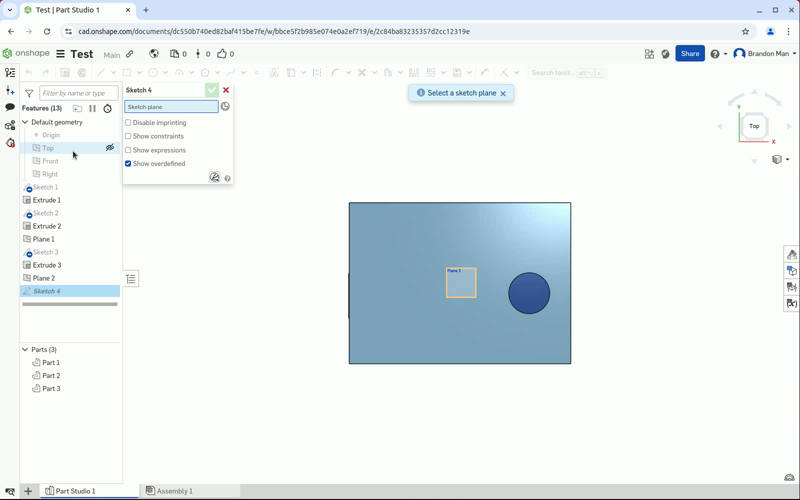
mouse_move(73, 280)
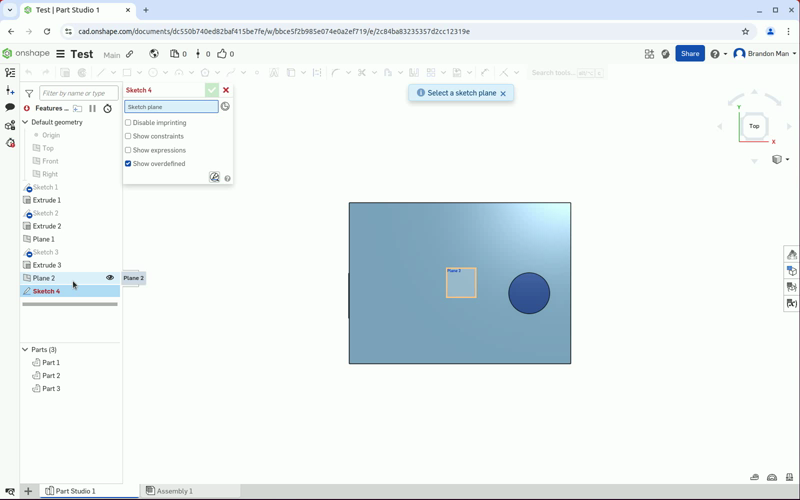
click(73, 280)
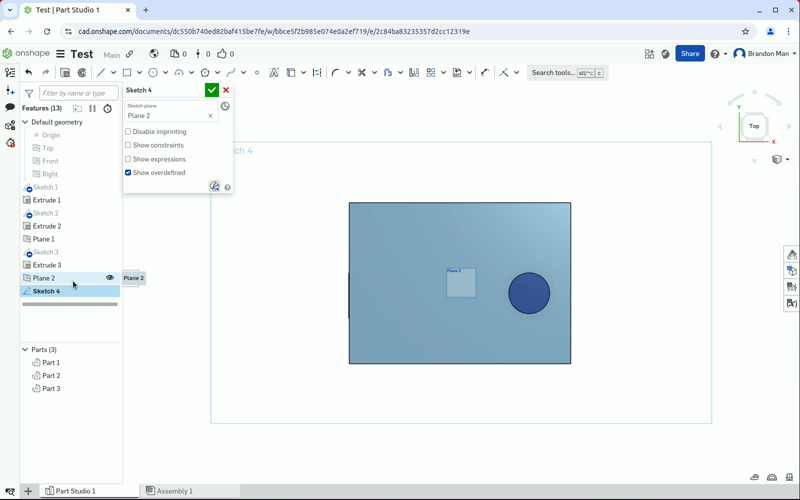
mouse_move(73, 352)
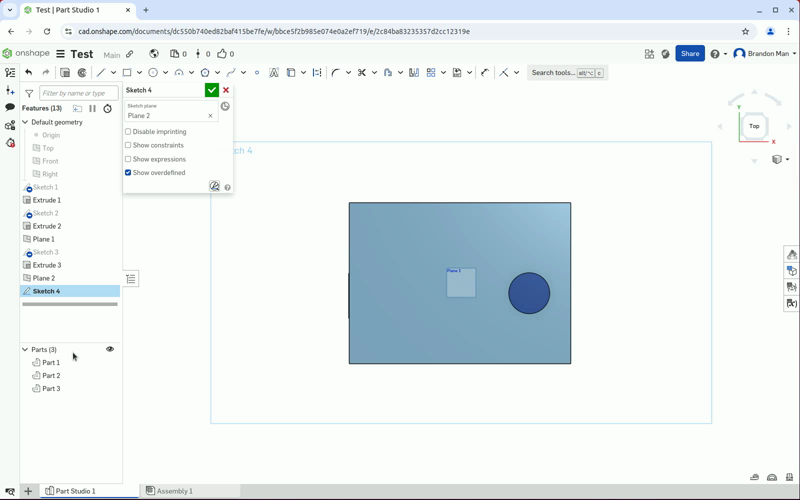
key(y)
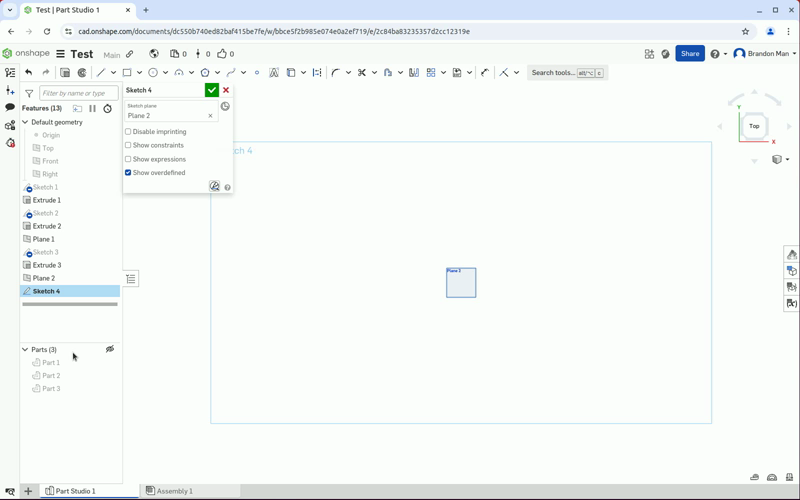
key(c)
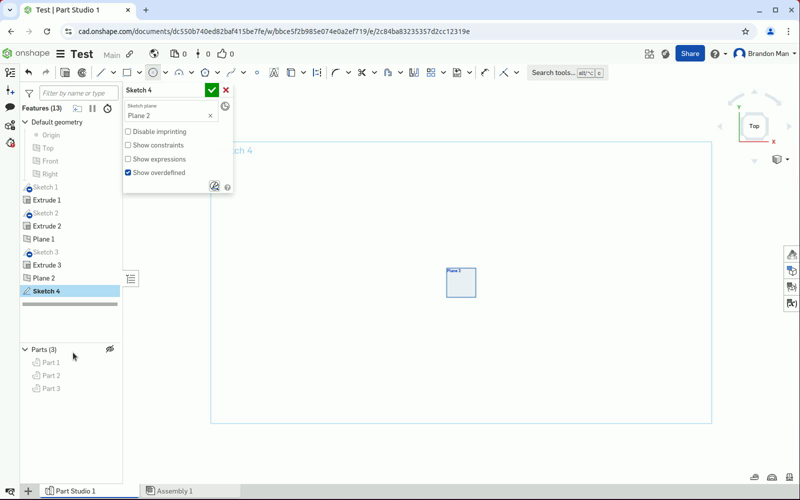
key_down(shift)
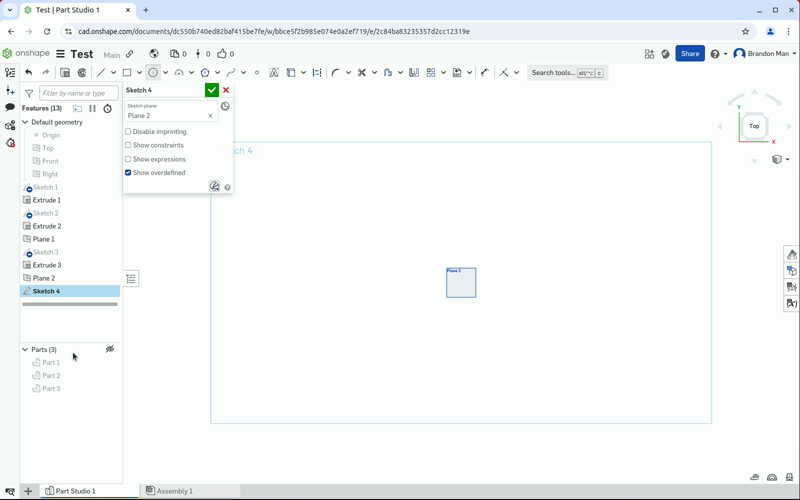
mouse_move(528, 293)
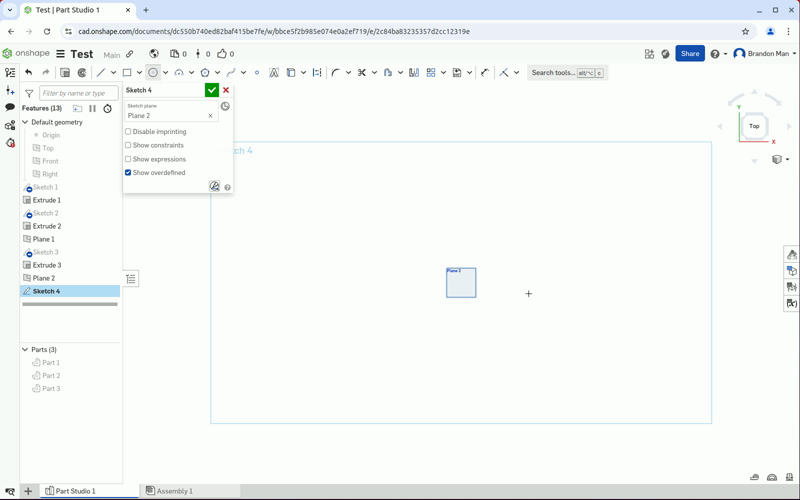
click(528, 293)
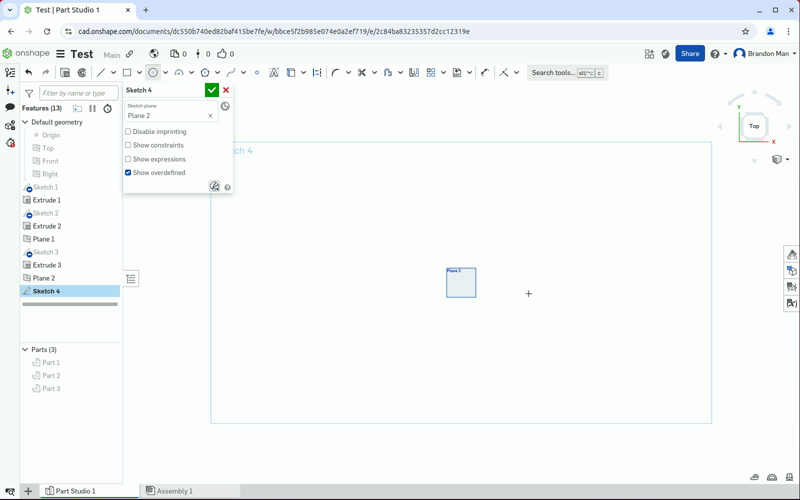
key_up(shift)
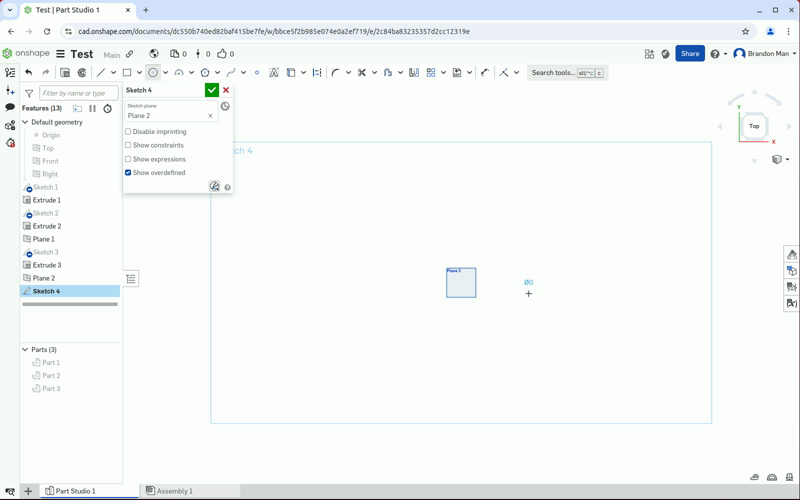
mouse_move(546, 293)
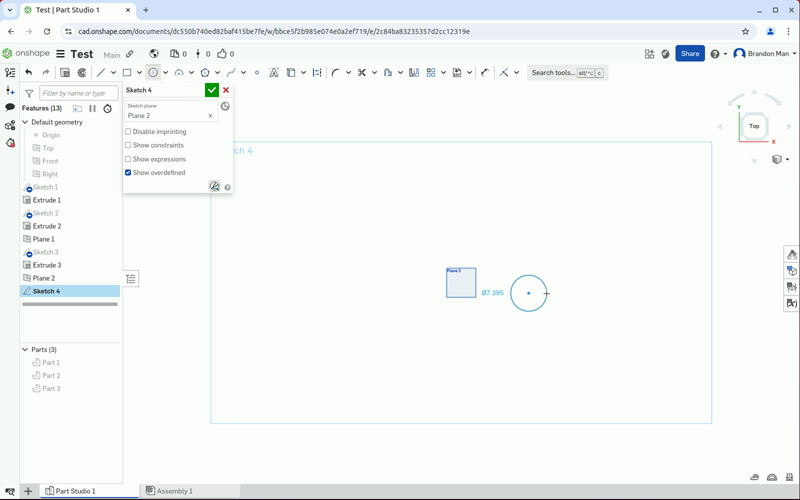
click(546, 293)
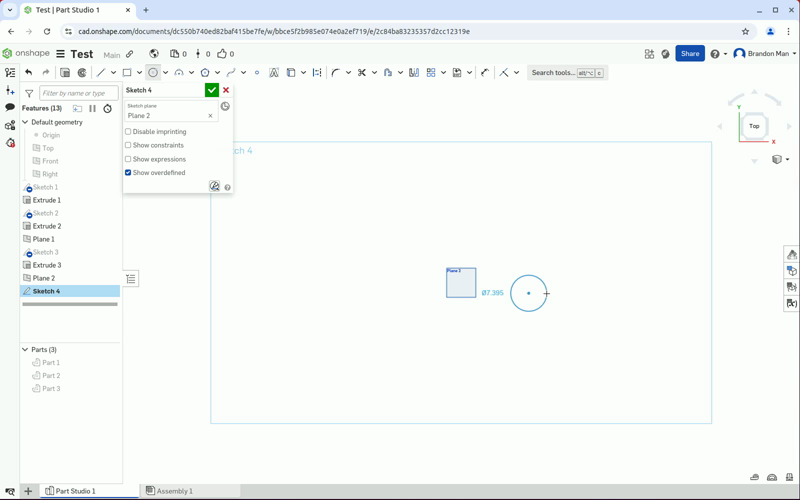
key(esc)
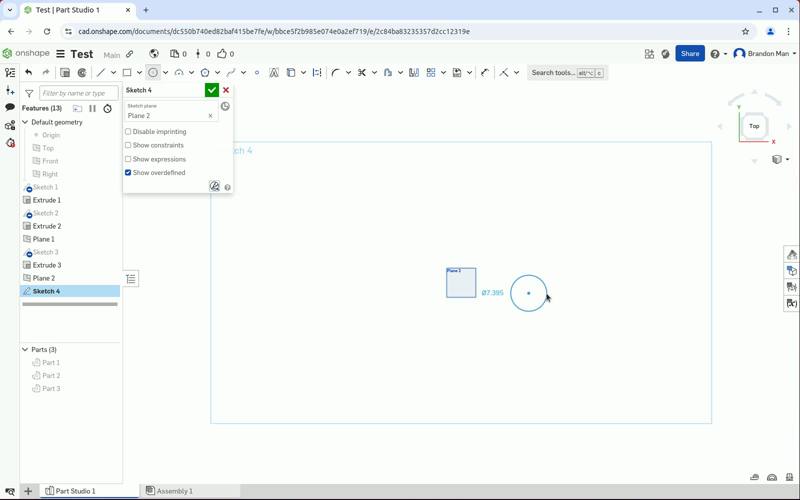
mouse_move(524, 296)
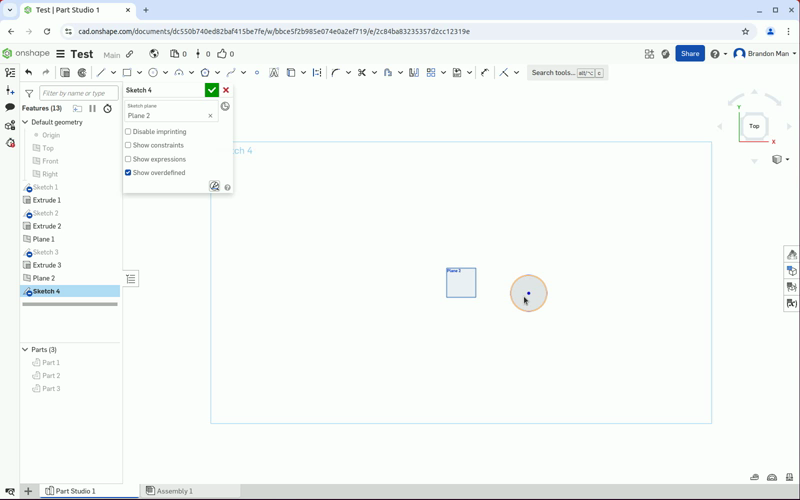
scroll(6)
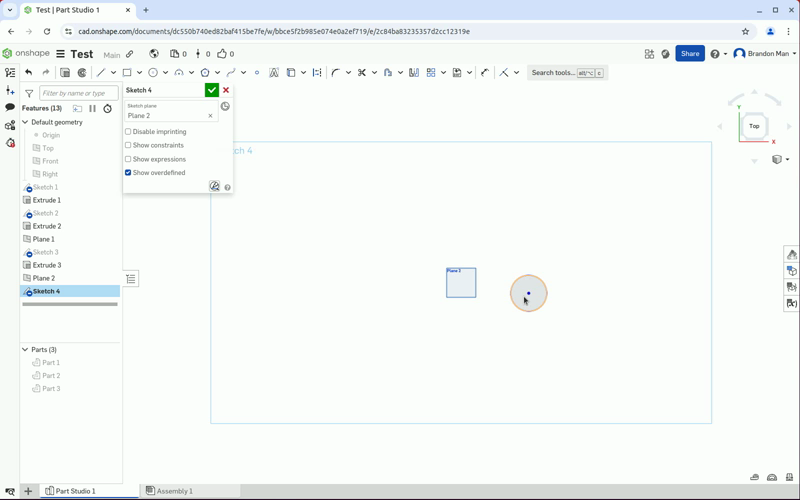
scroll(6)
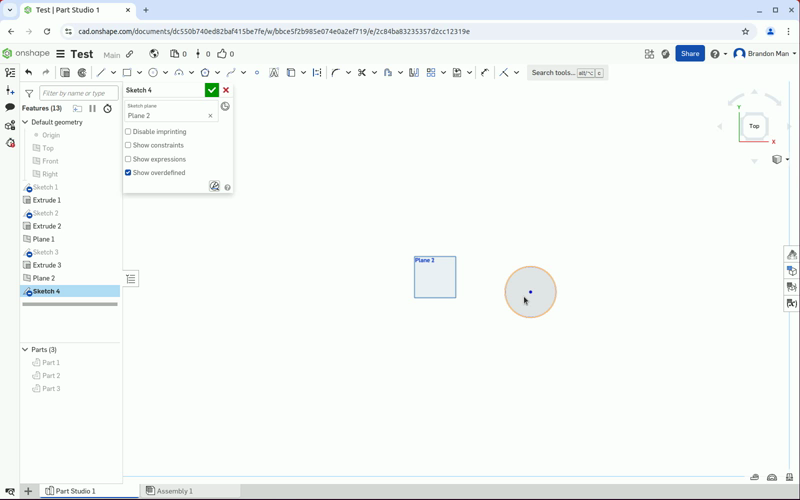
scroll(6)
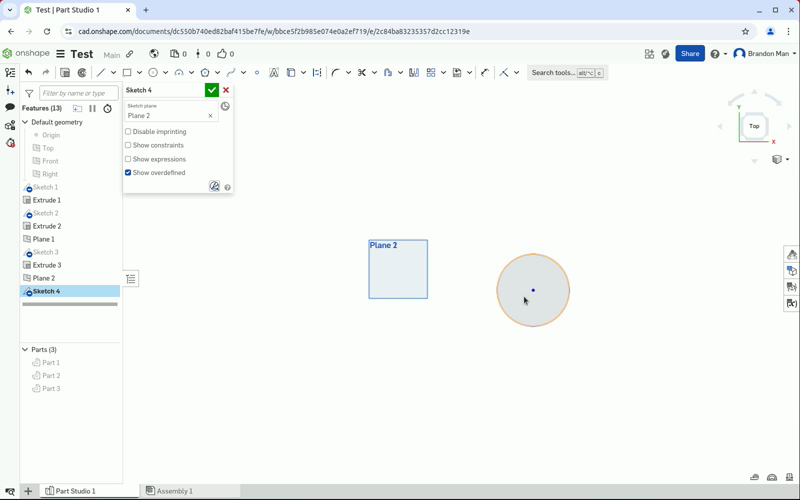
scroll(6)
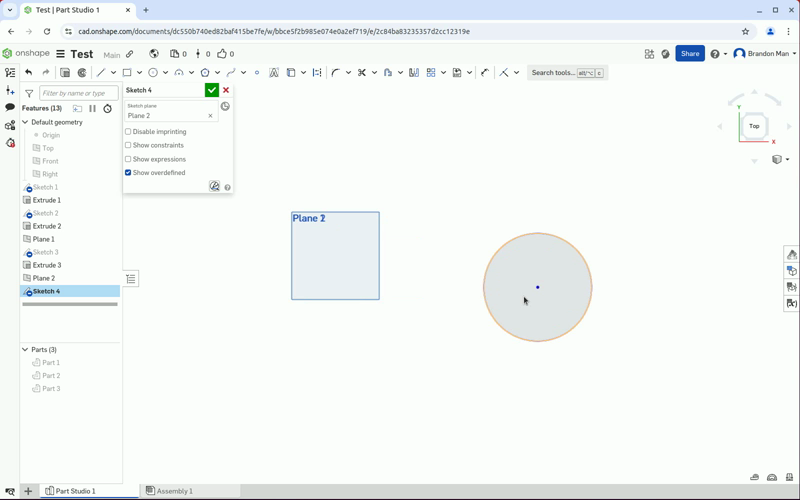
scroll(6)
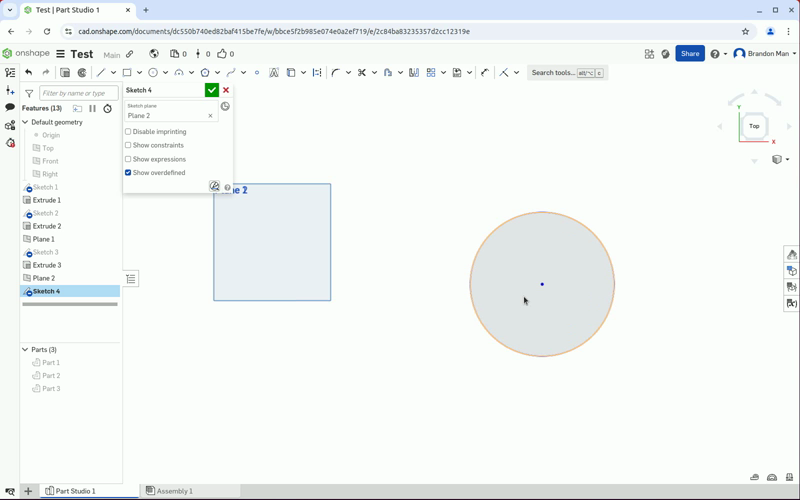
scroll(6)
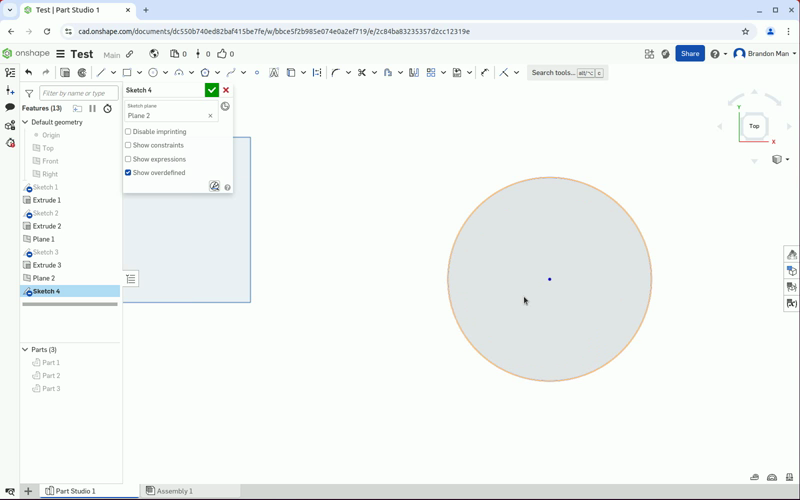
scroll(6)
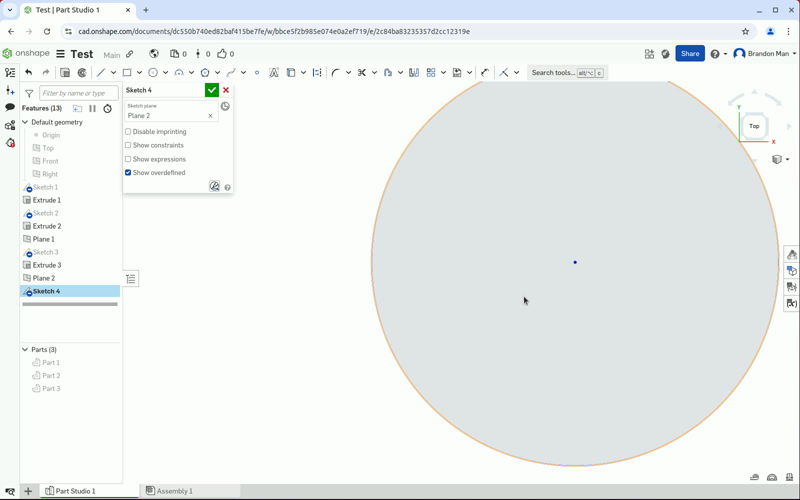
click(524, 296)
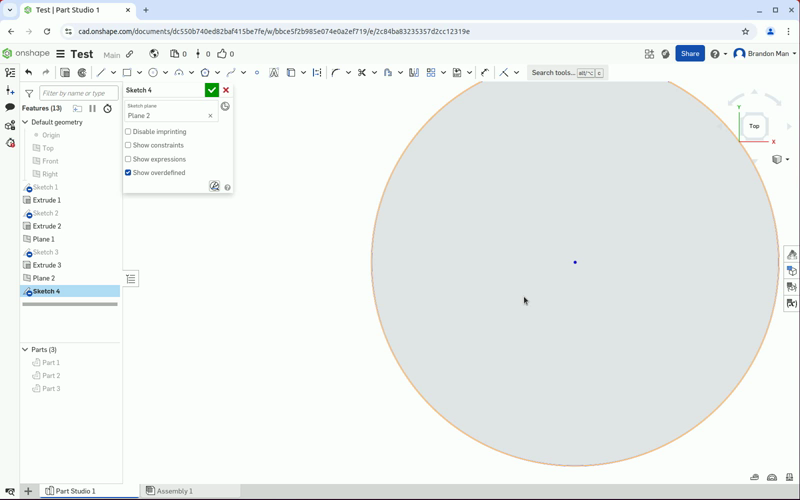
scroll(-6)
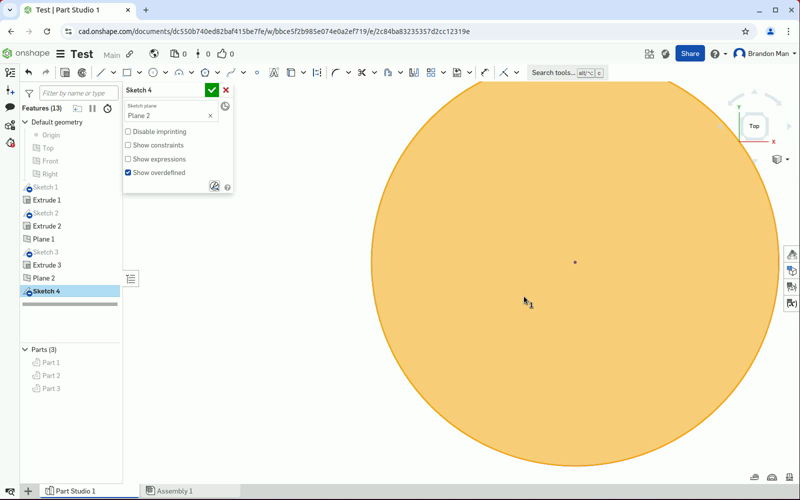
scroll(-6)
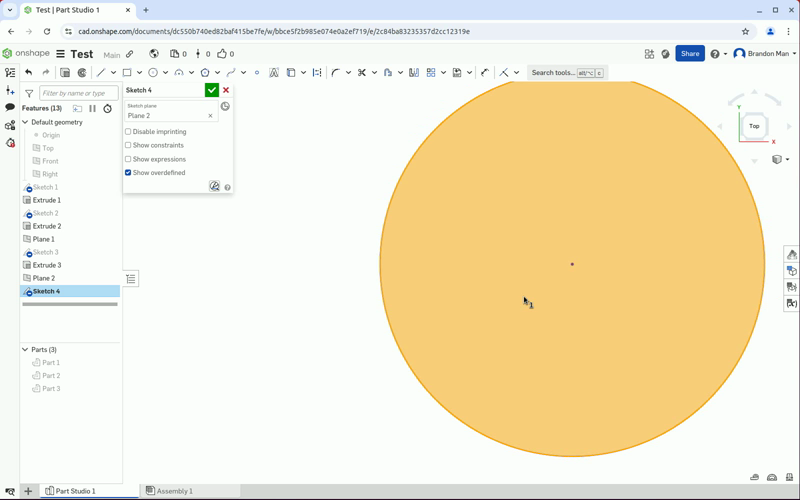
scroll(-6)
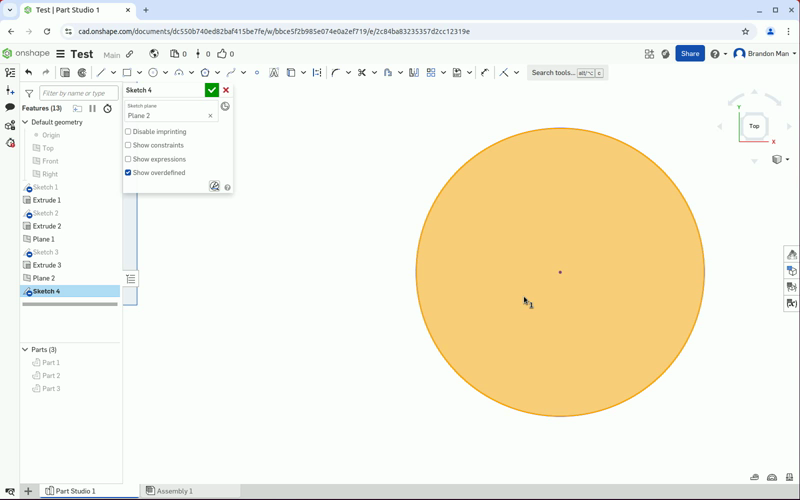
scroll(-6)
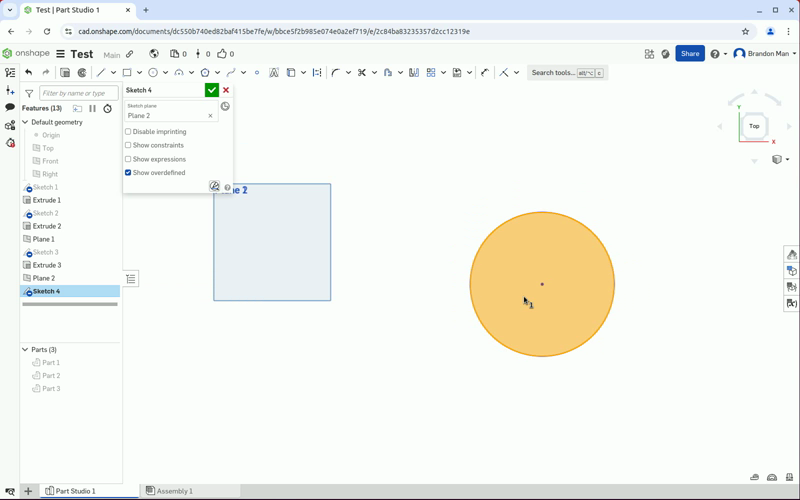
scroll(-6)
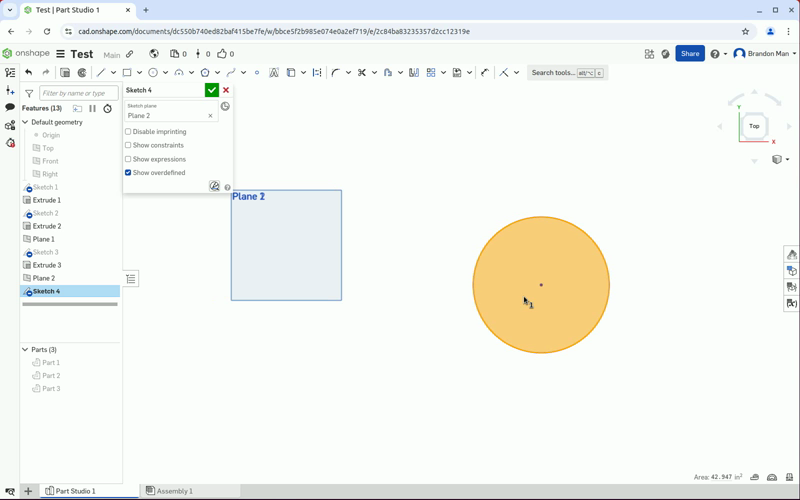
scroll(-6)
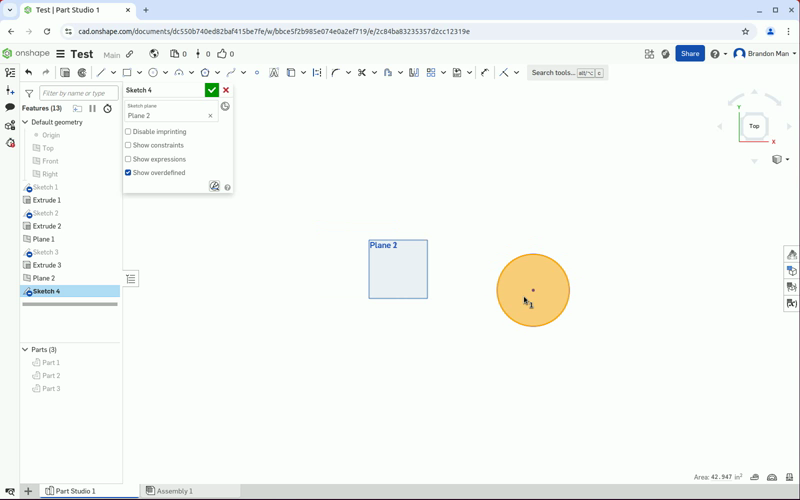
scroll(-6)
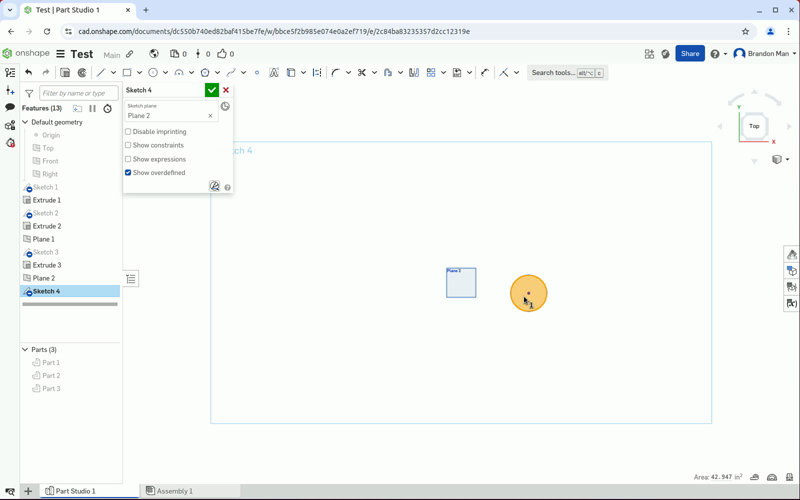
mouse_move(73, 352)
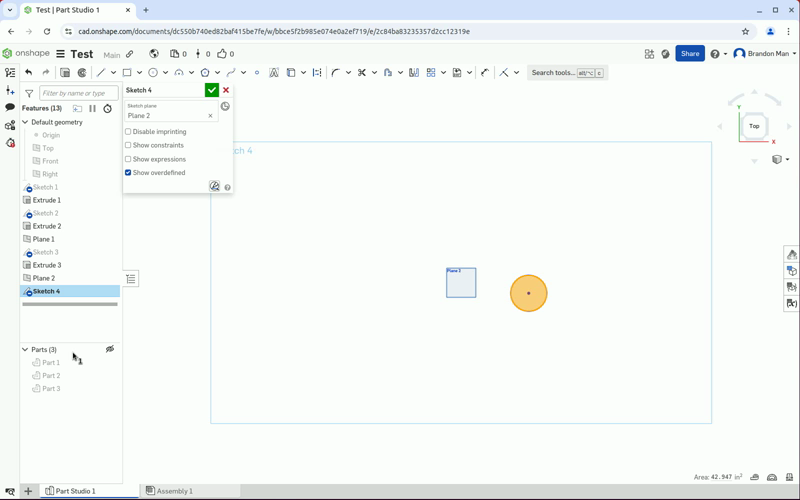
key(shift+y)
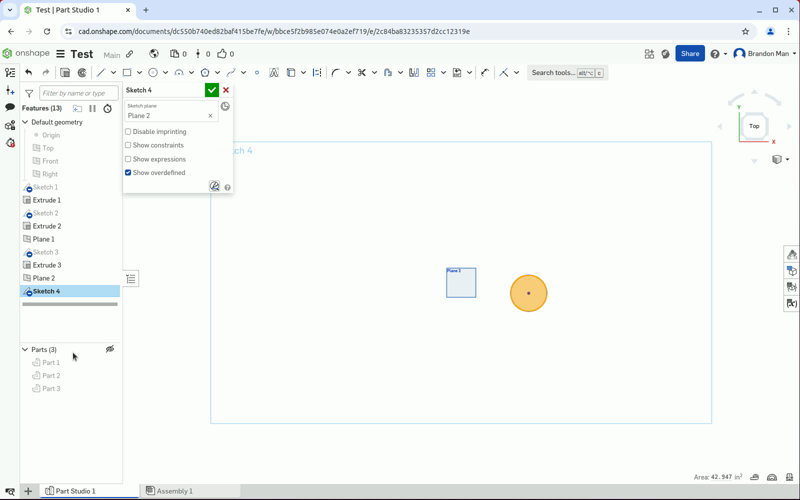
key(shift+e)
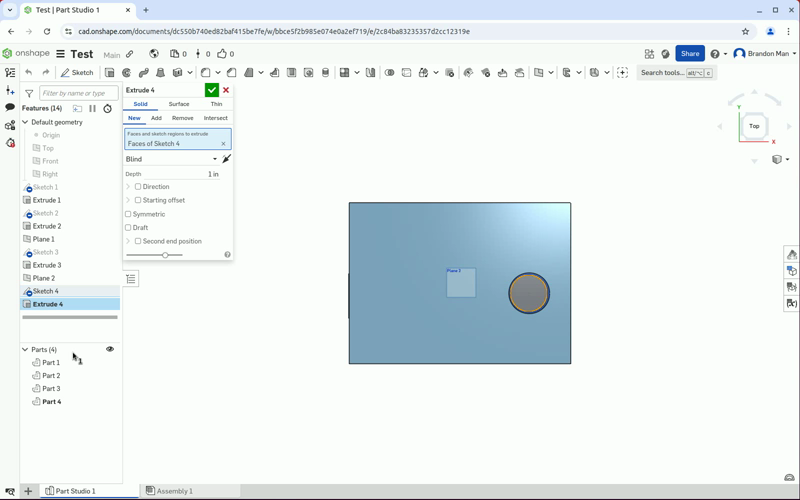
mouse_move(143, 106)
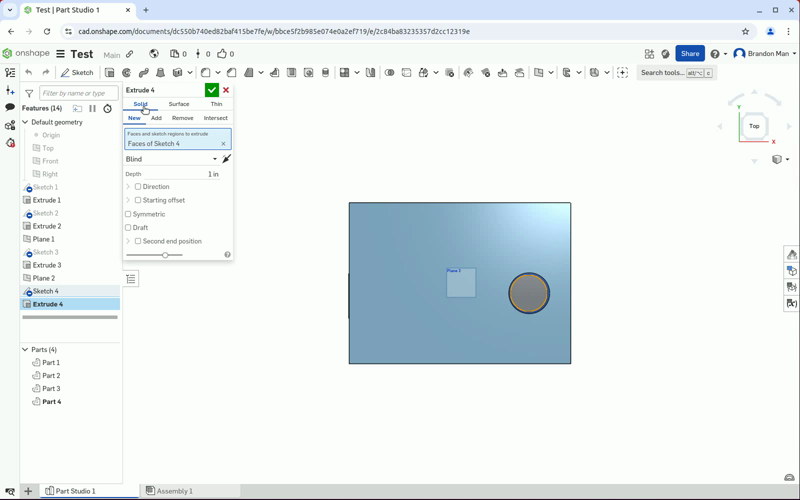
click(143, 106)
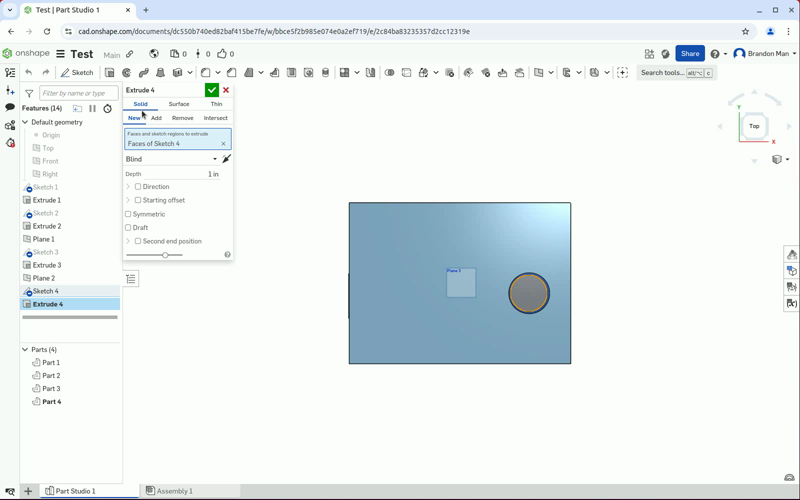
mouse_move(137, 120)
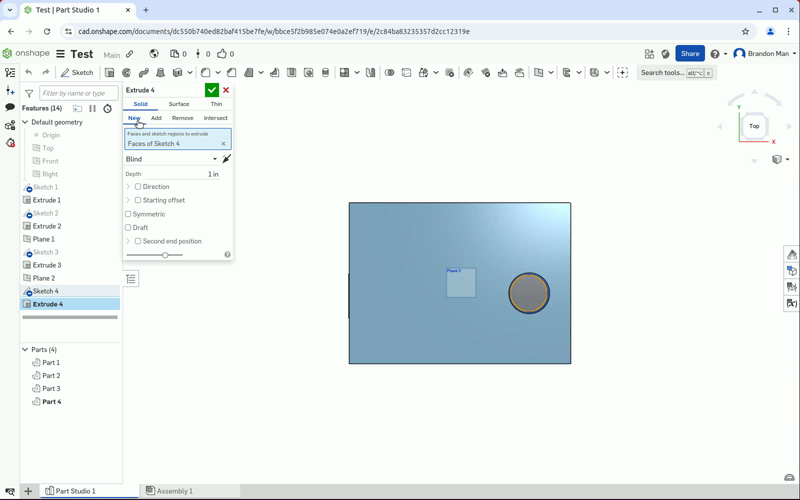
click(137, 120)
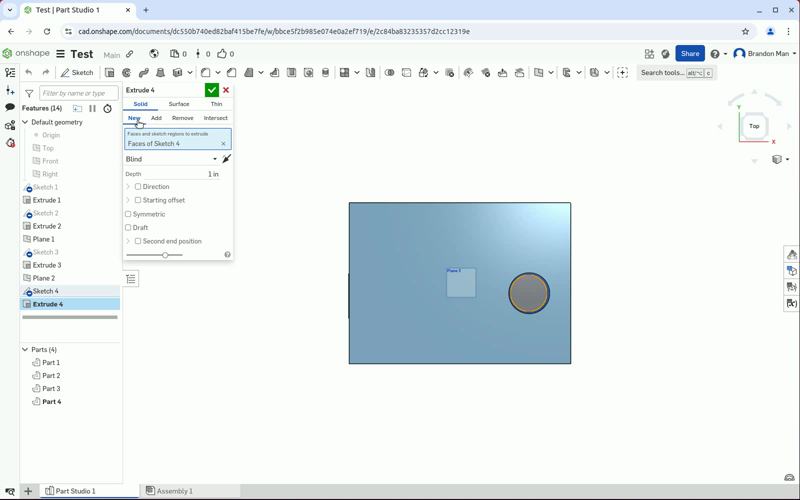
key(tab, 4)
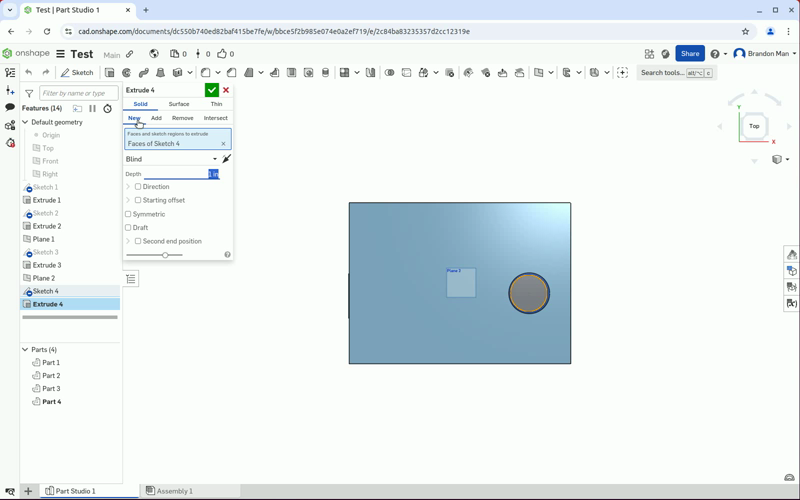
text(6.981)
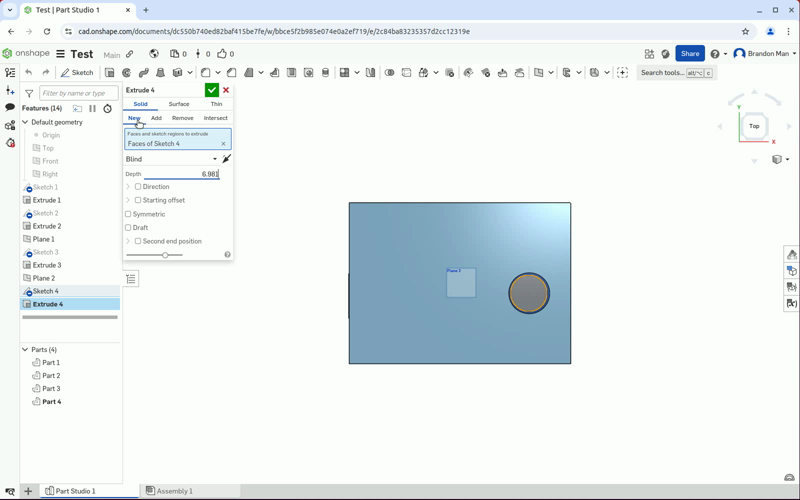
key(enter)
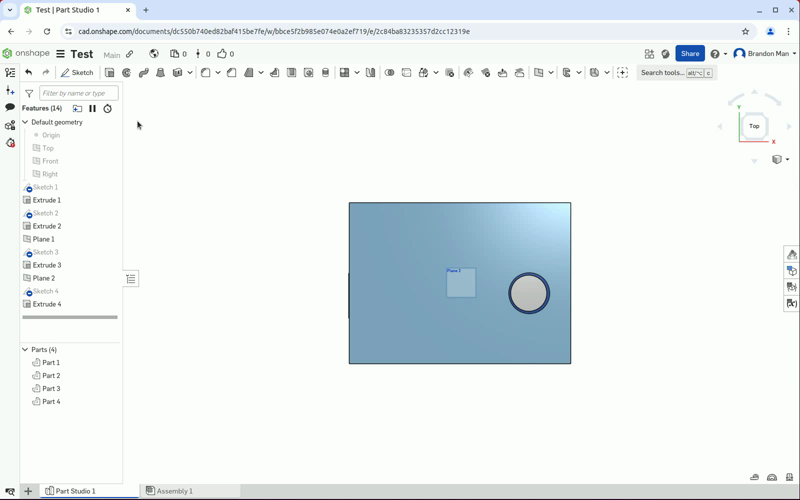
key(shift+h)
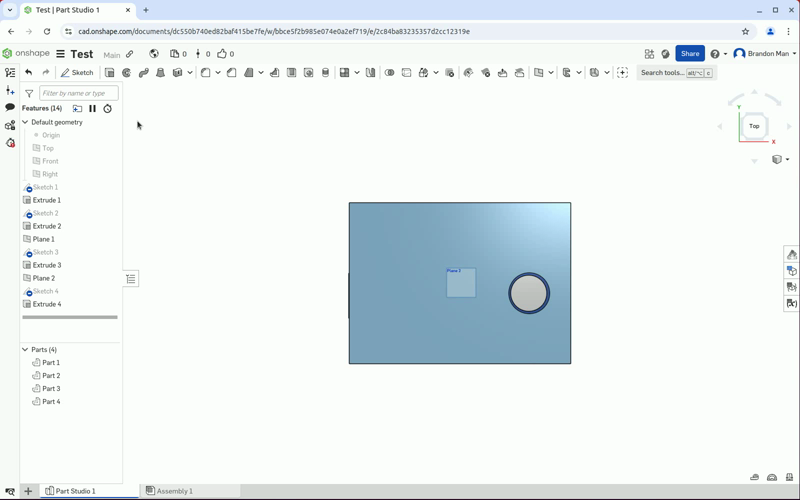
key(shift+h)
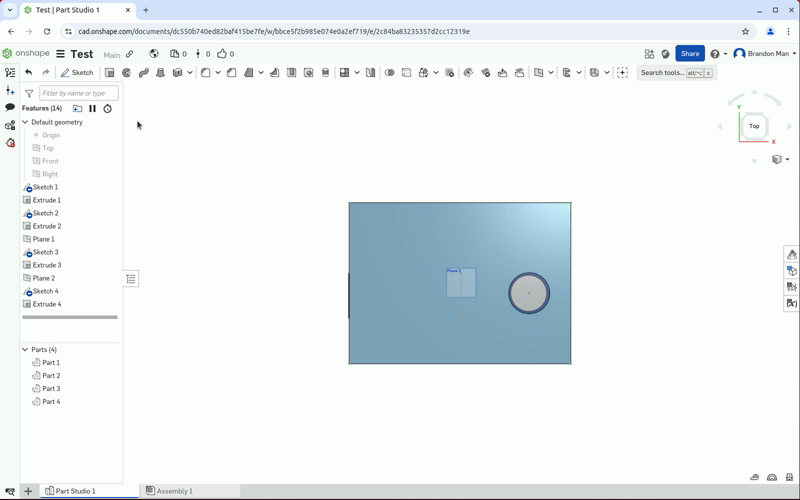
key(shift+7)
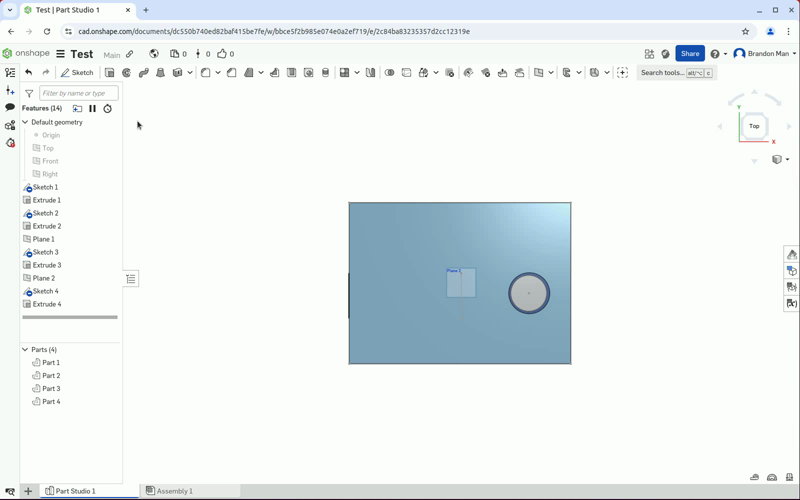
key(up, 3)
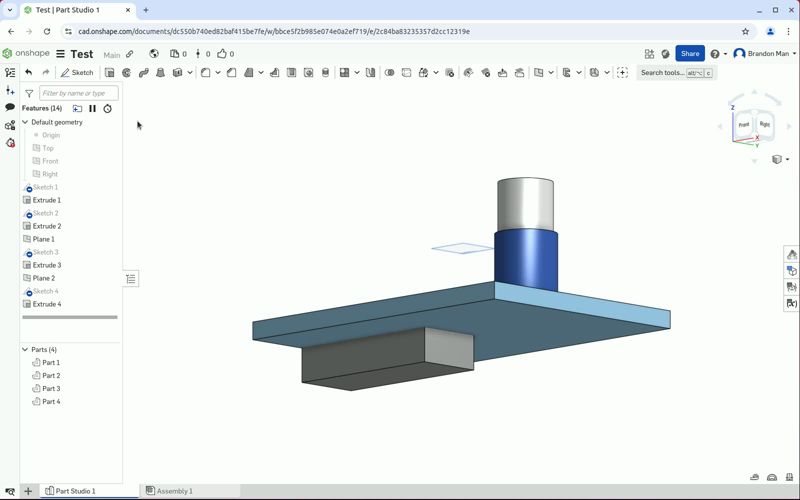
key(left, 3)
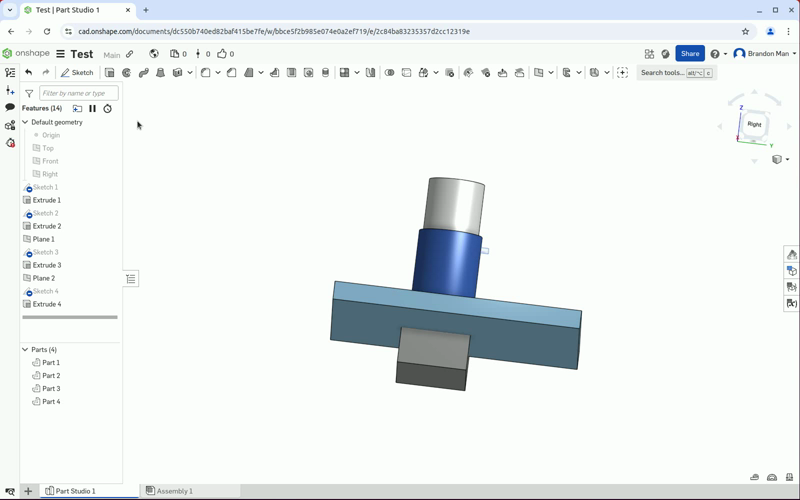
key(right, 3)
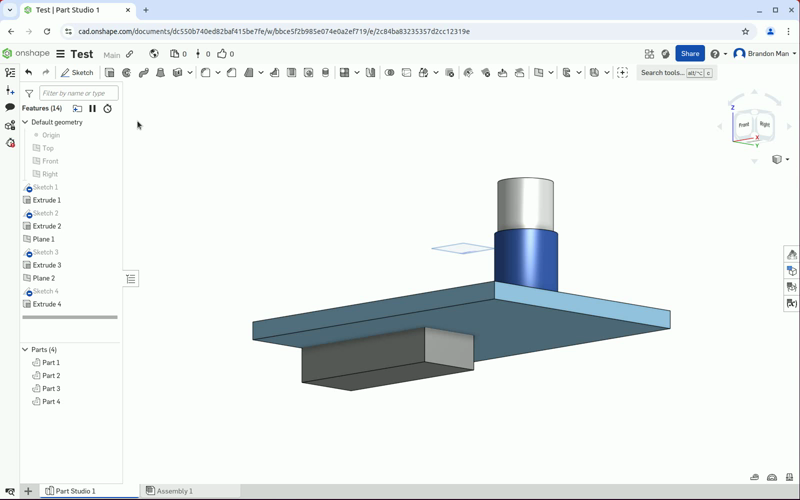
key(down, 3)
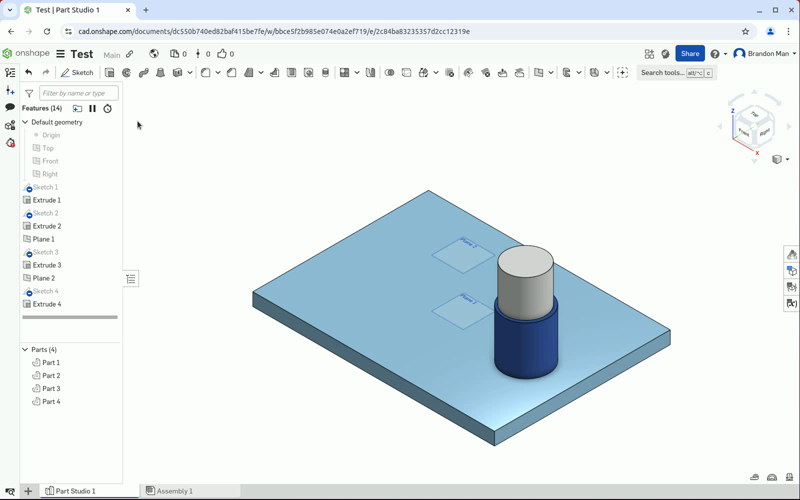
mouse_move(73, 189)
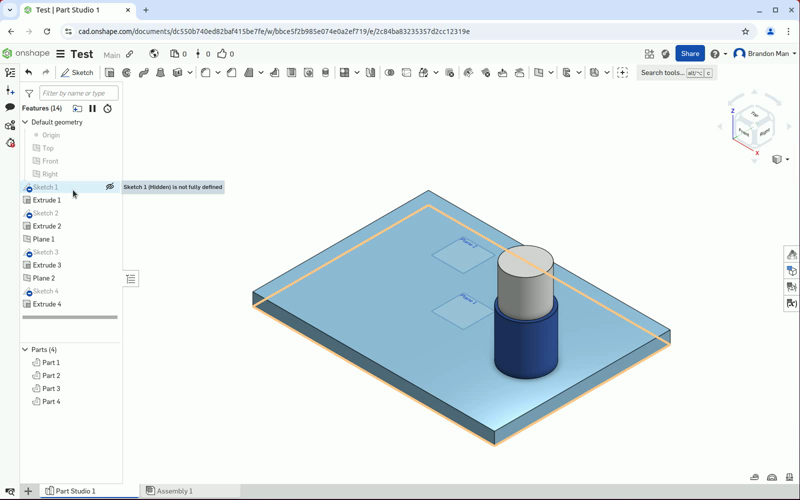
click(73, 189)